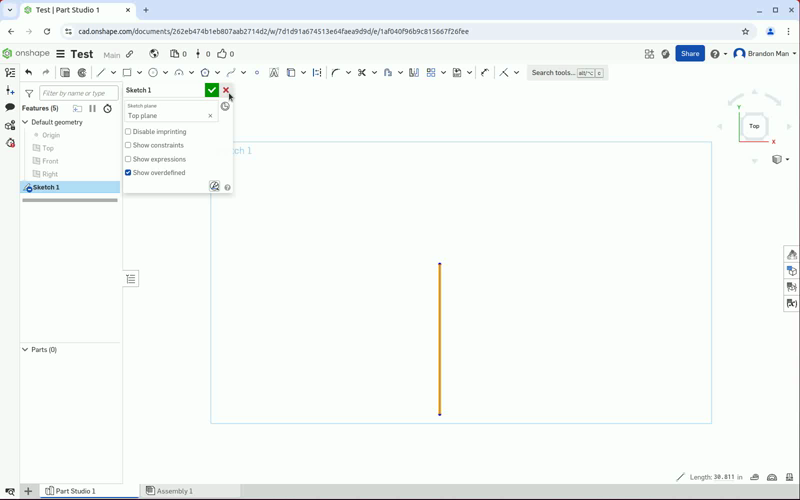
key(shift+h)
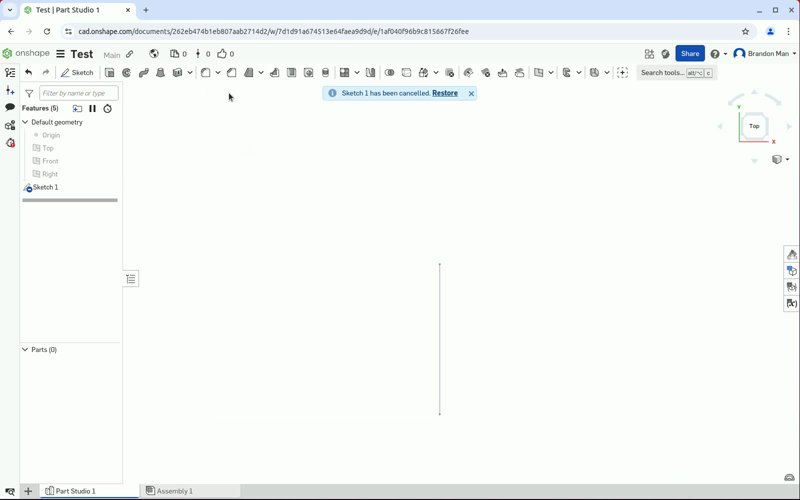
key(shift+s)
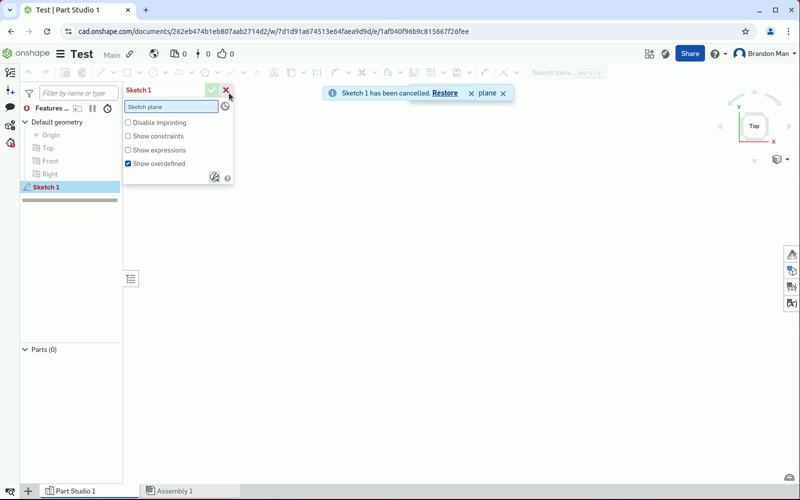
mouse_move(73, 150)
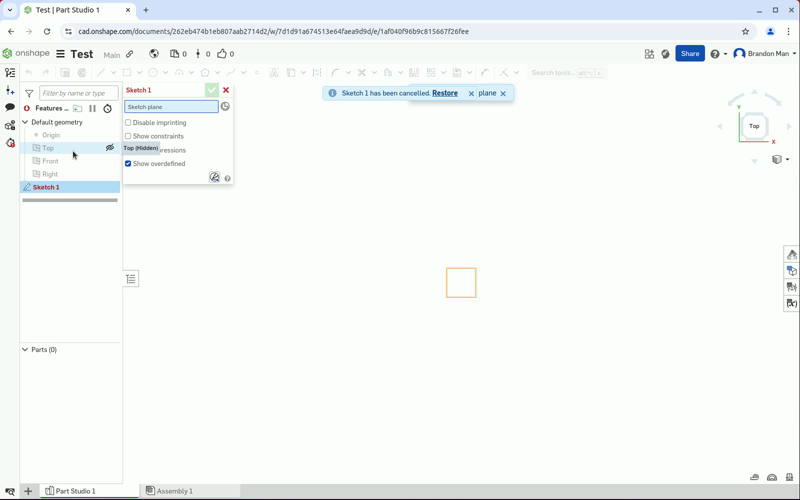
click(73, 150)
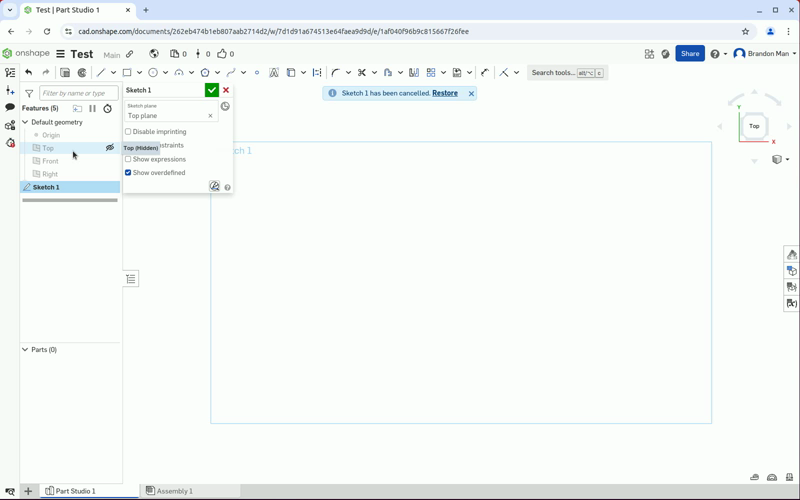
mouse_move(73, 352)
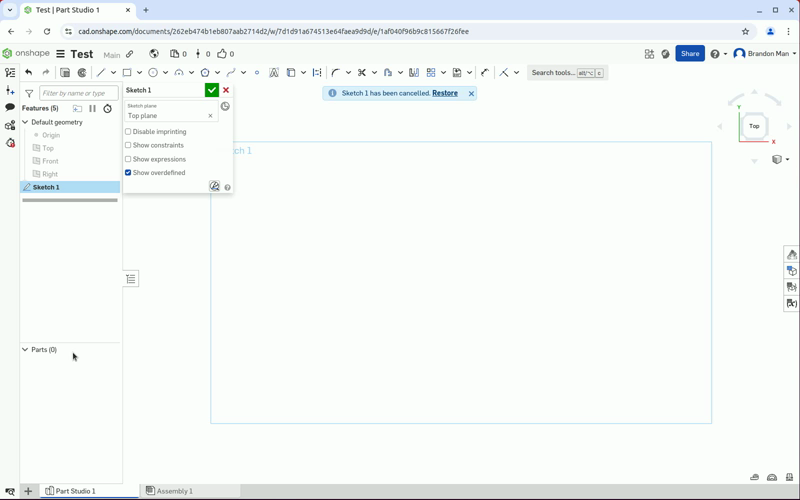
key(y)
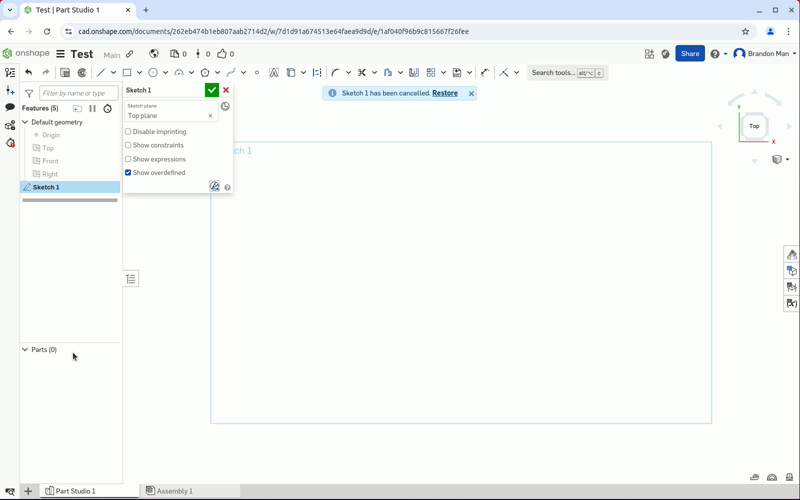
key(l)
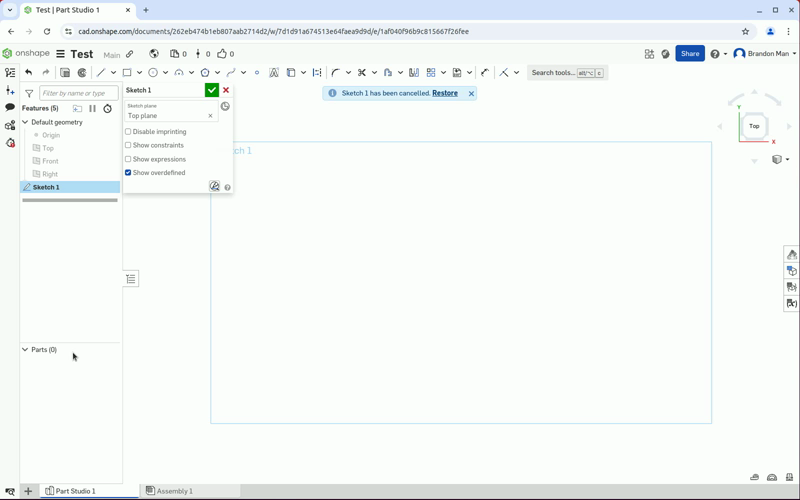
key_down(shift)
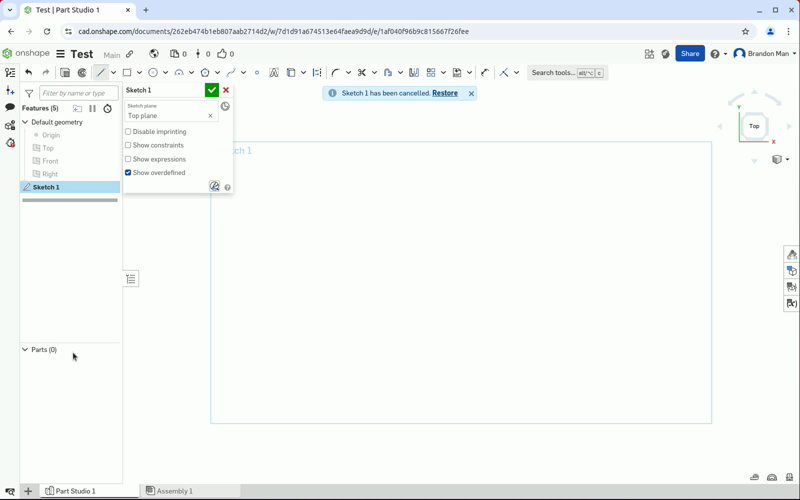
mouse_move(404, 378)
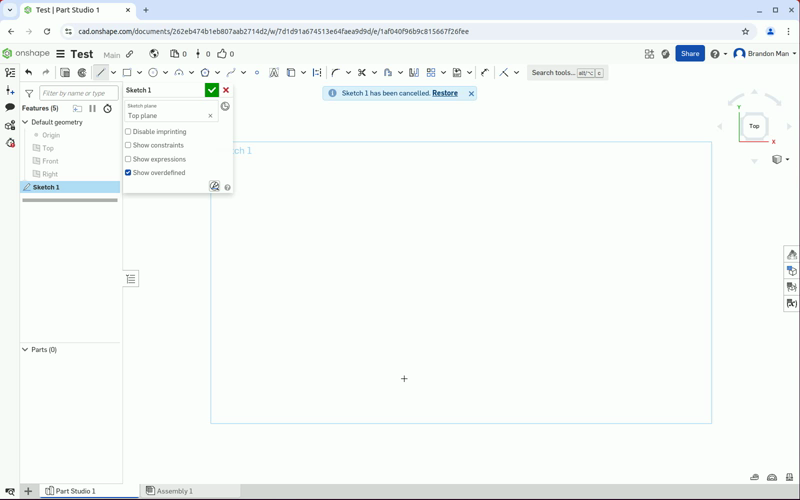
click(404, 378)
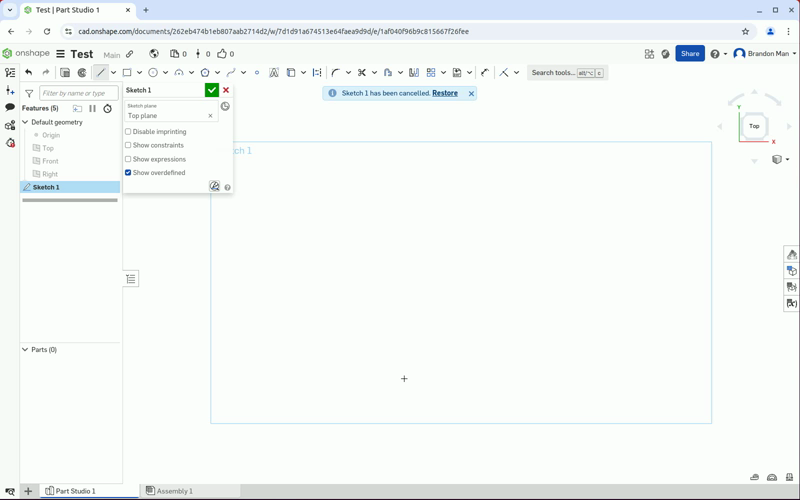
key_up(shift)
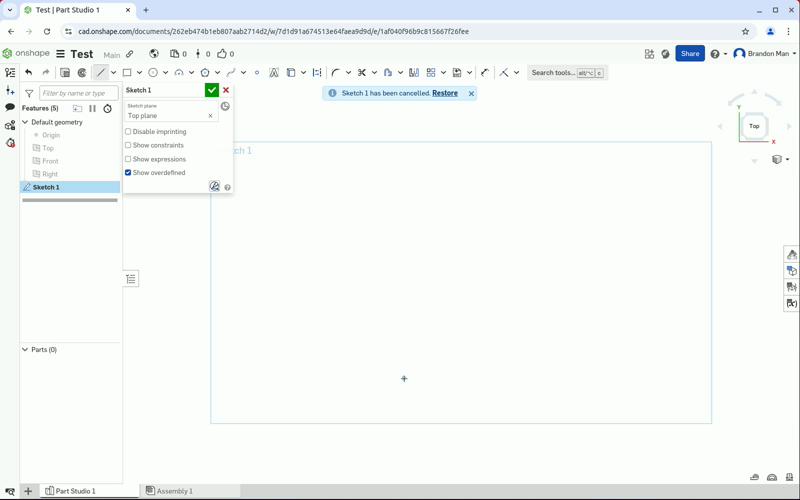
key_down(shift)
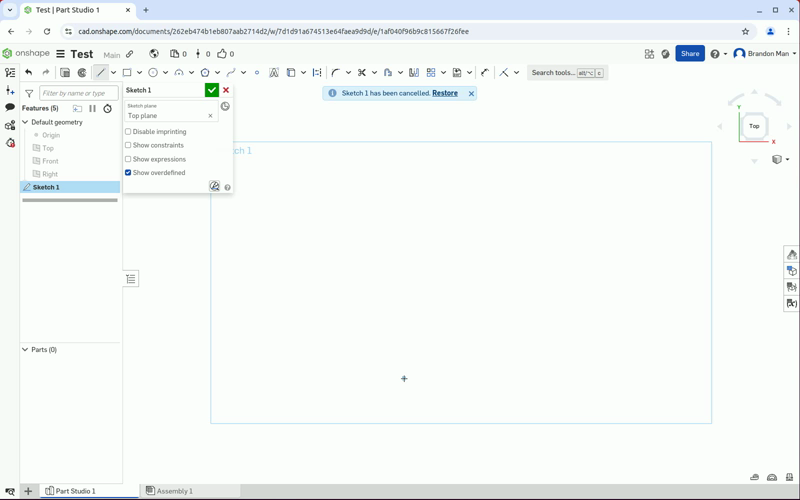
mouse_move(434, 378)
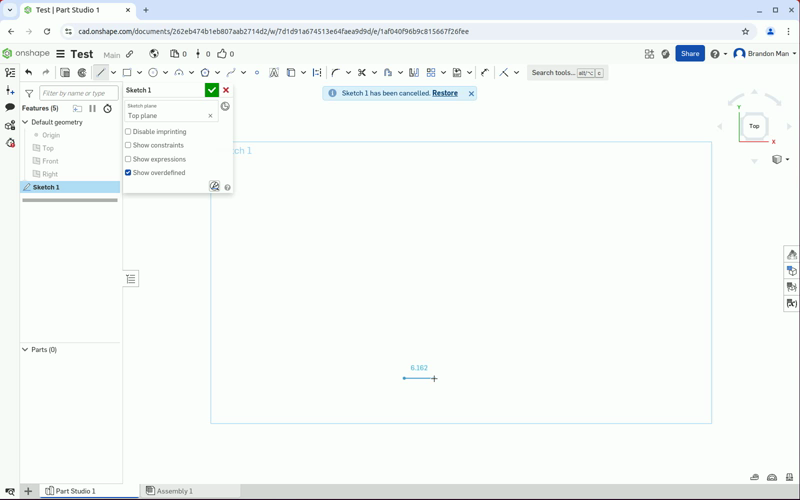
mouse_move(448, 378)
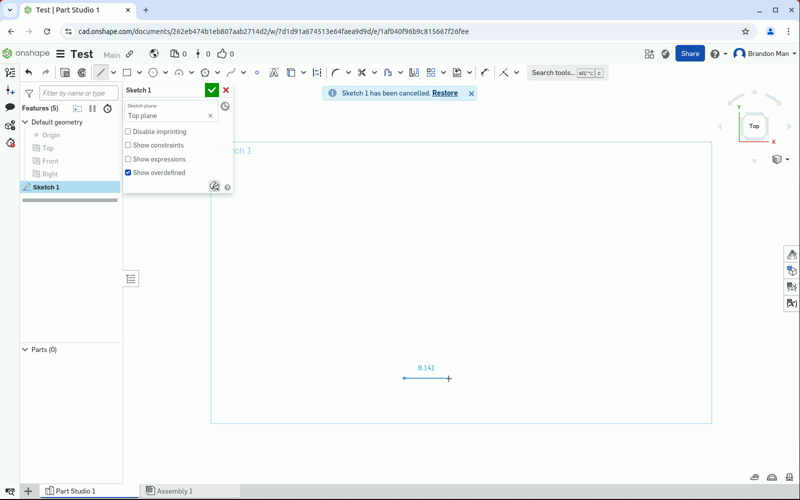
click(448, 378)
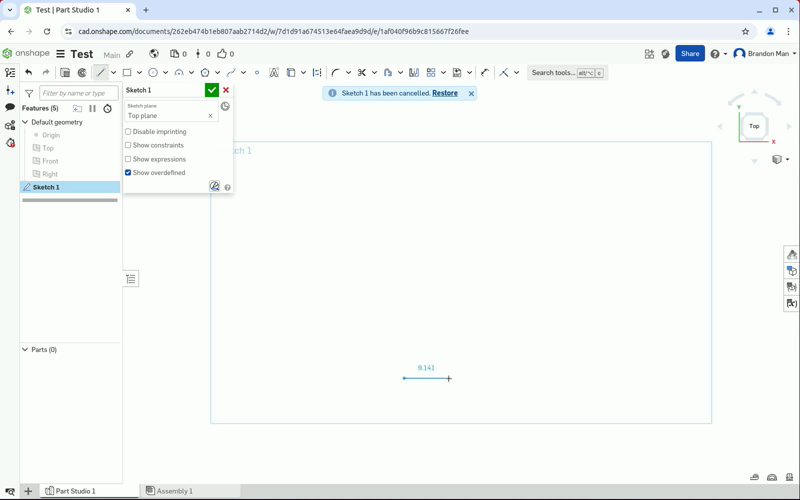
key_up(shift)
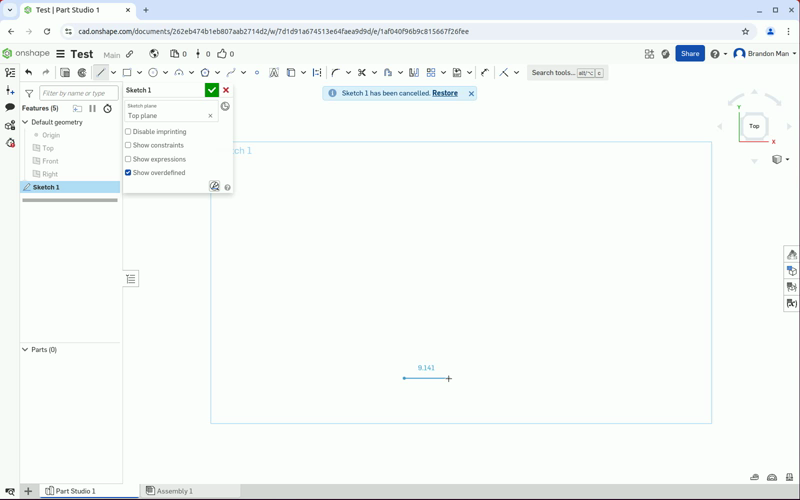
key_down(shift)
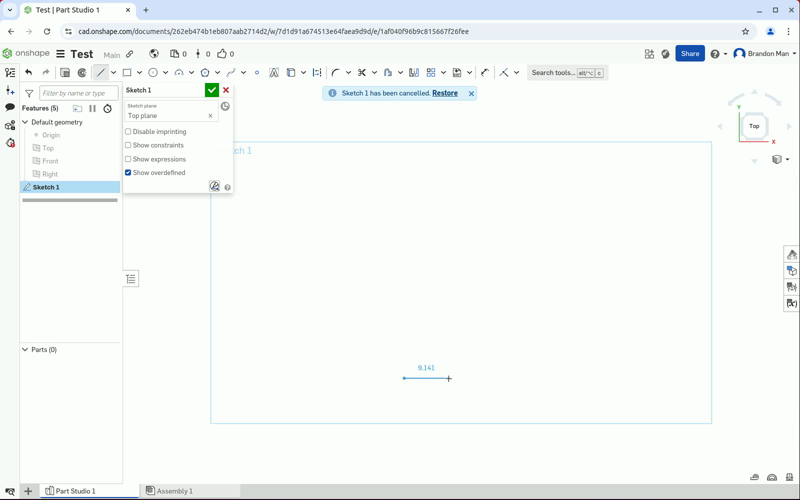
mouse_move(448, 282)
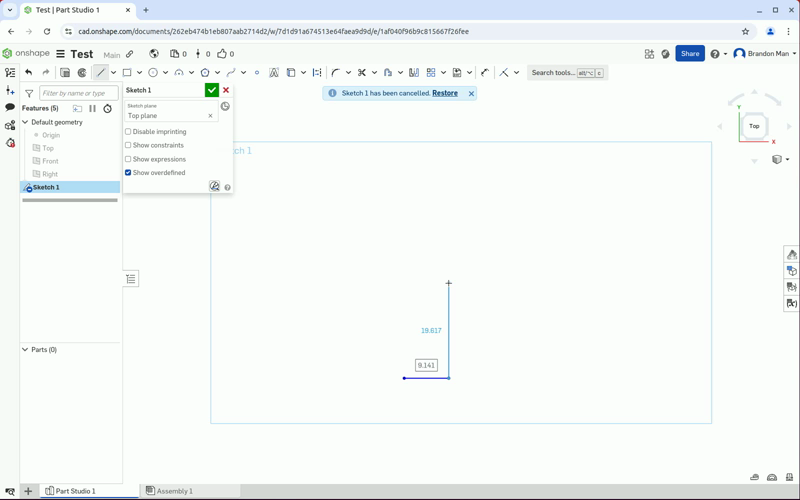
click(448, 282)
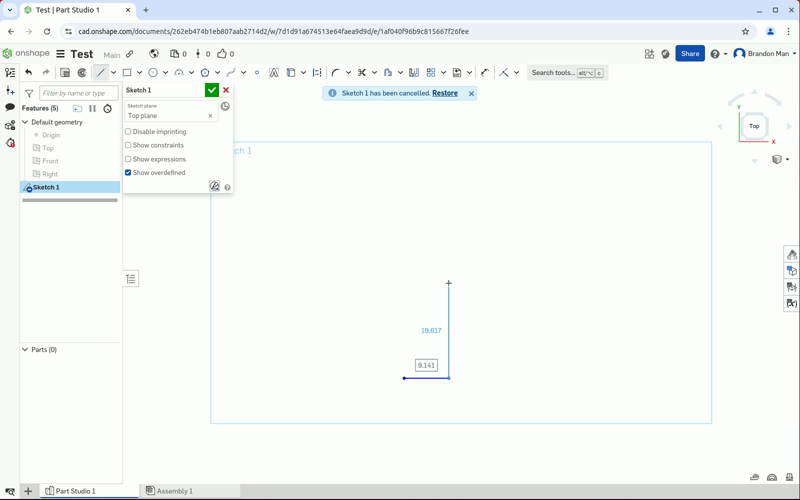
key_up(shift)
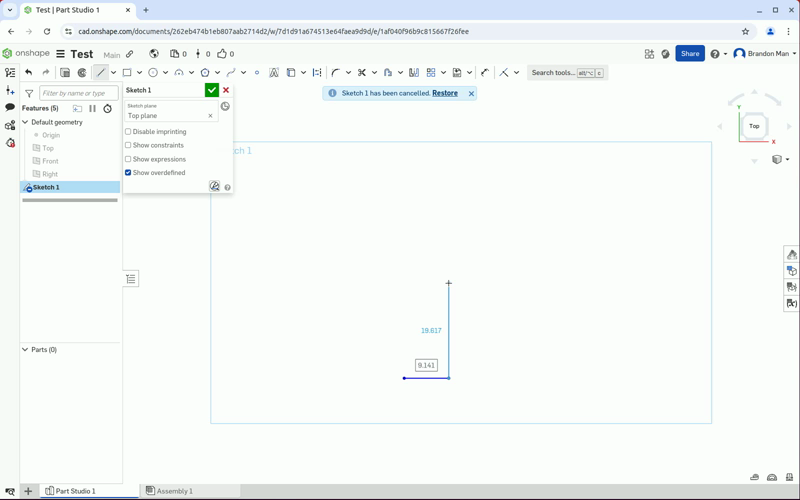
key_down(shift)
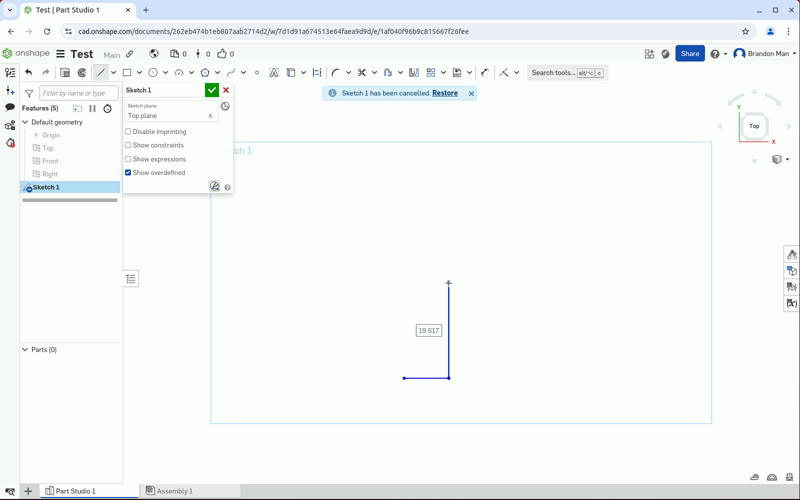
mouse_move(478, 282)
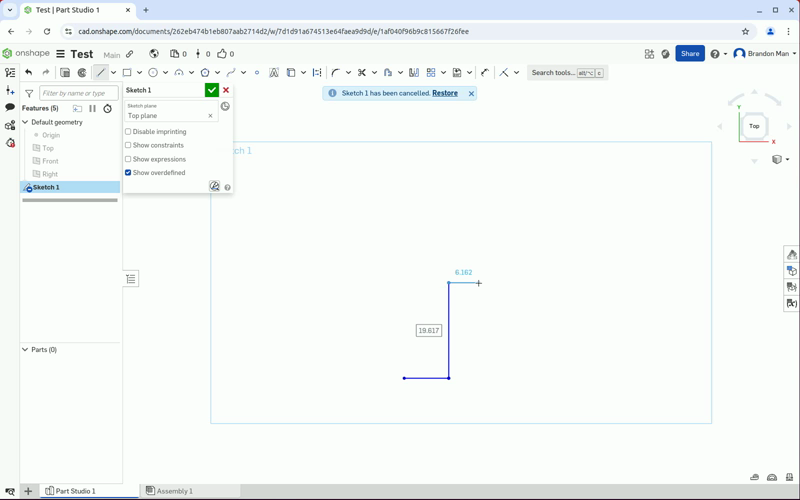
mouse_move(404, 282)
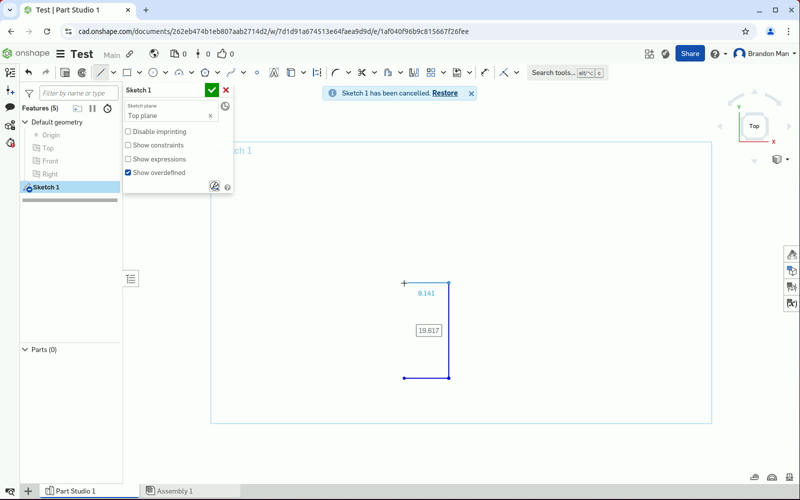
click(404, 282)
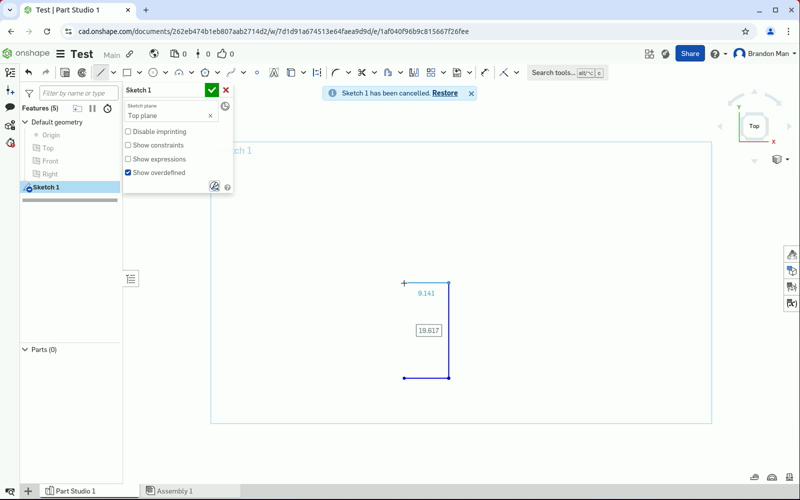
key_up(shift)
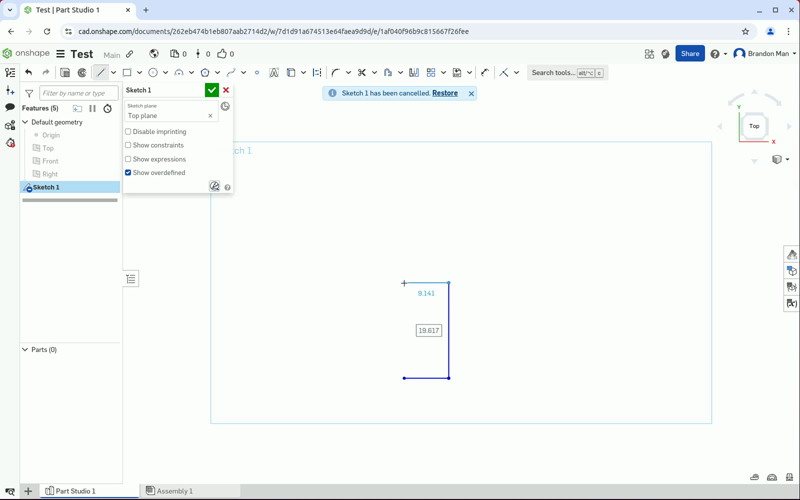
key_down(shift)
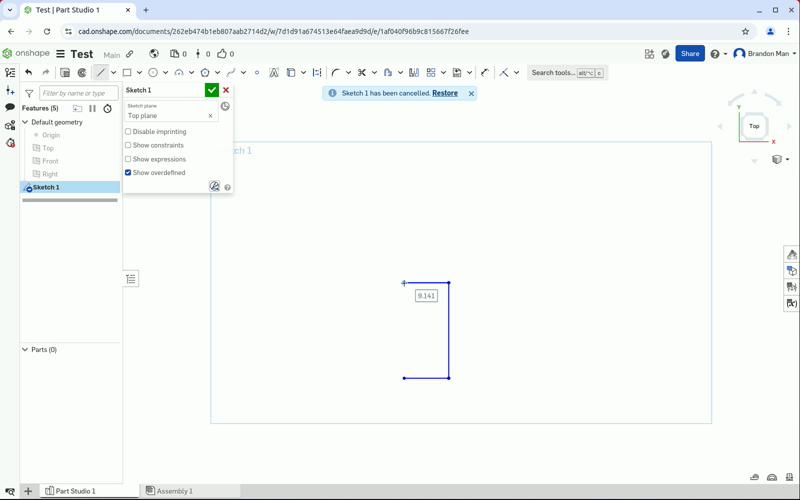
mouse_move(404, 378)
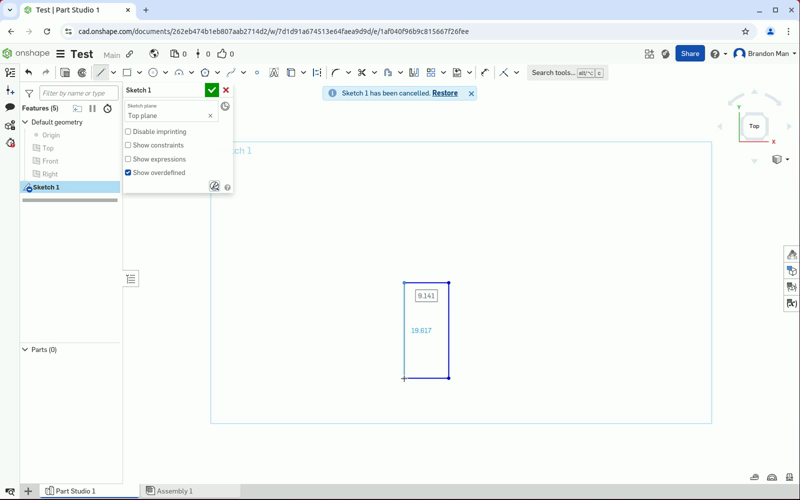
key_up(shift)
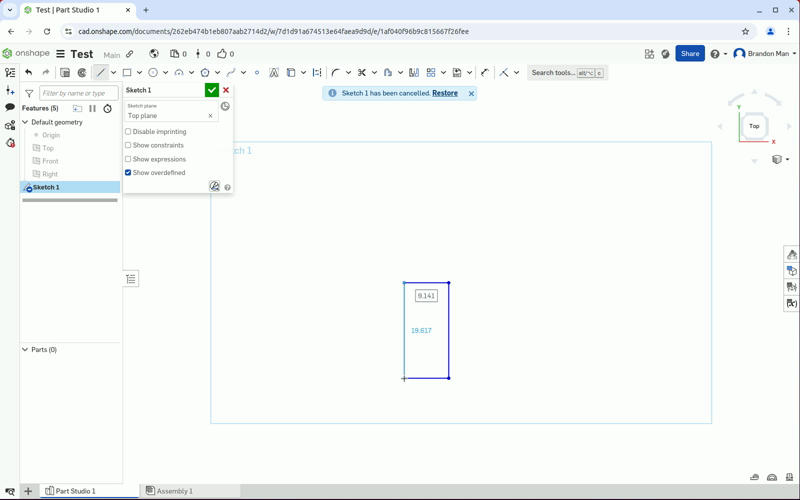
click(404, 378)
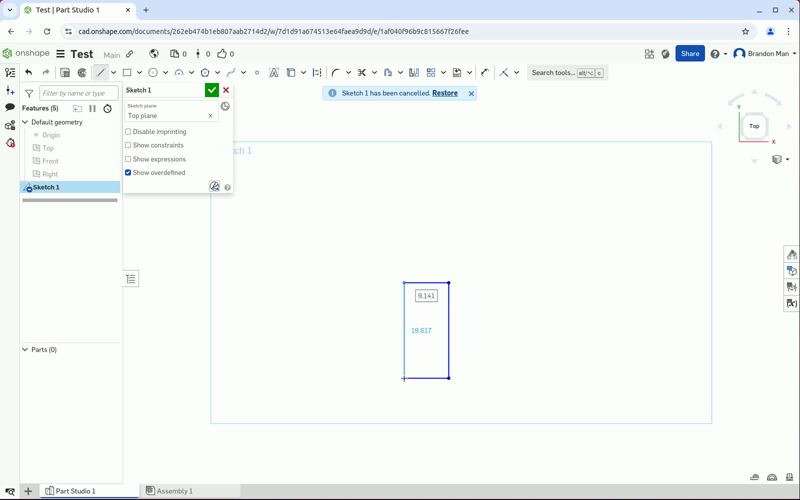
key(esc)
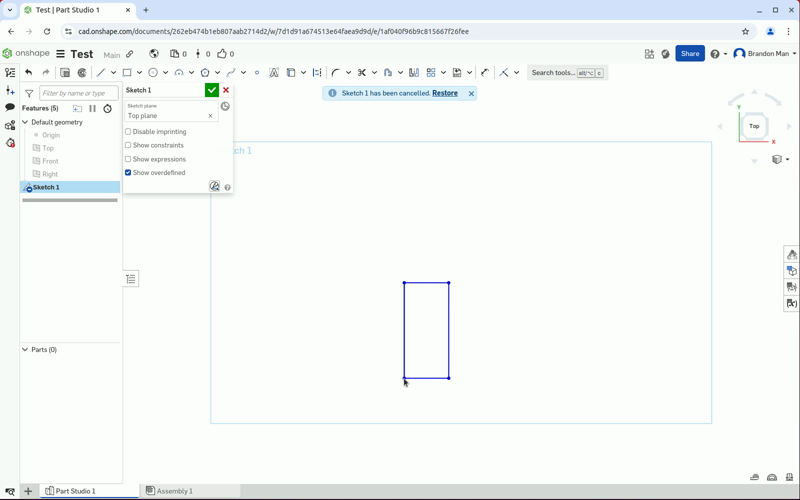
mouse_move(428, 373)
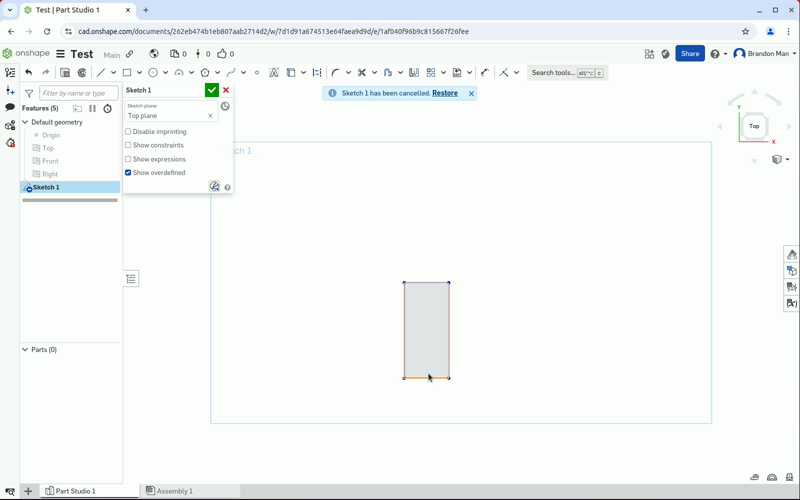
click(428, 373)
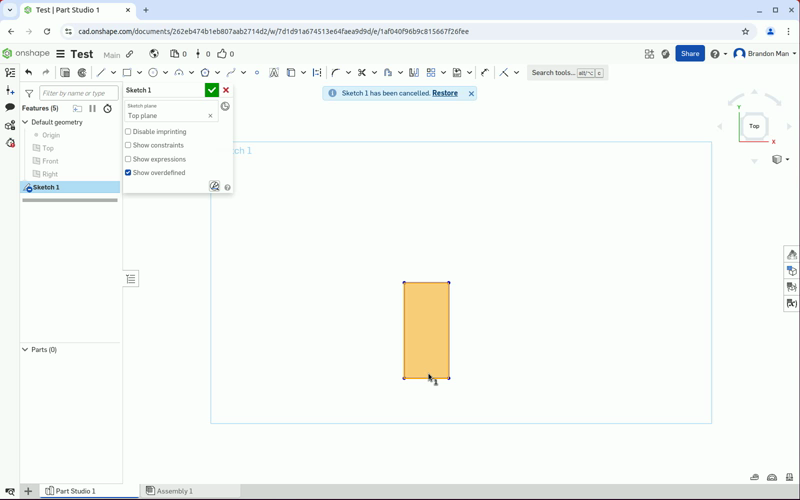
mouse_move(73, 352)
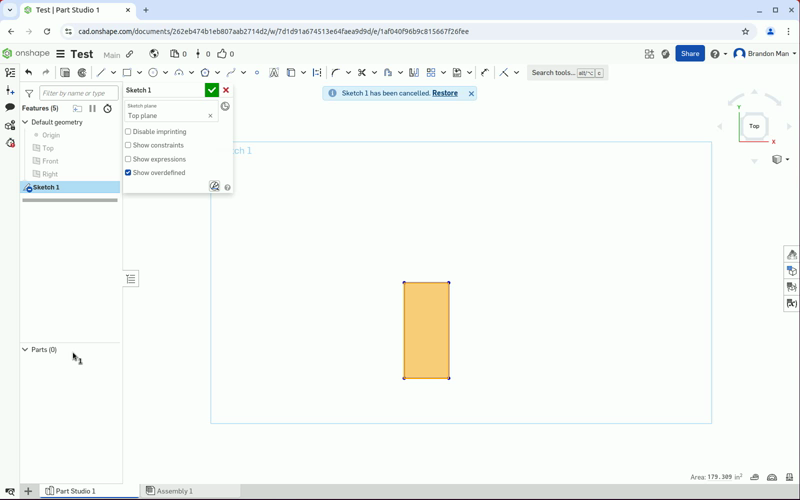
key(shift+y)
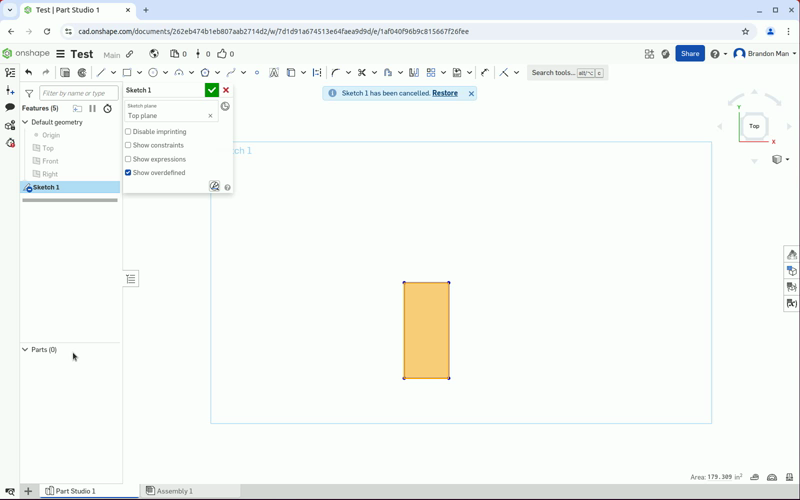
key(shift+e)
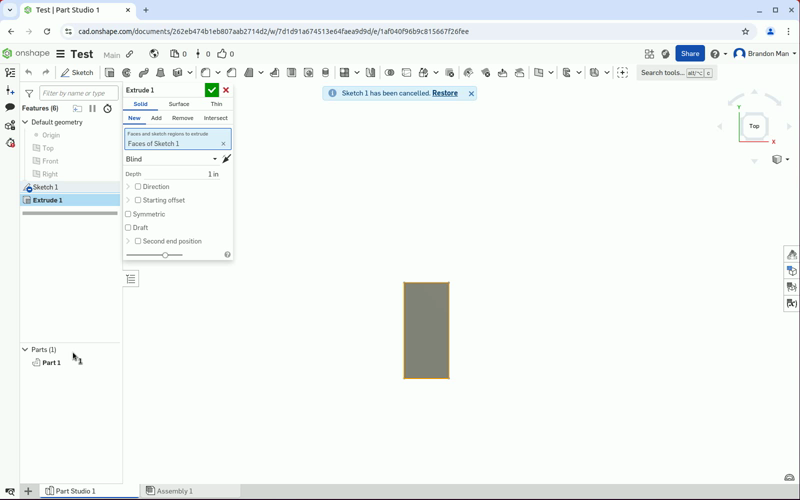
mouse_move(143, 106)
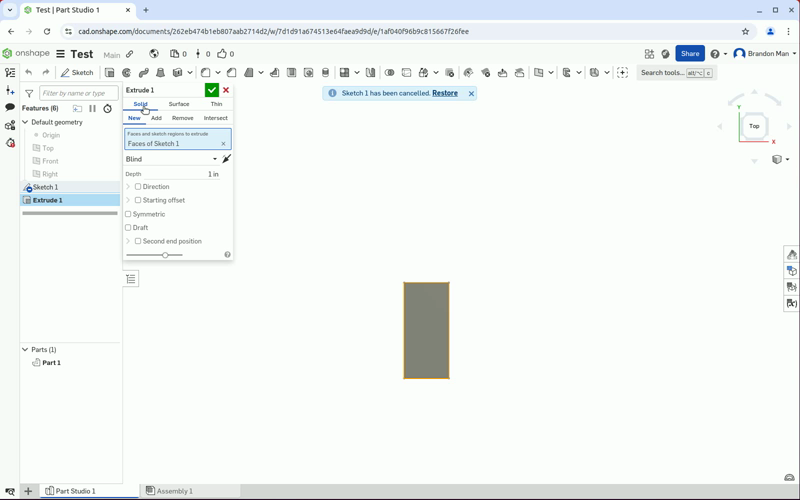
click(143, 106)
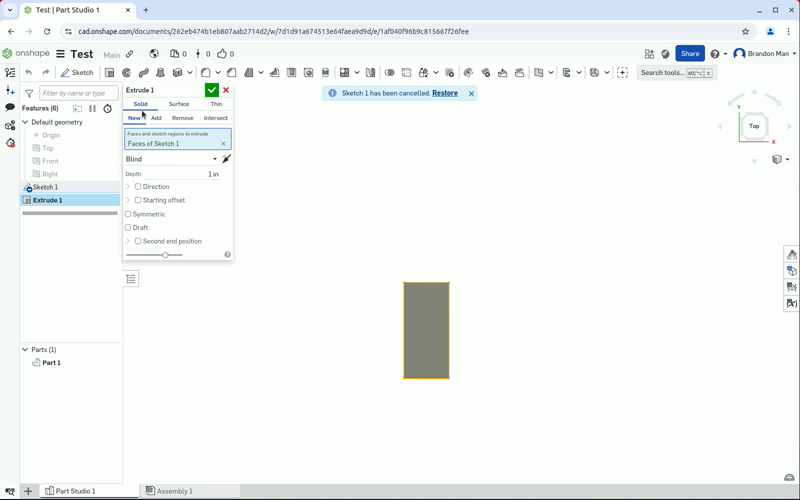
mouse_move(137, 120)
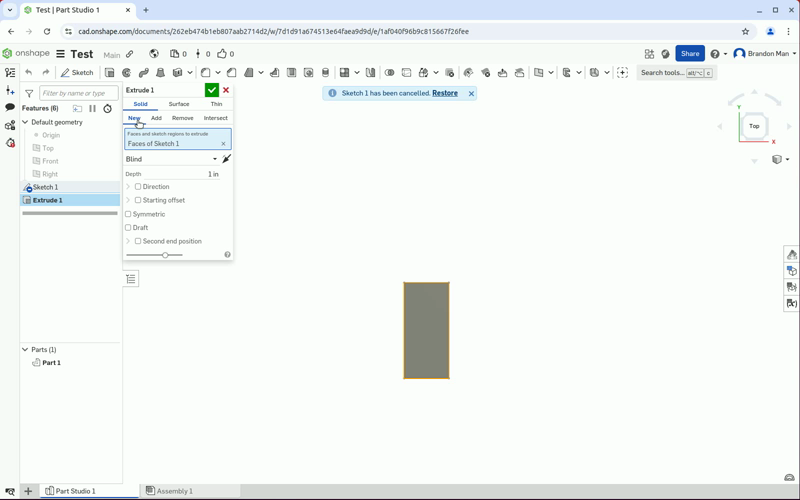
click(137, 120)
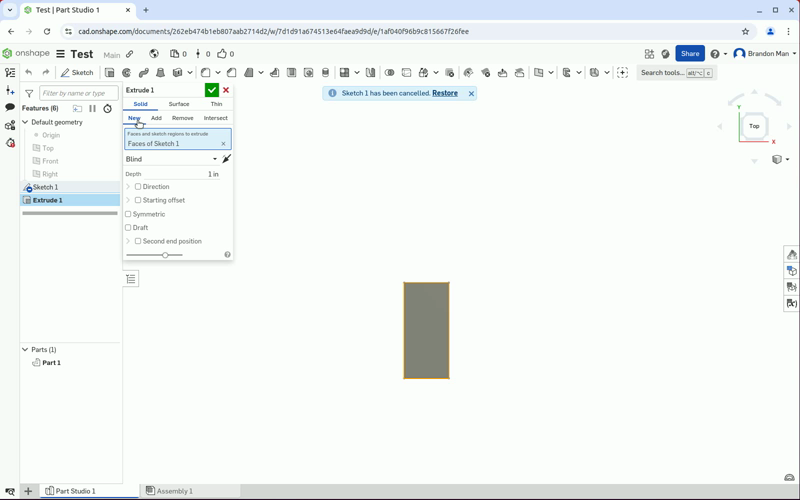
key(tab, 4)
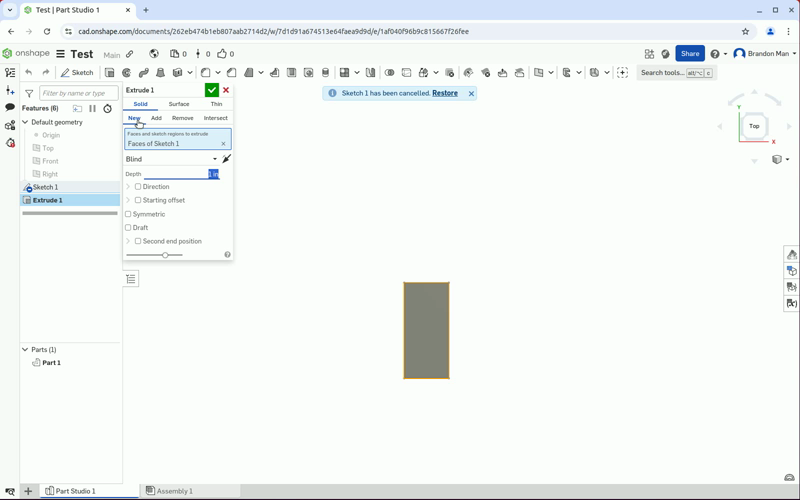
text(2.166)
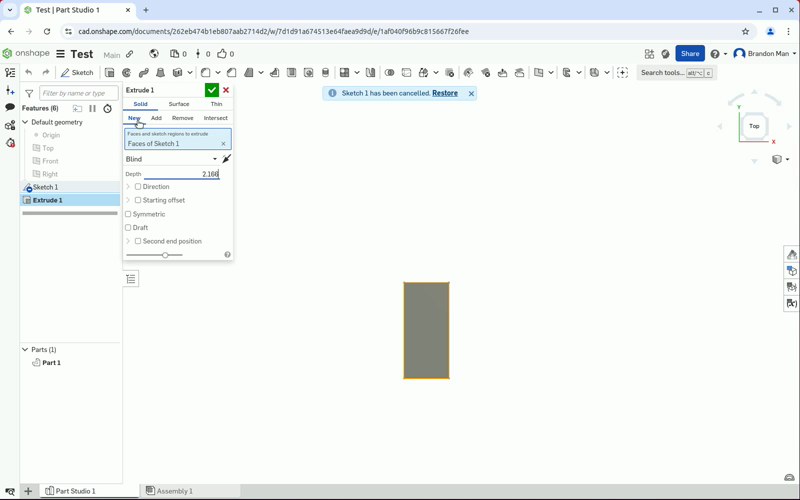
key(enter)
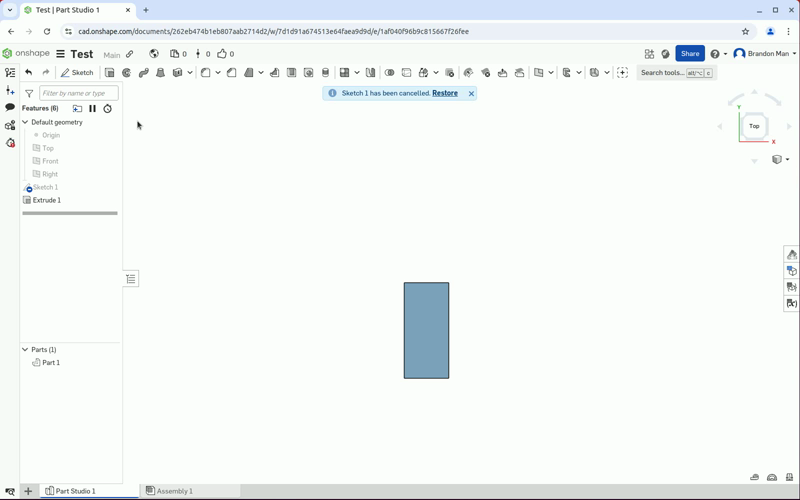
key(shift+h)
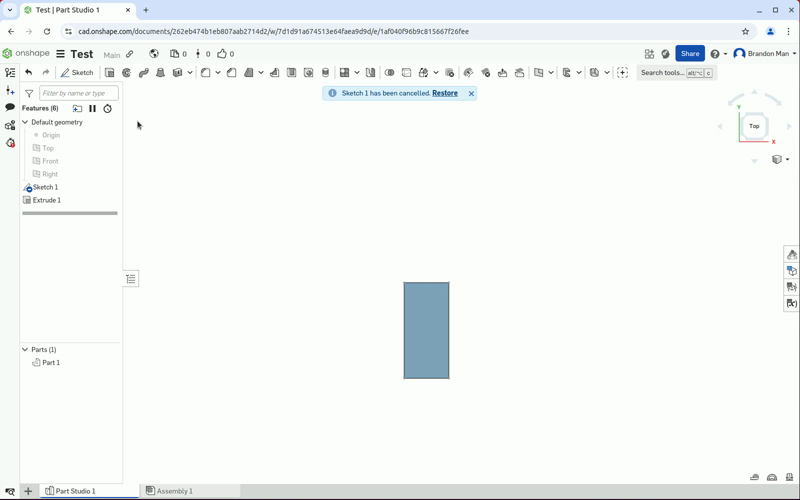
key(shift+h)
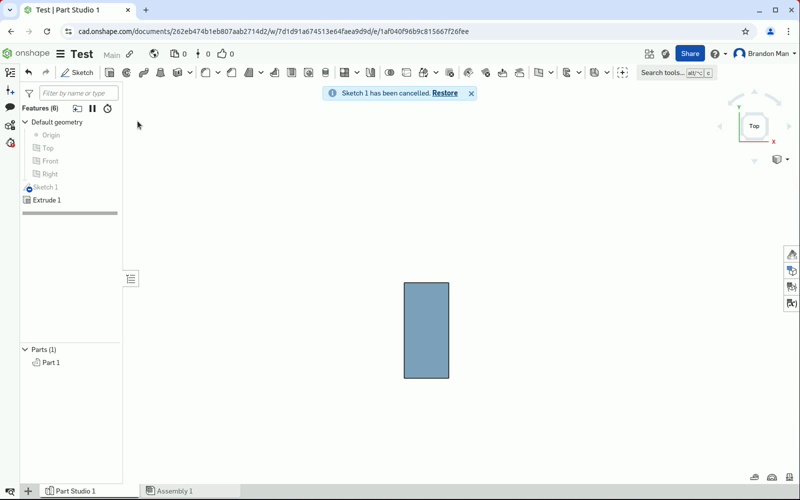
mouse_move(73, 189)
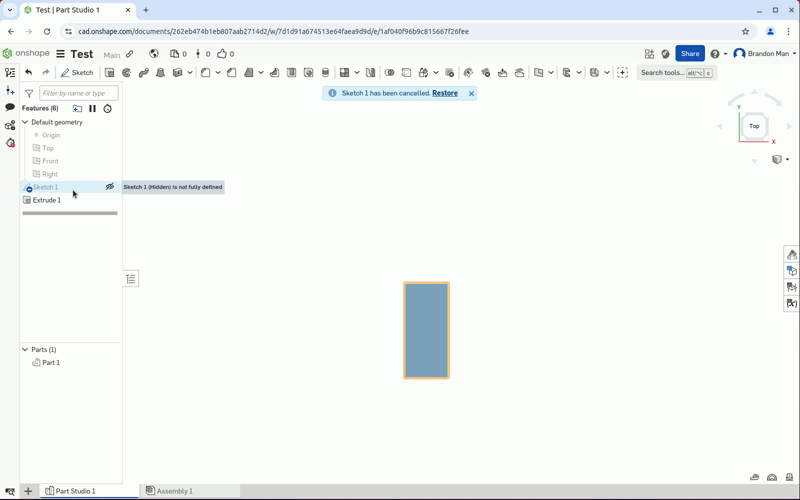
click(73, 189)
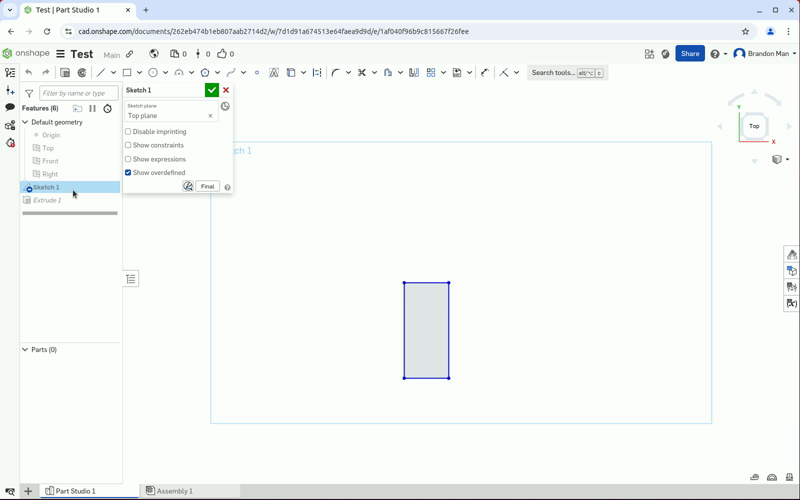
mouse_move(229, 92)
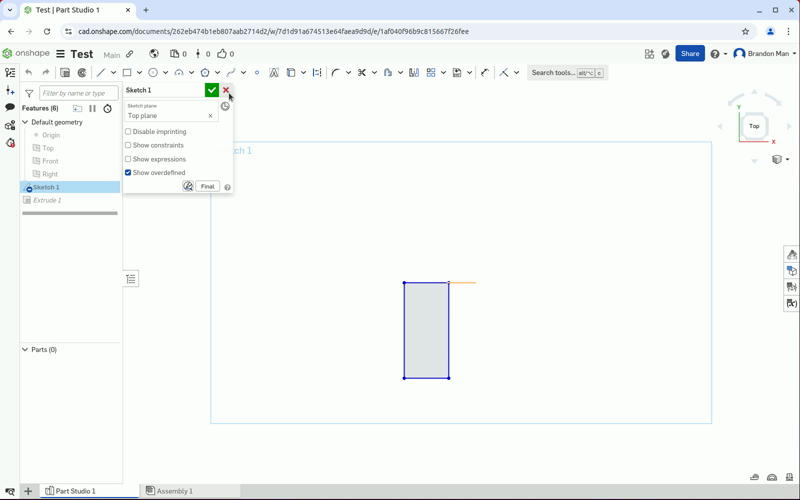
click(229, 92)
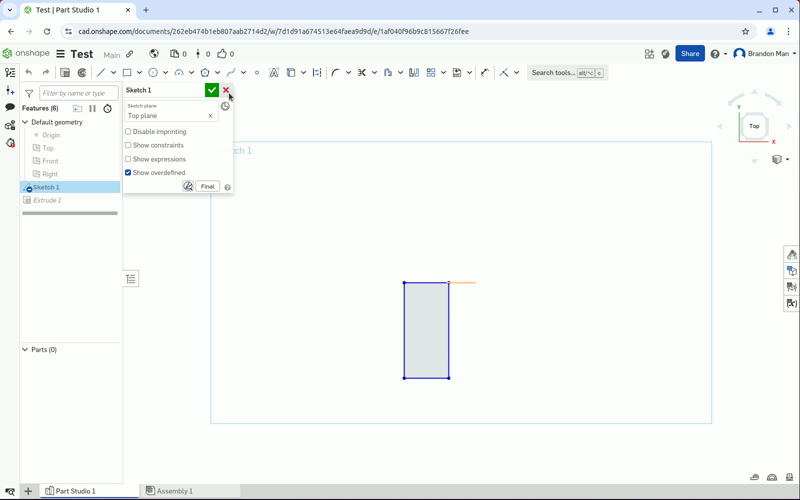
key(shift+s)
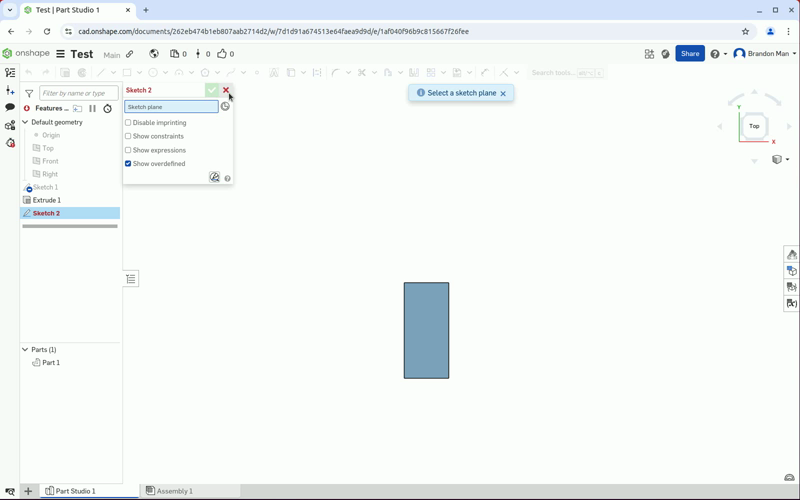
mouse_move(73, 150)
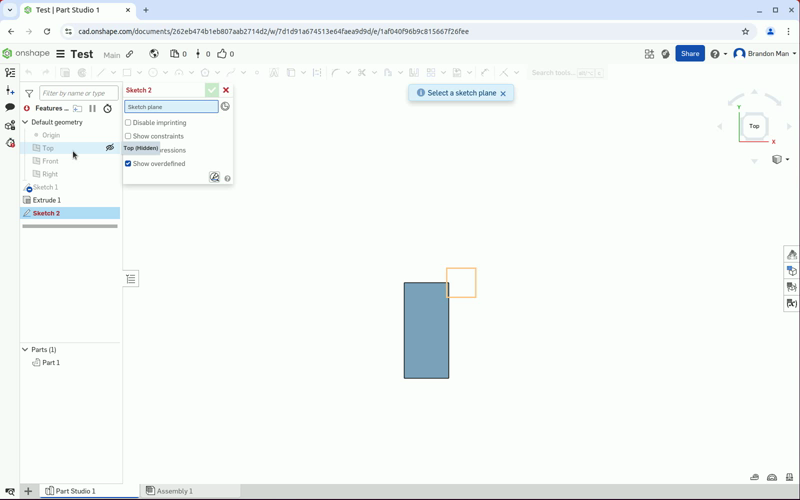
click(73, 150)
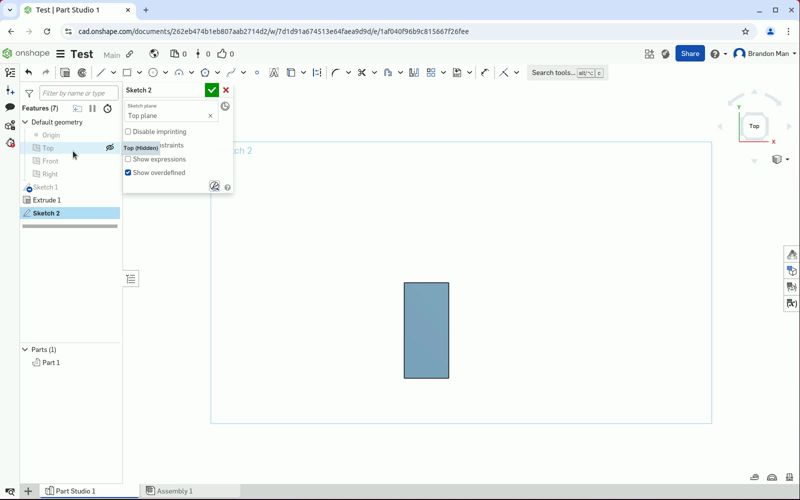
mouse_move(73, 352)
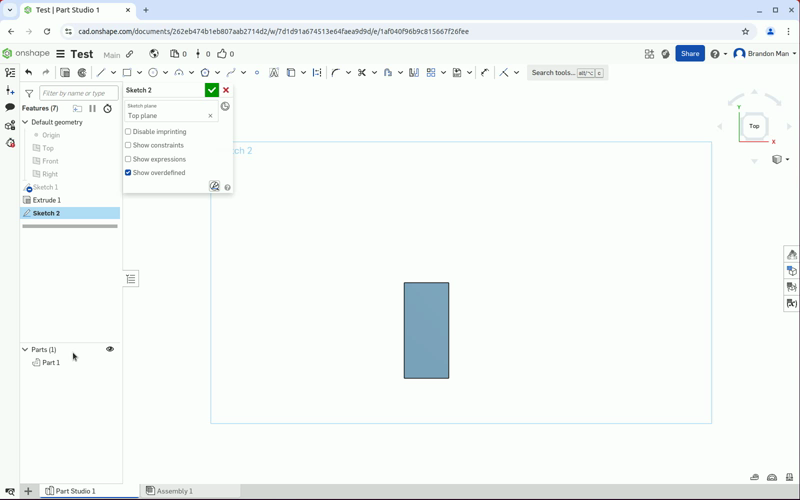
key(y)
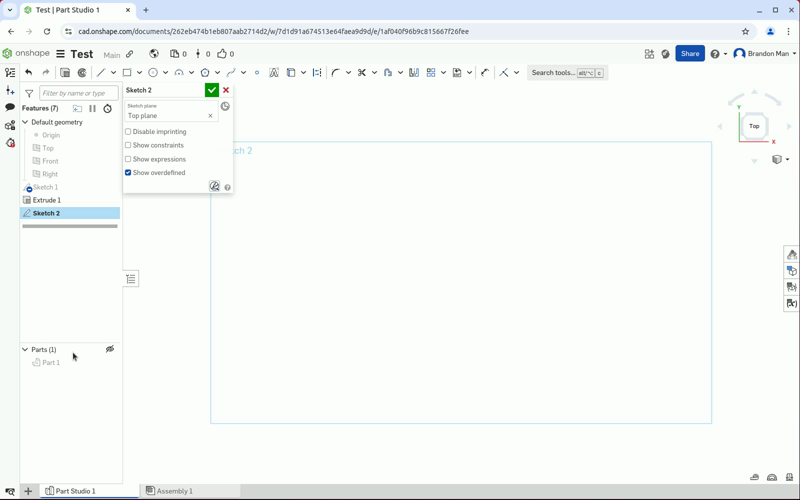
key(l)
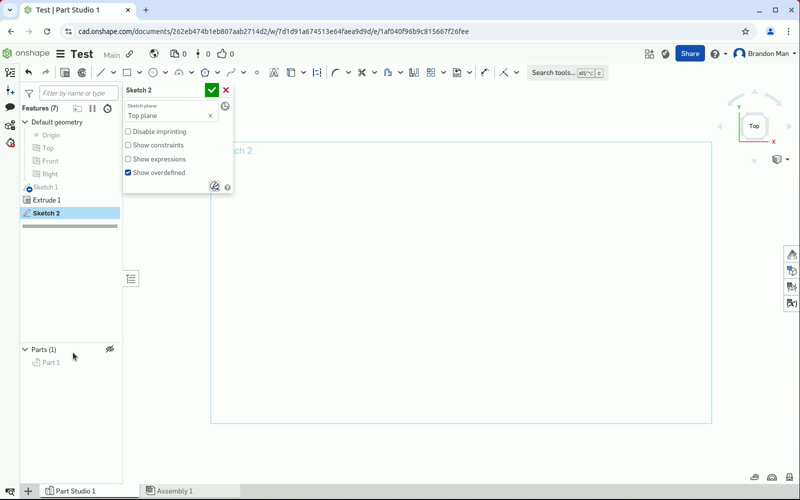
key_down(shift)
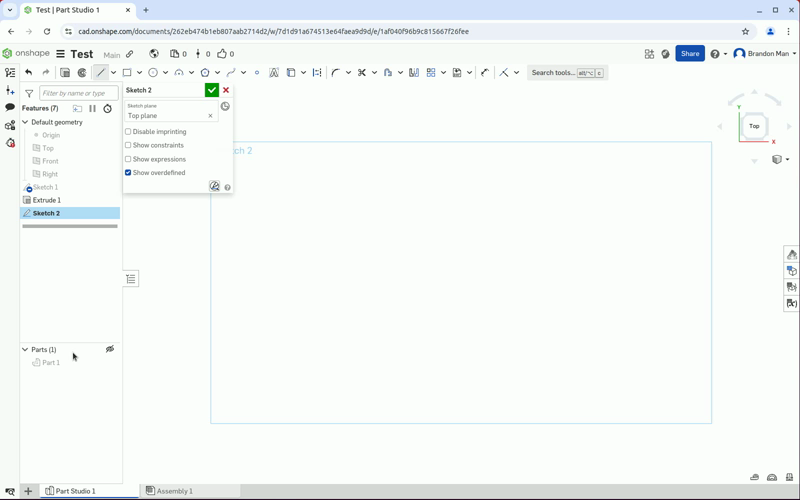
mouse_move(407, 319)
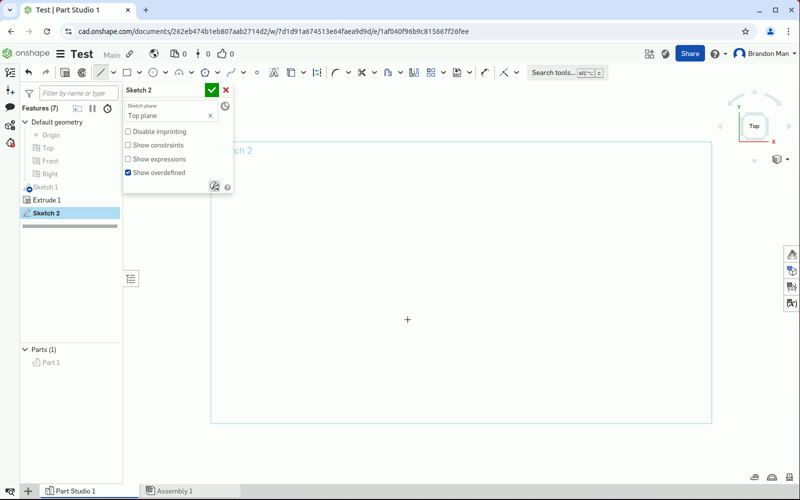
click(407, 319)
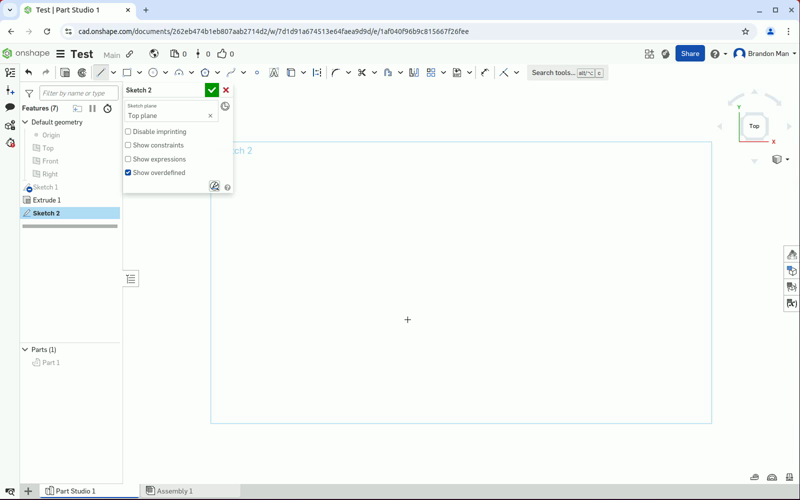
key_up(shift)
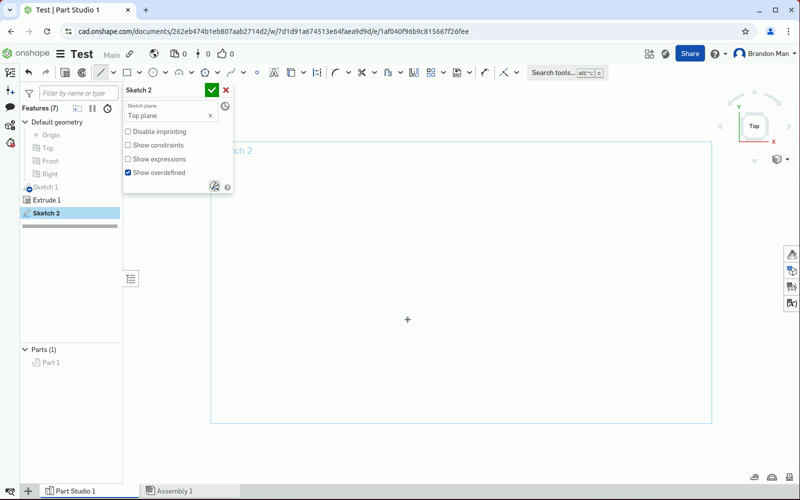
key_down(shift)
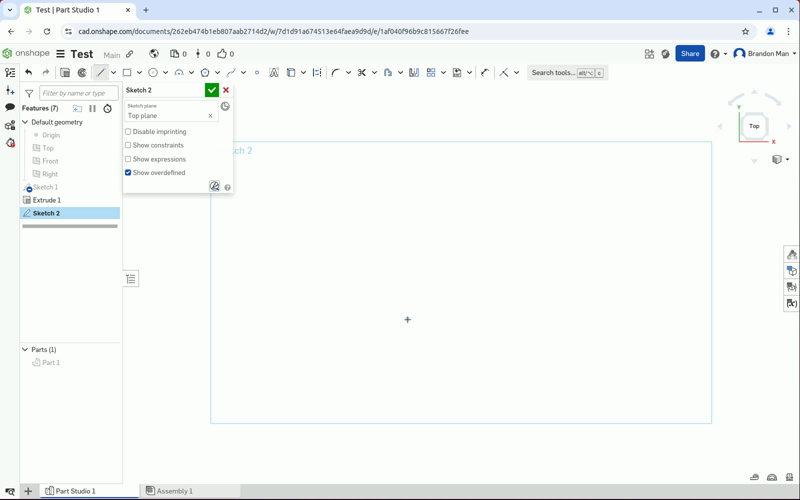
mouse_move(437, 319)
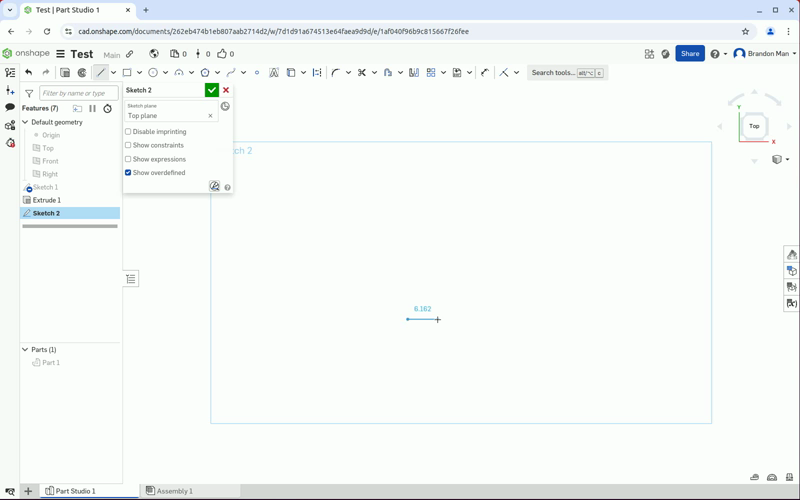
mouse_move(426, 319)
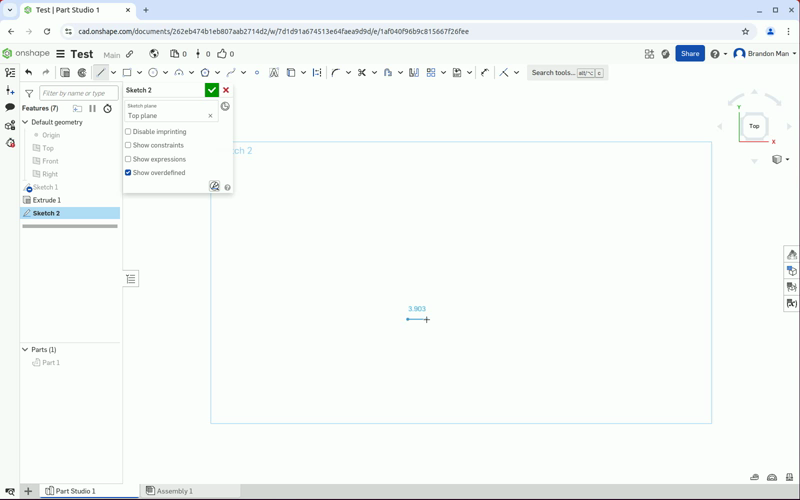
click(426, 319)
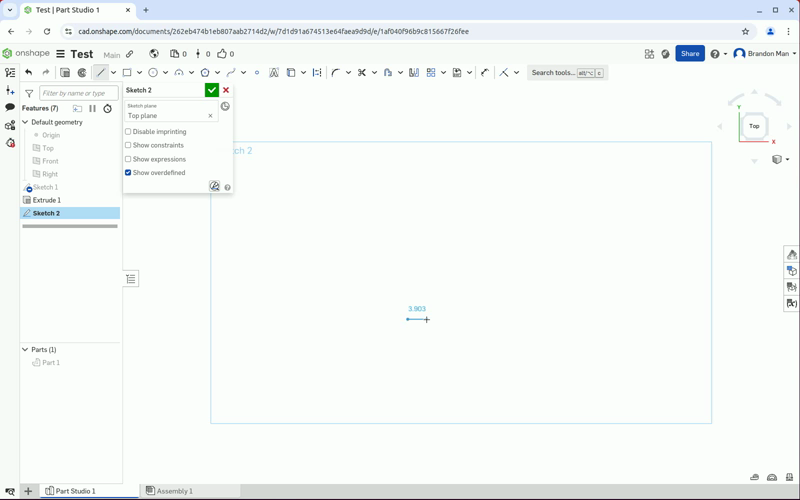
key_up(shift)
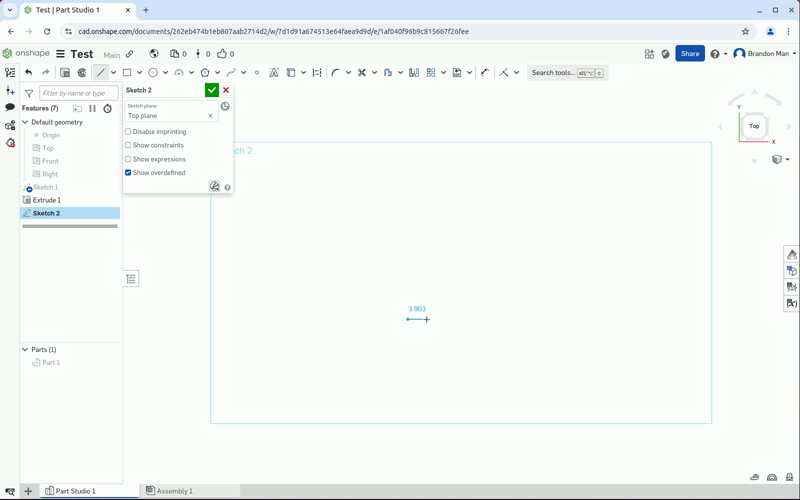
key_down(shift)
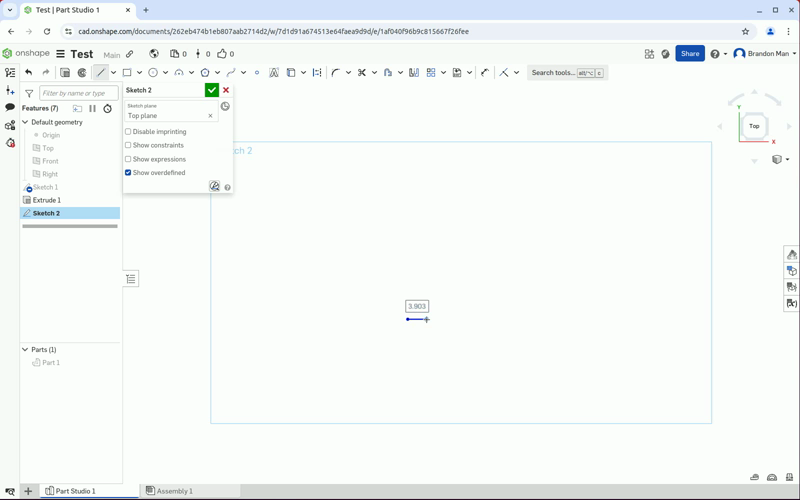
mouse_move(456, 319)
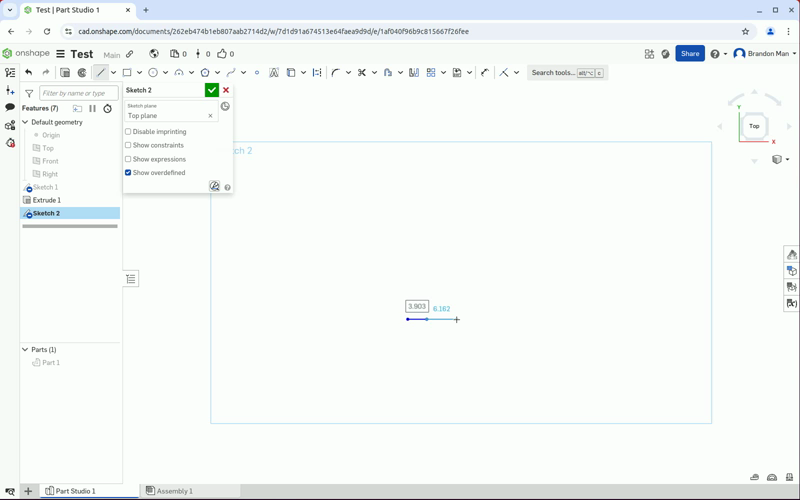
mouse_move(426, 282)
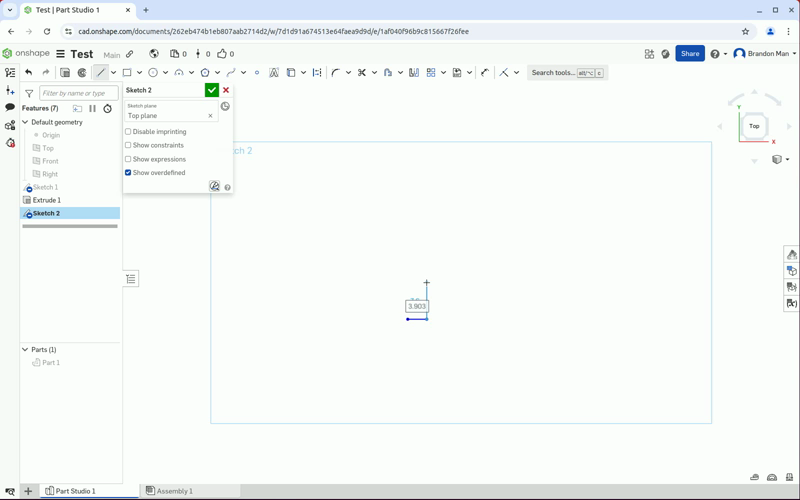
click(426, 282)
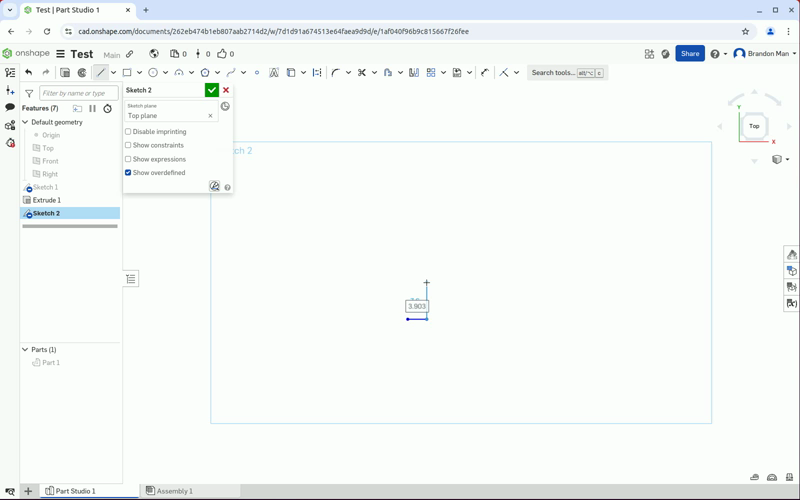
key_up(shift)
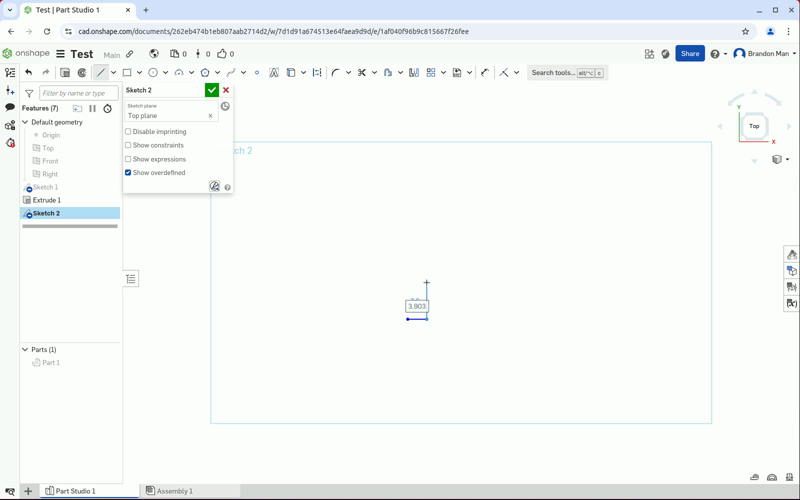
key_down(shift)
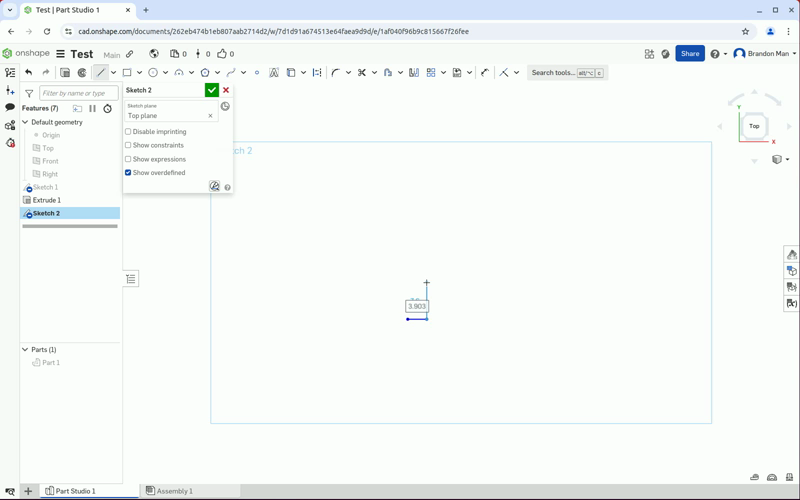
mouse_move(456, 282)
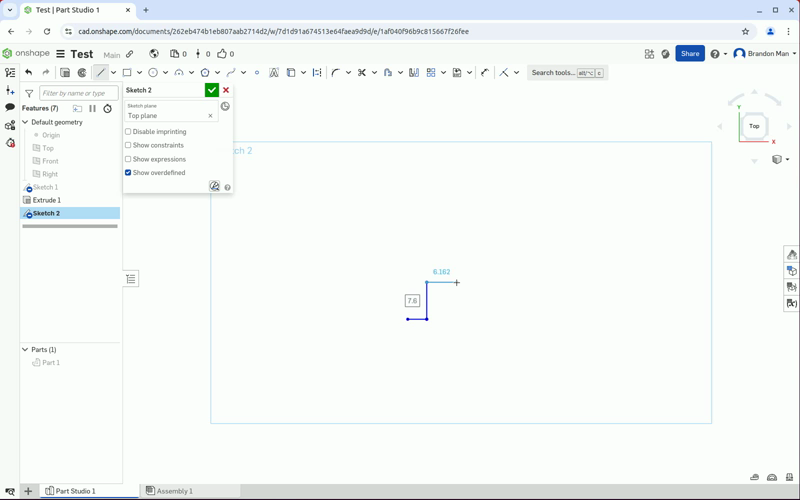
mouse_move(407, 282)
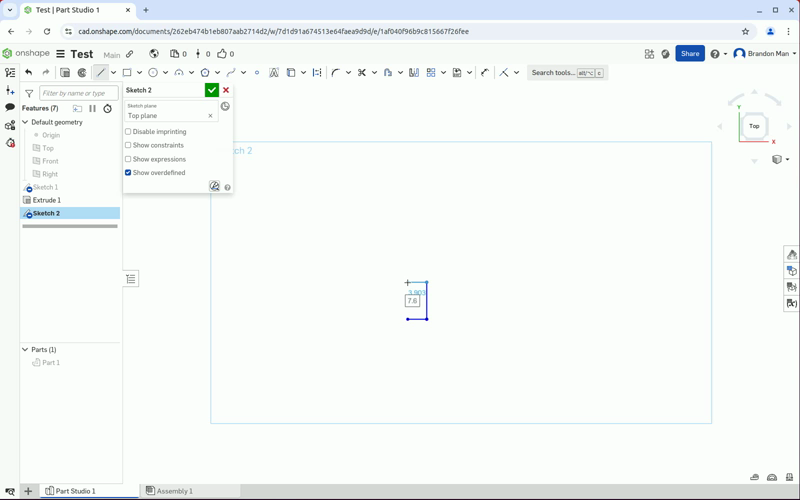
click(407, 282)
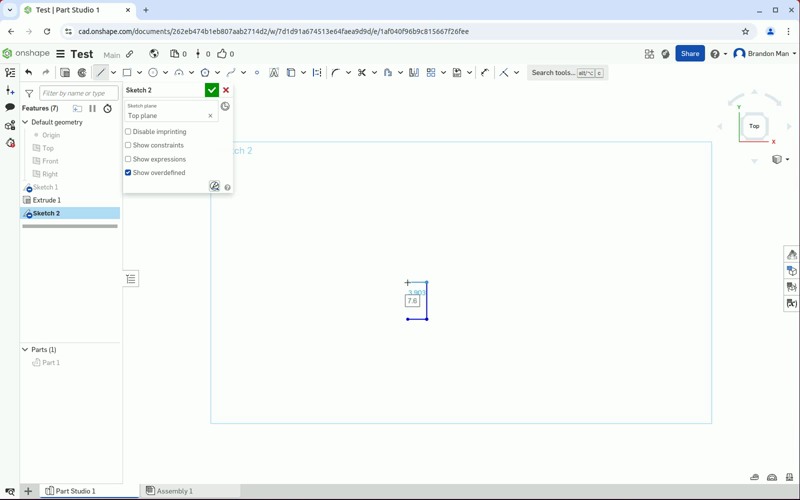
key_up(shift)
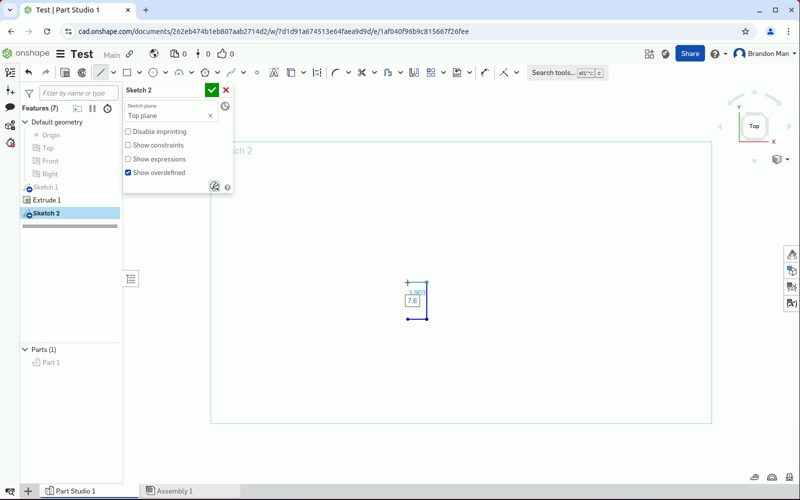
mouse_move(437, 282)
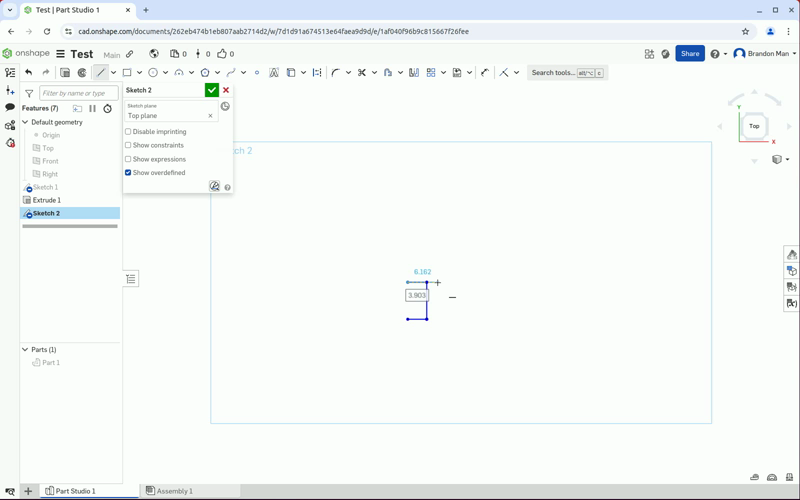
key_down(shift)
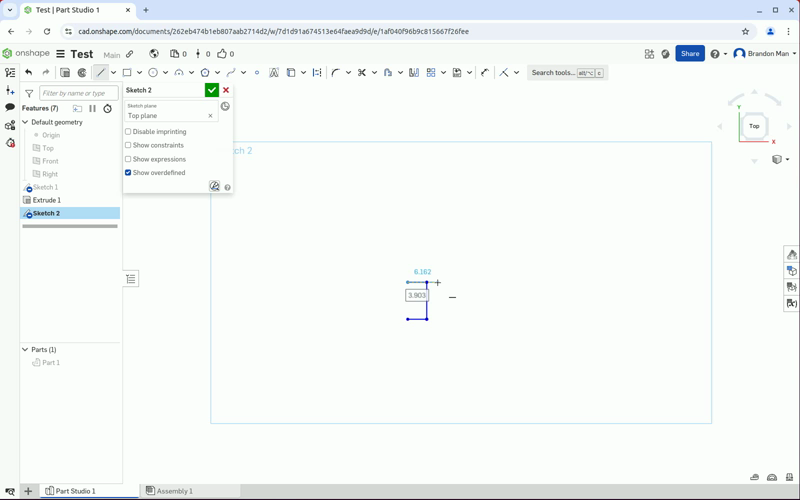
mouse_move(407, 319)
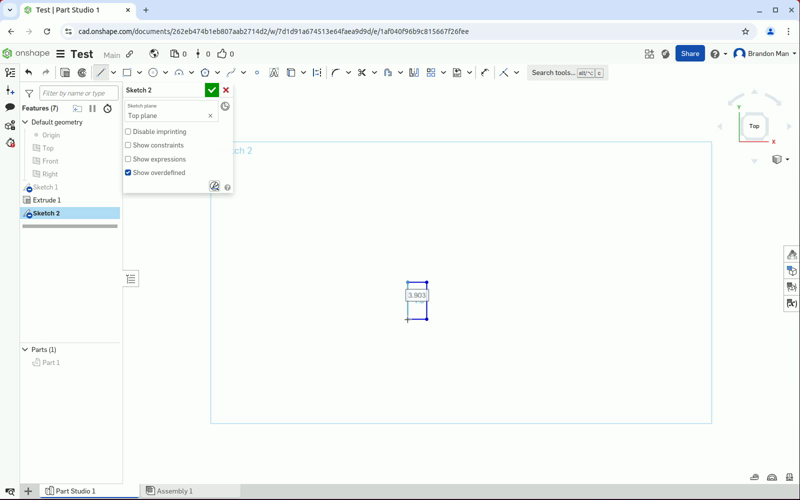
key_up(shift)
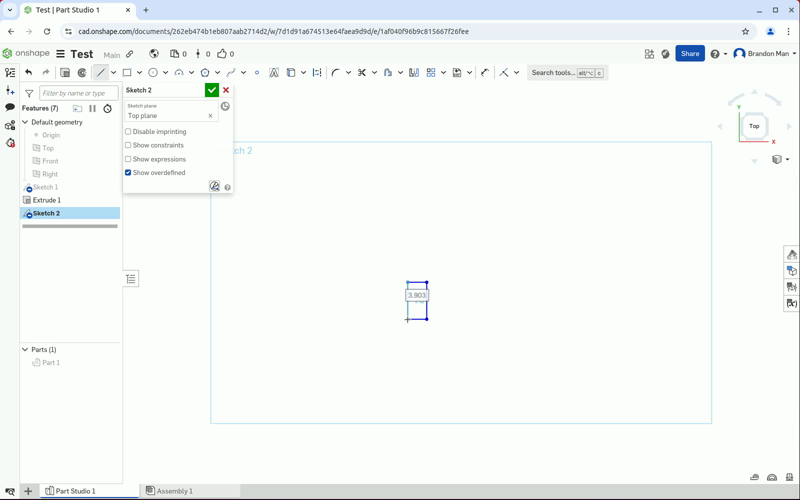
click(407, 319)
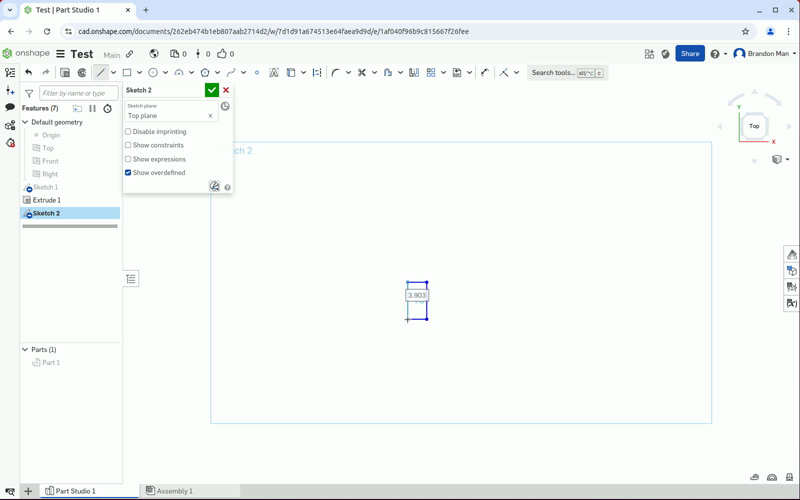
key(esc)
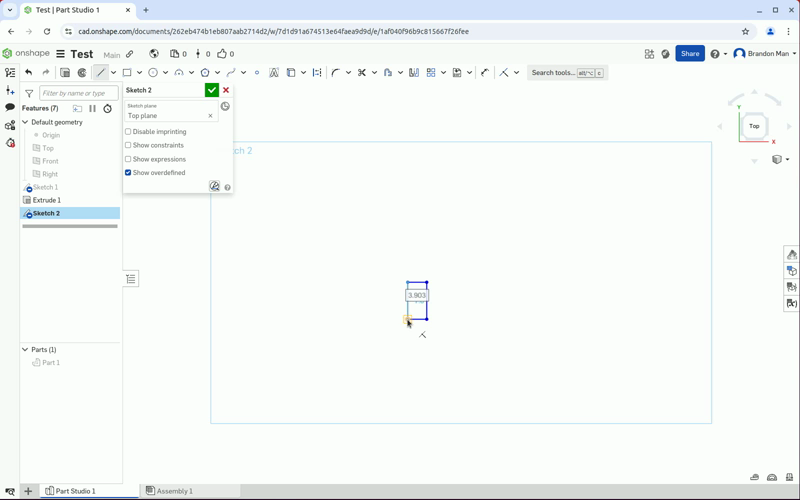
mouse_move(413, 297)
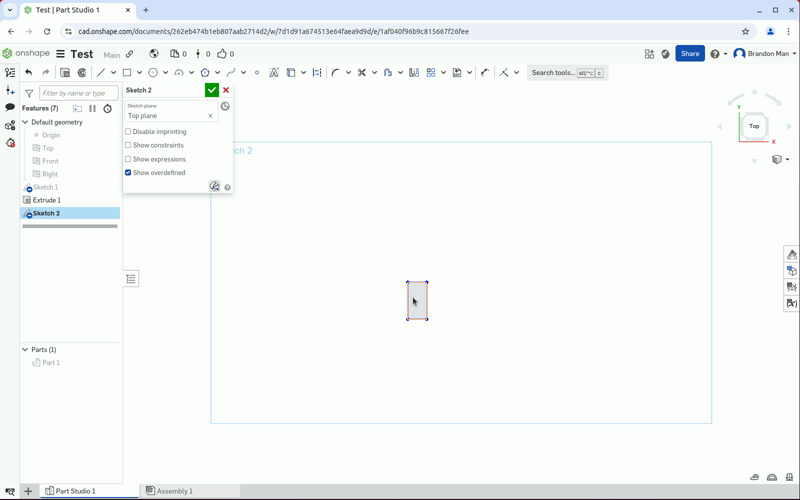
scroll(6)
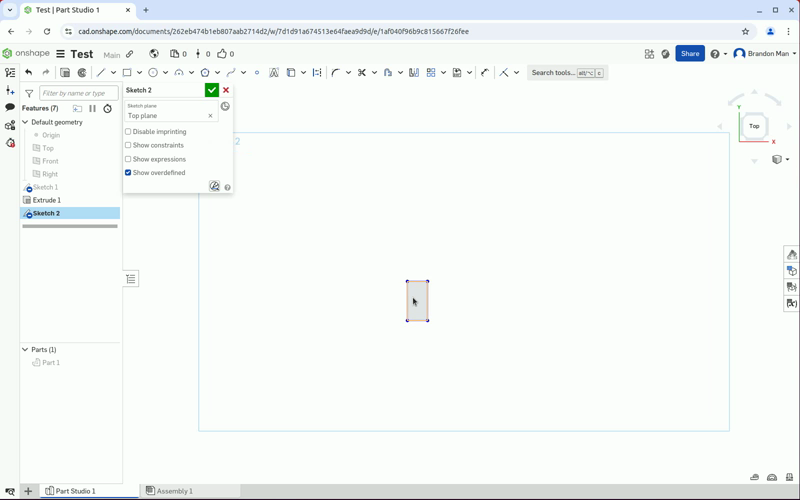
scroll(6)
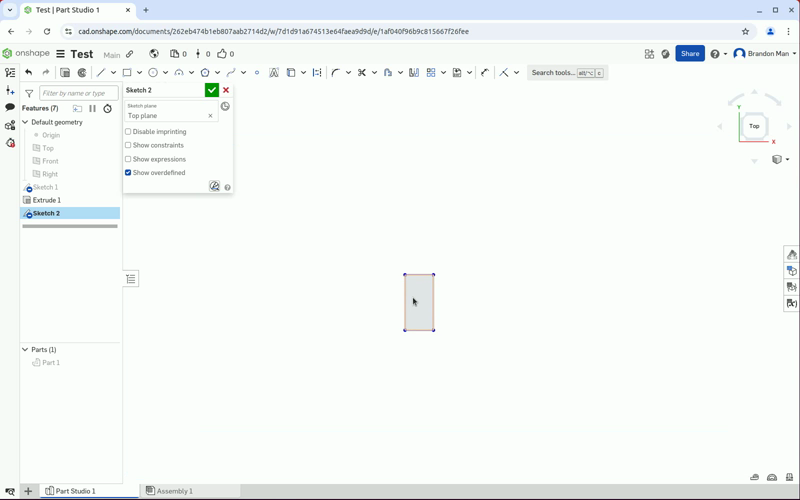
scroll(6)
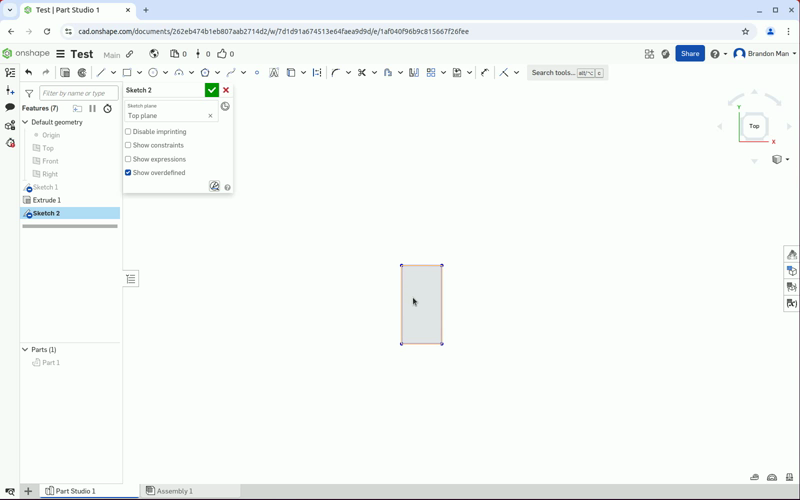
scroll(6)
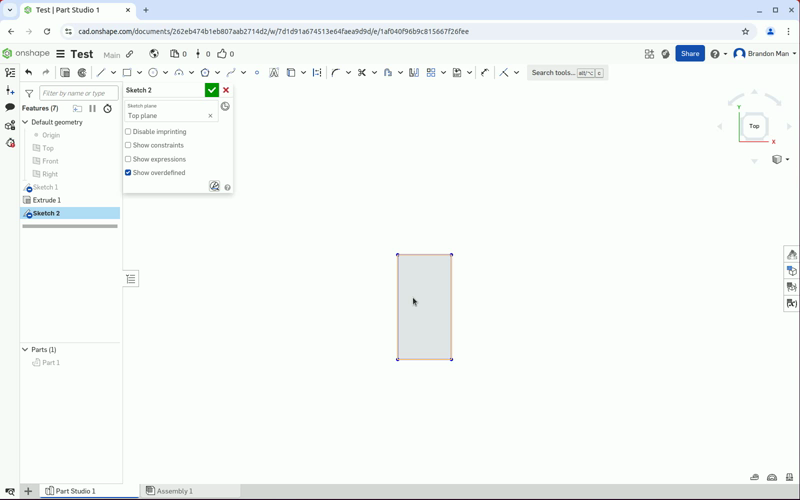
scroll(6)
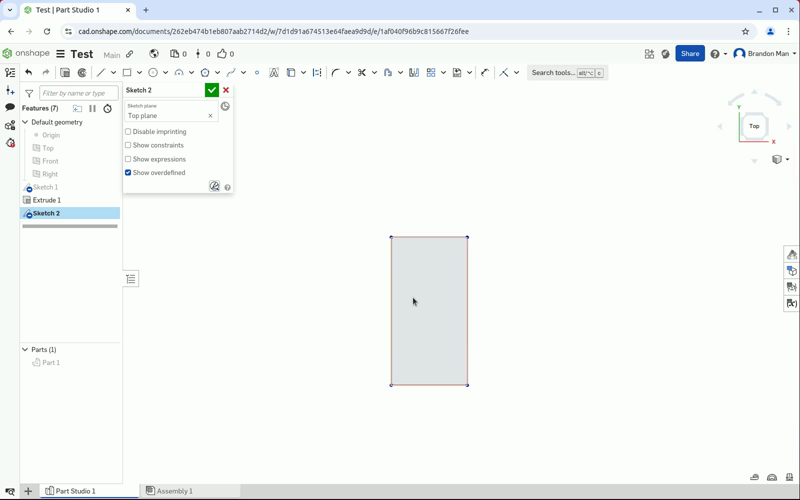
scroll(6)
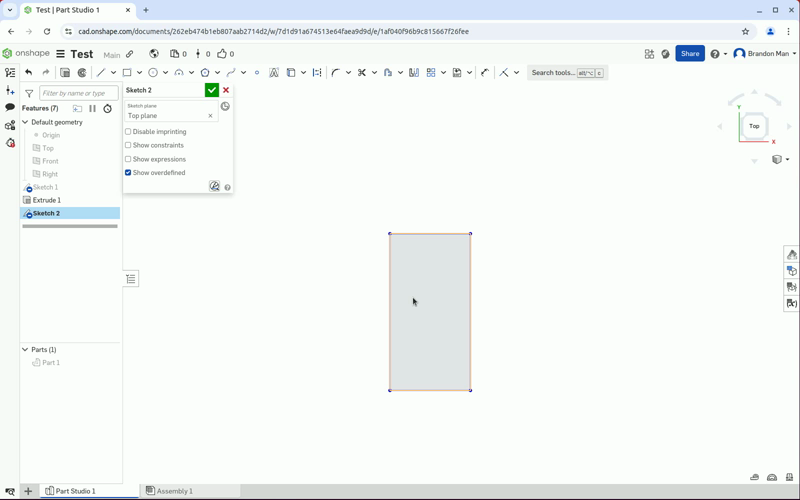
scroll(6)
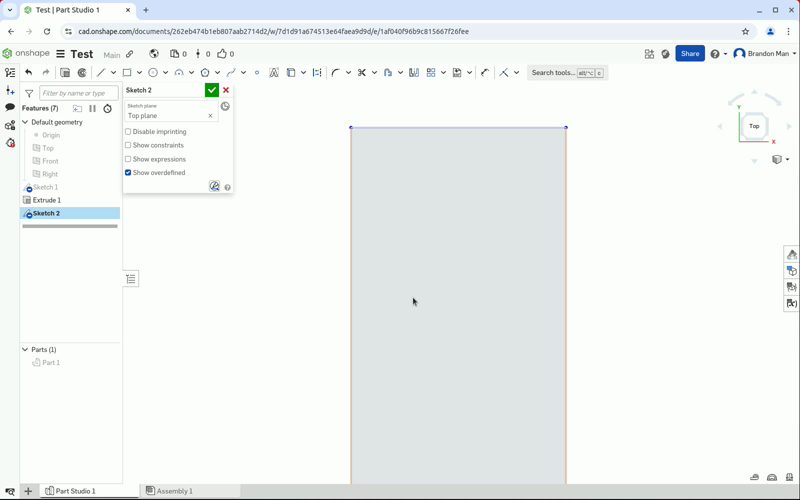
click(413, 297)
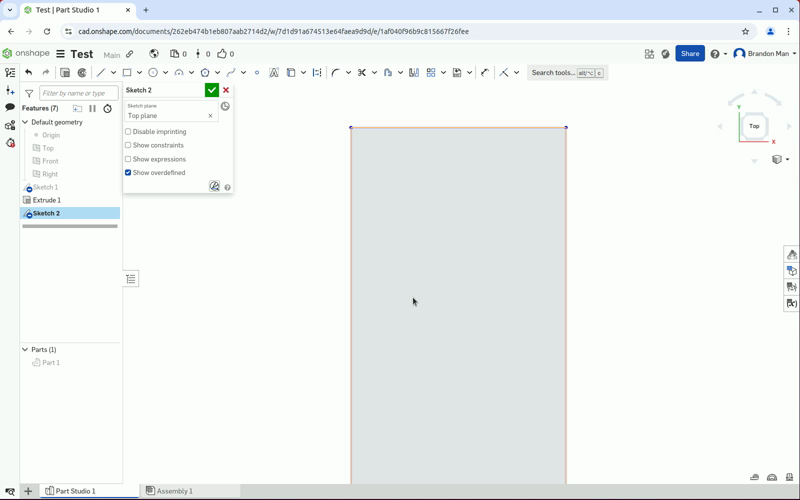
scroll(-6)
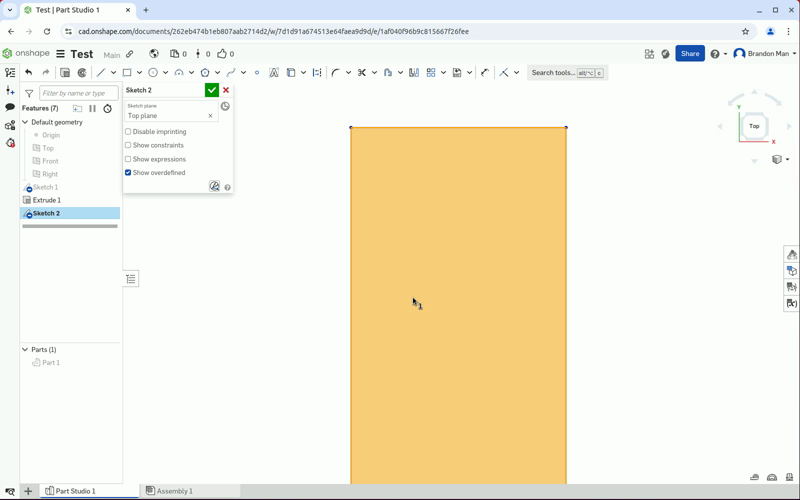
scroll(-6)
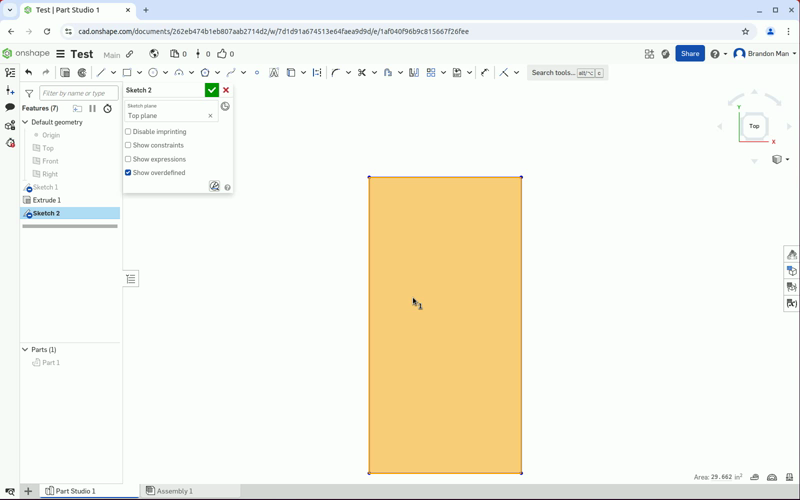
scroll(-6)
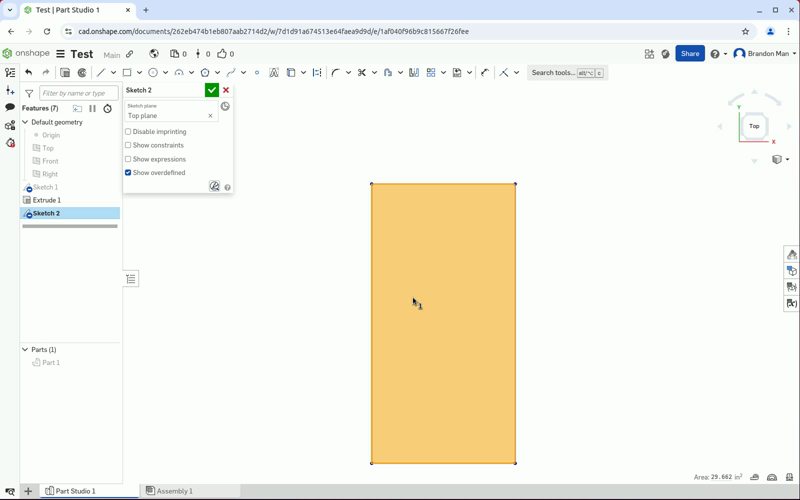
scroll(-6)
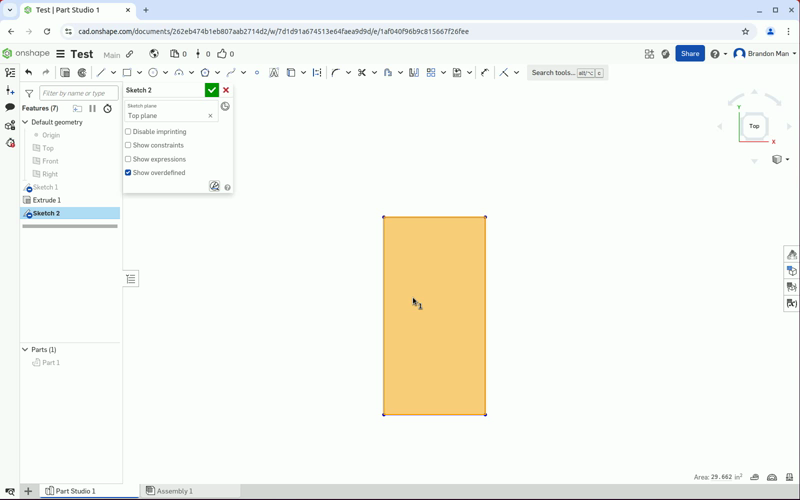
scroll(-6)
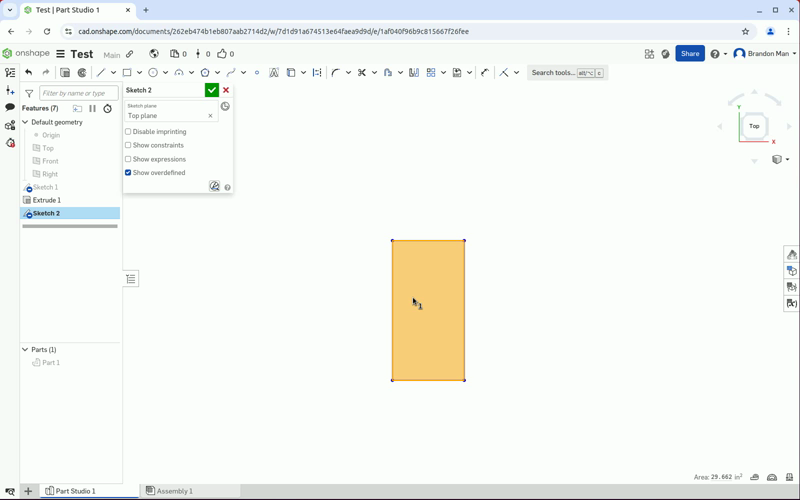
scroll(-6)
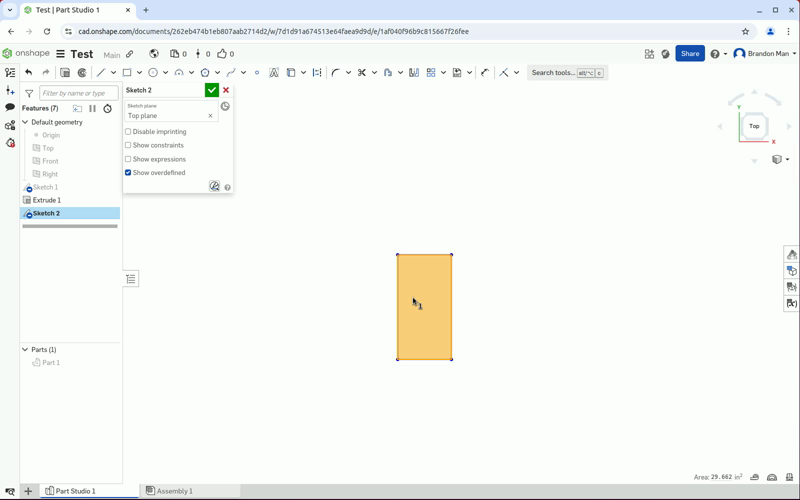
scroll(-6)
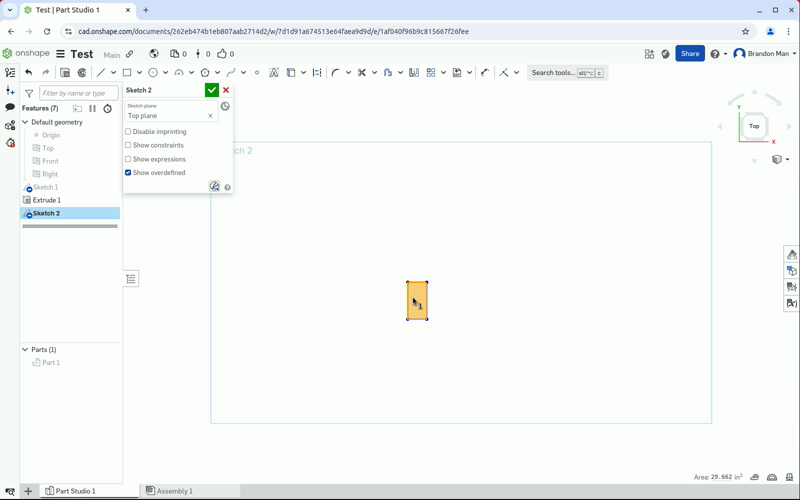
mouse_move(73, 352)
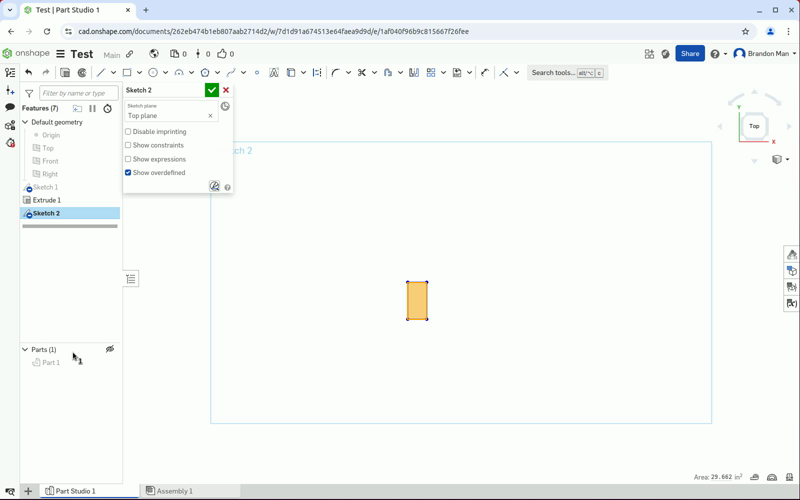
key(shift+y)
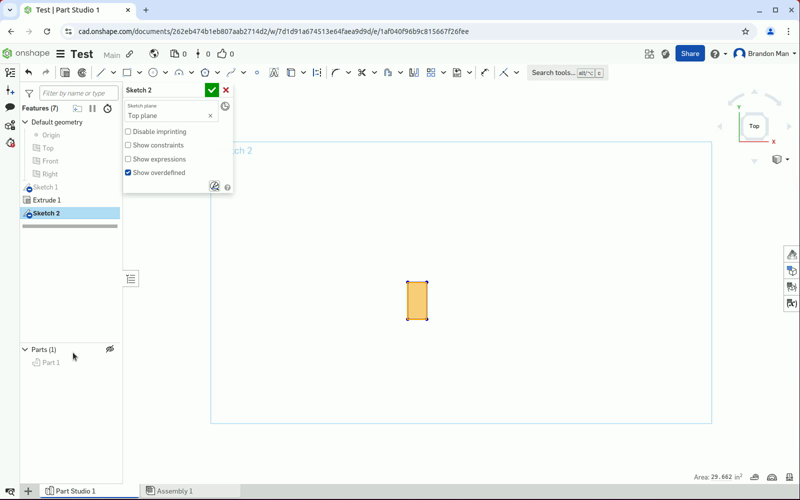
key(shift+e)
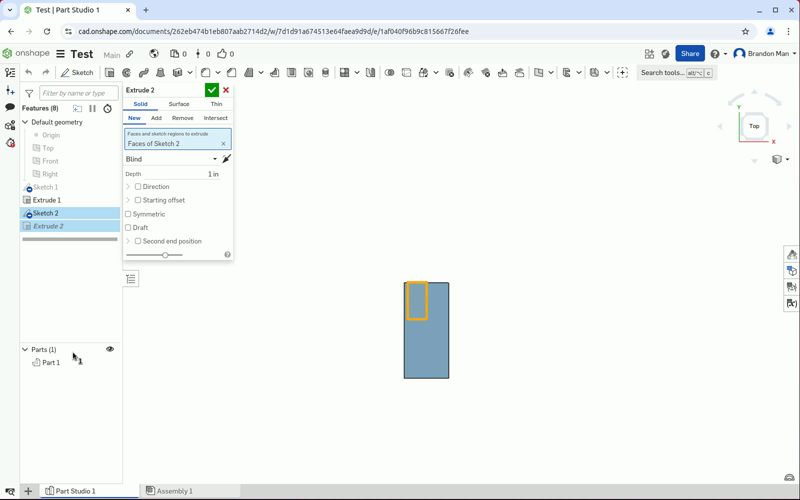
mouse_move(143, 106)
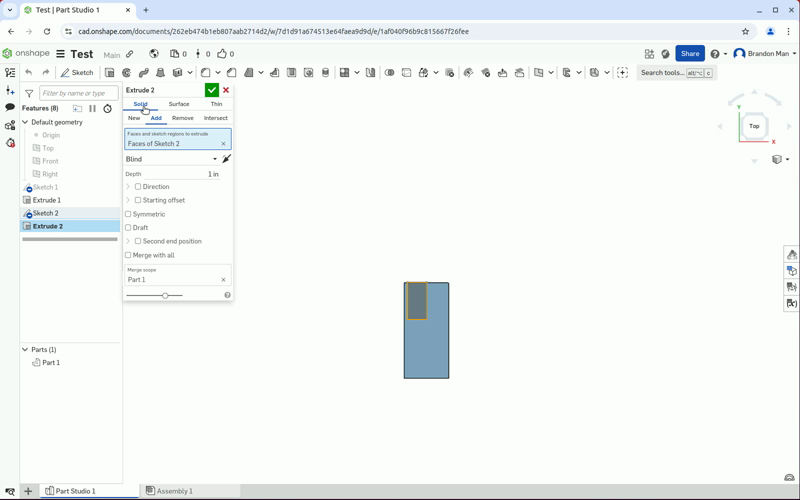
click(143, 106)
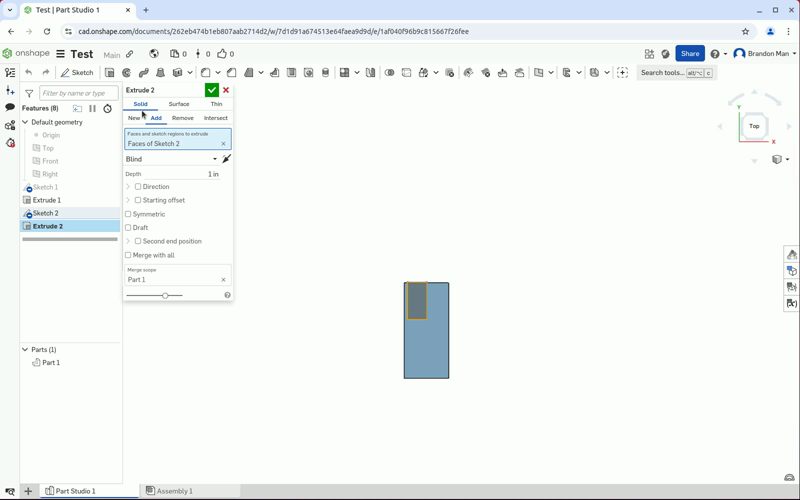
mouse_move(137, 120)
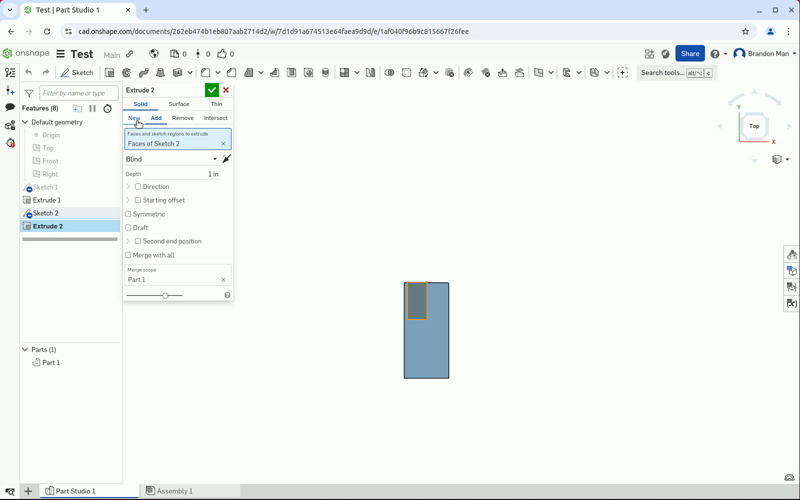
click(137, 120)
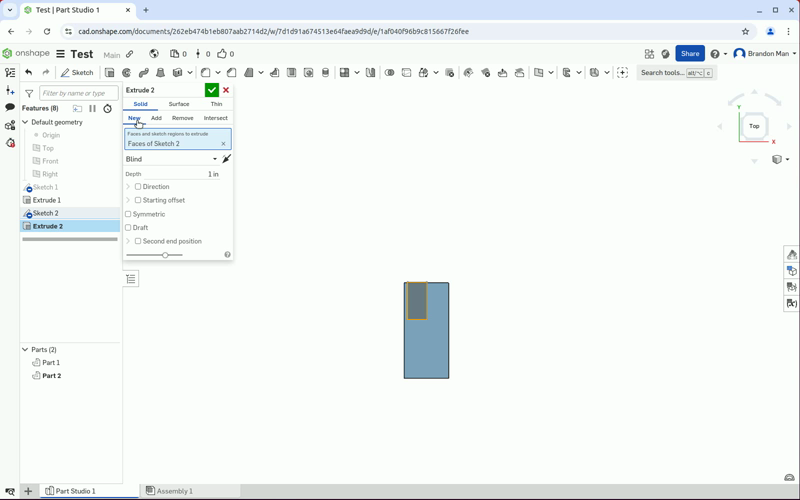
key(tab, 4)
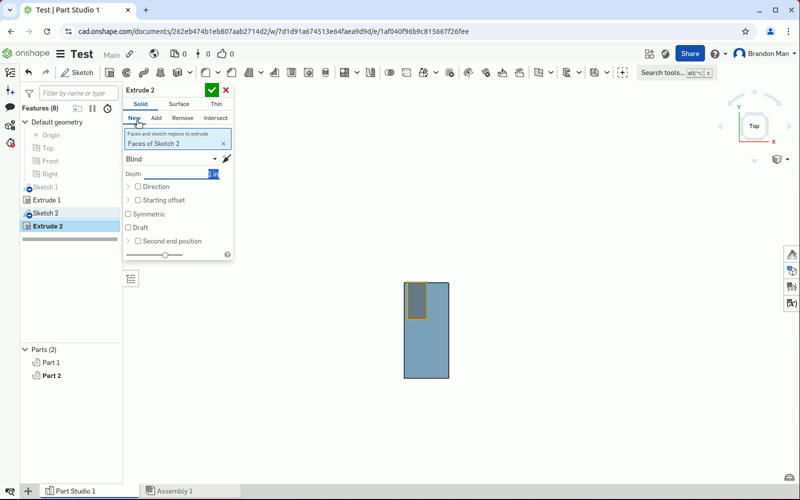
text(23.108)
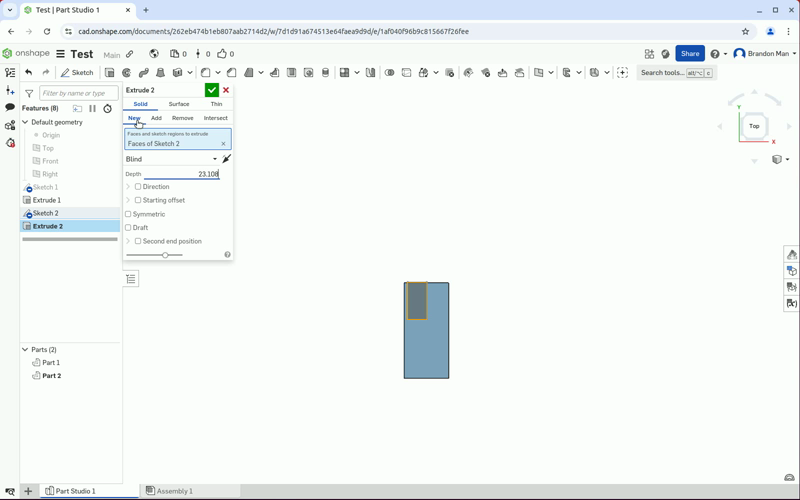
key(enter)
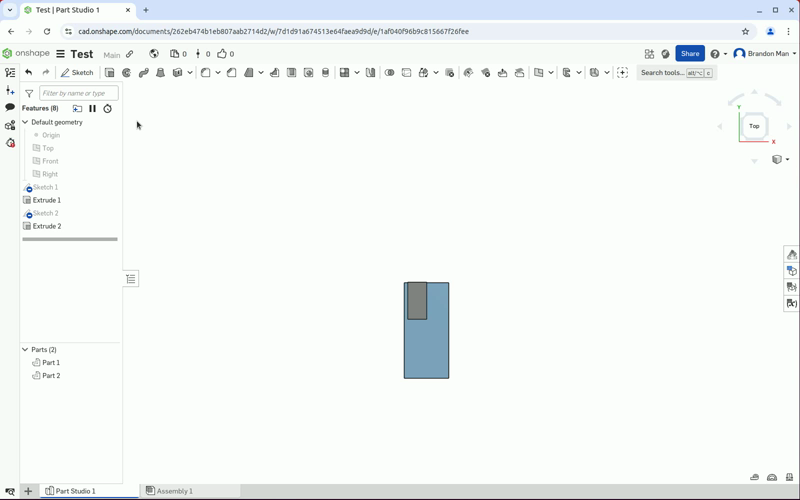
key(shift+h)
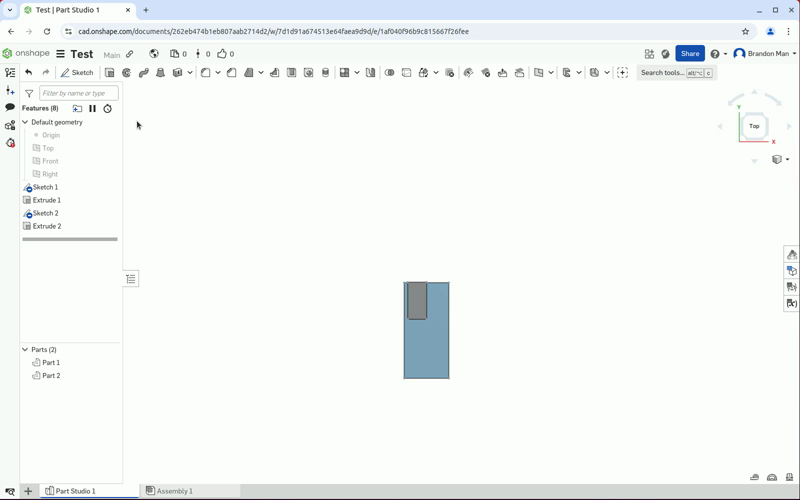
key(shift+h)
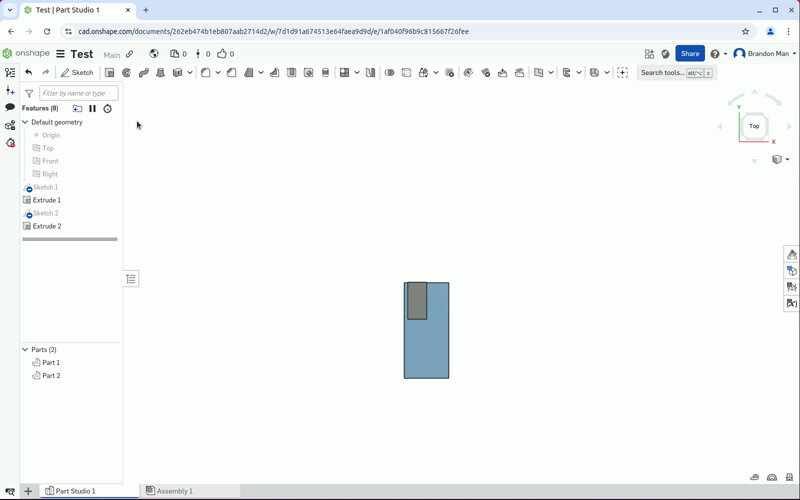
mouse_move(73, 189)
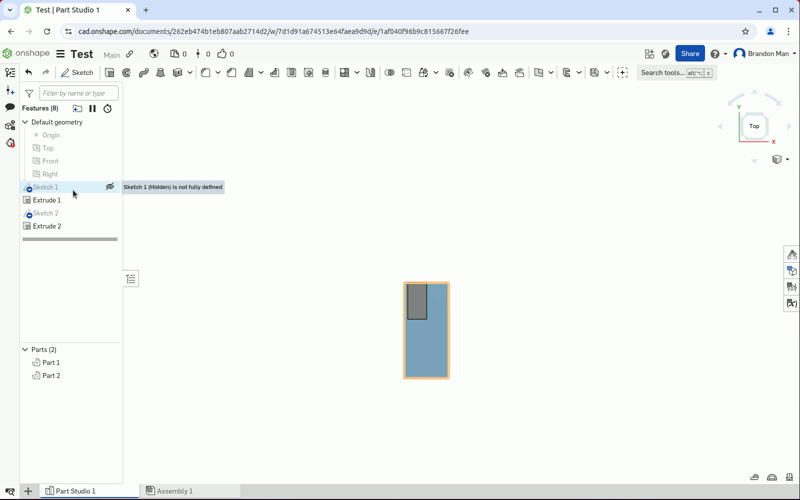
click(73, 189)
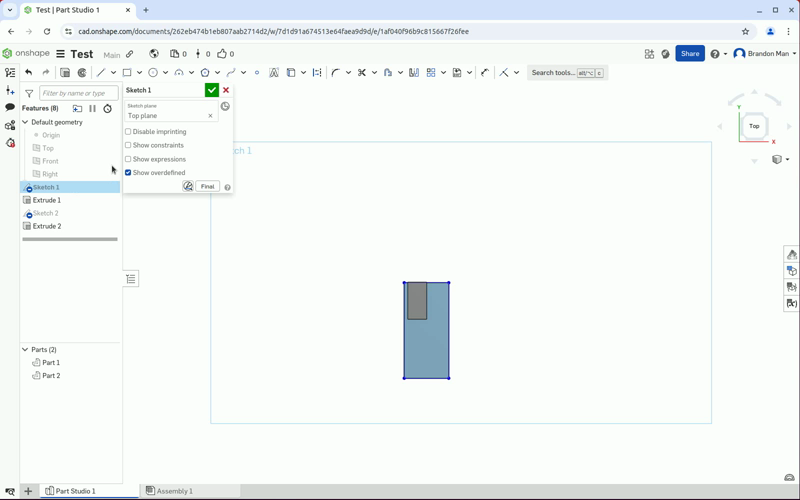
mouse_move(229, 92)
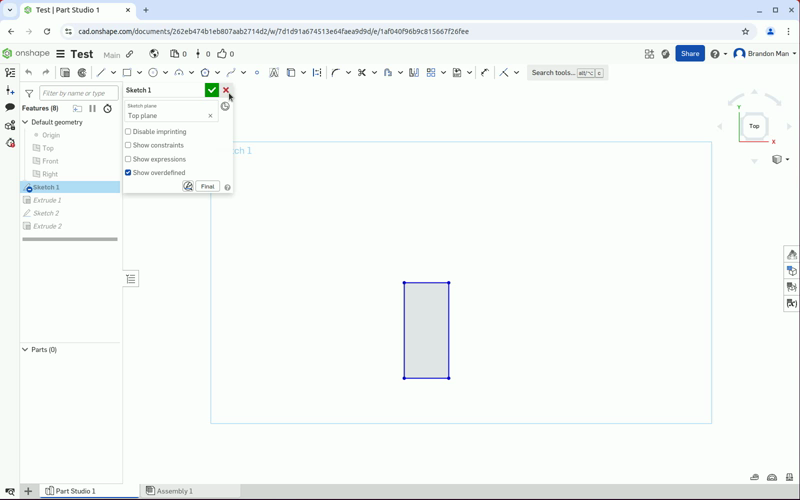
click(229, 92)
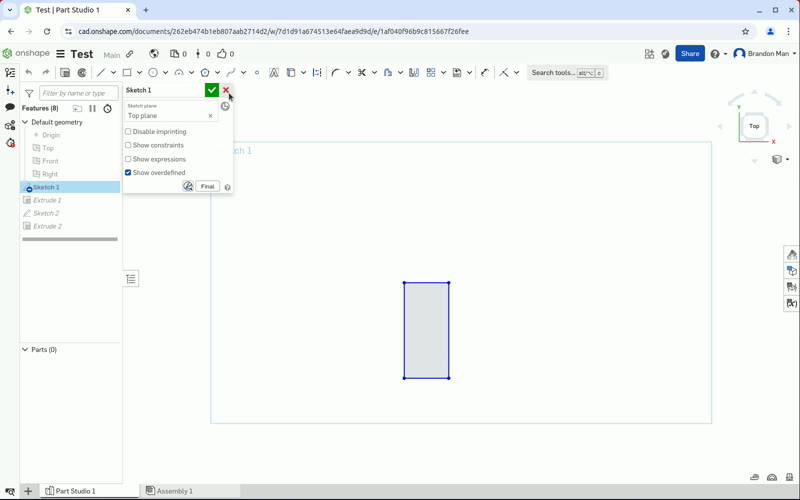
key(shift+s)
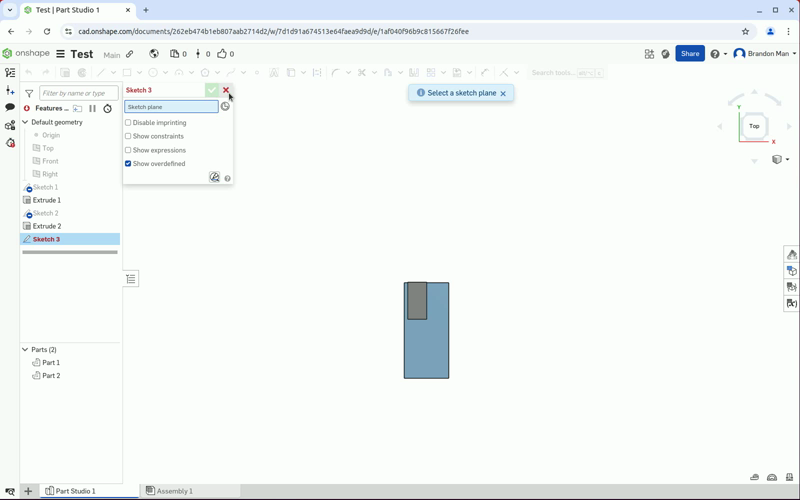
mouse_move(73, 150)
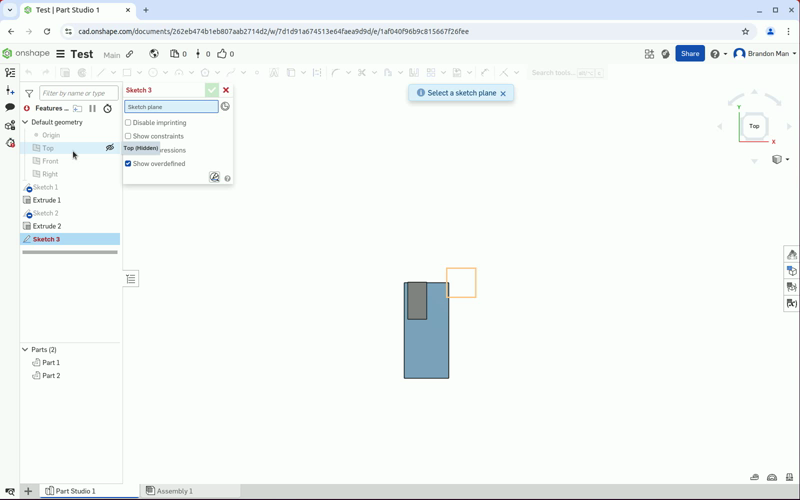
click(73, 150)
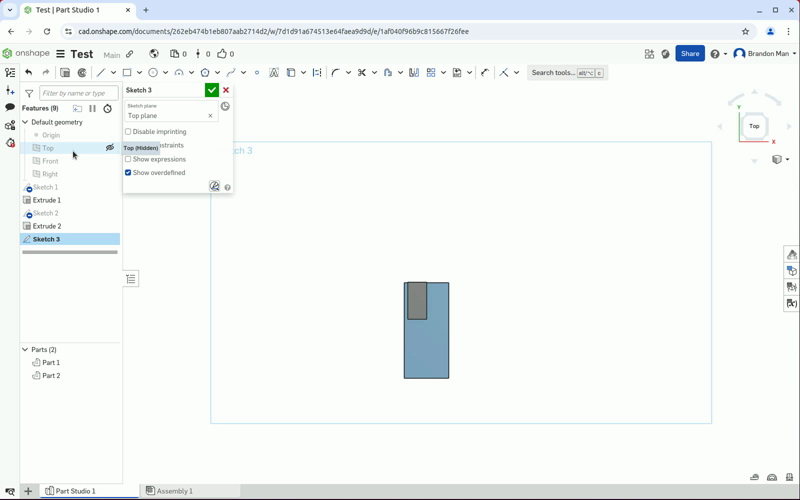
mouse_move(73, 352)
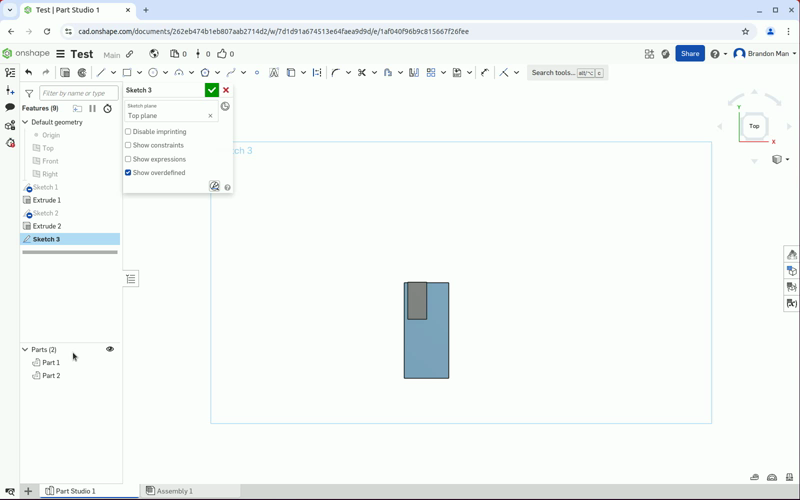
key(y)
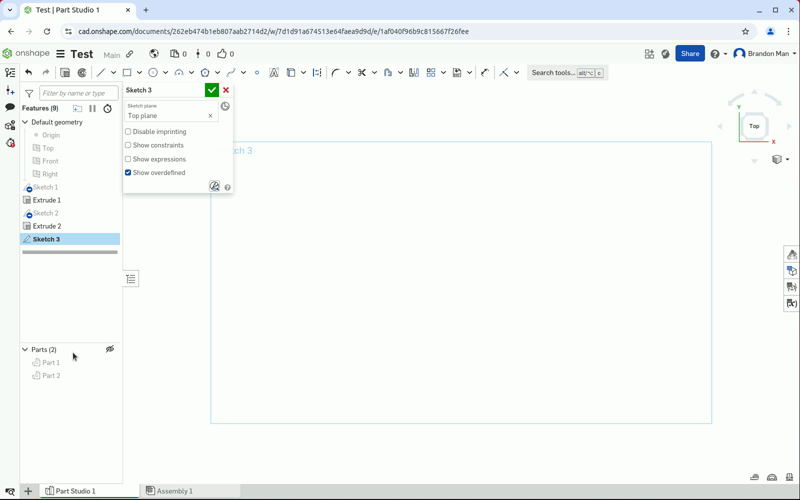
key(l)
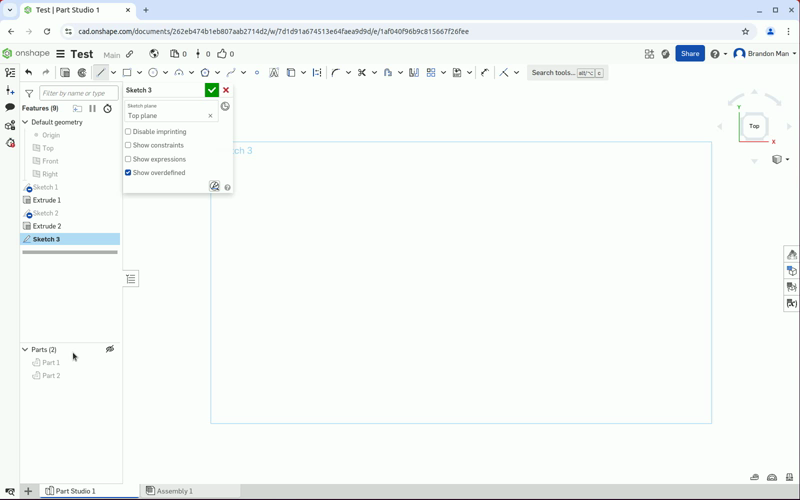
key_down(shift)
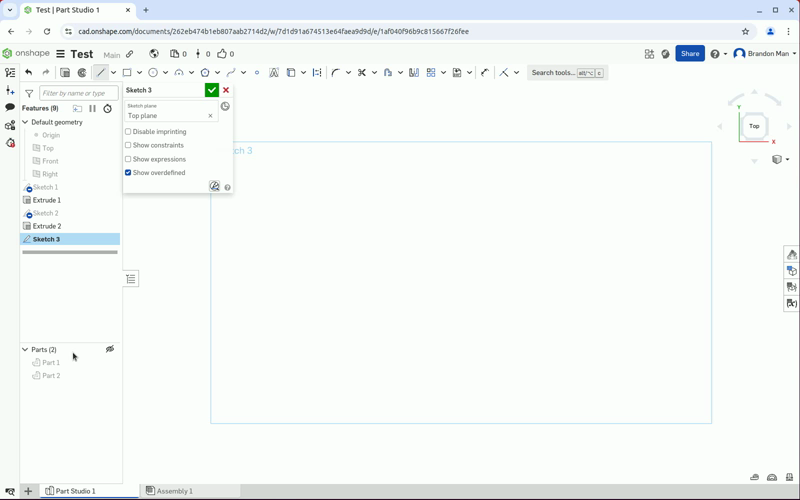
mouse_move(425, 319)
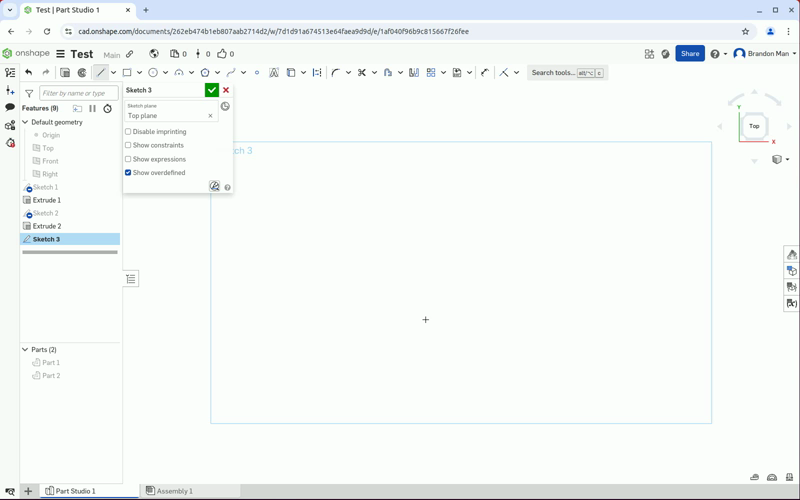
click(425, 319)
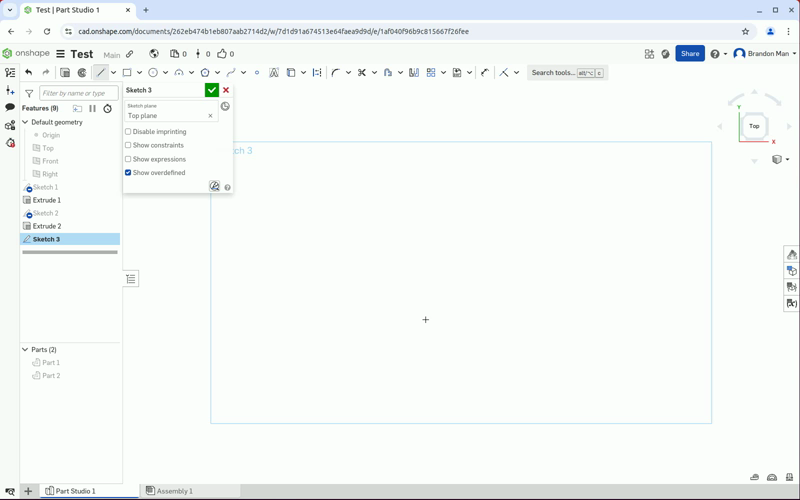
key_up(shift)
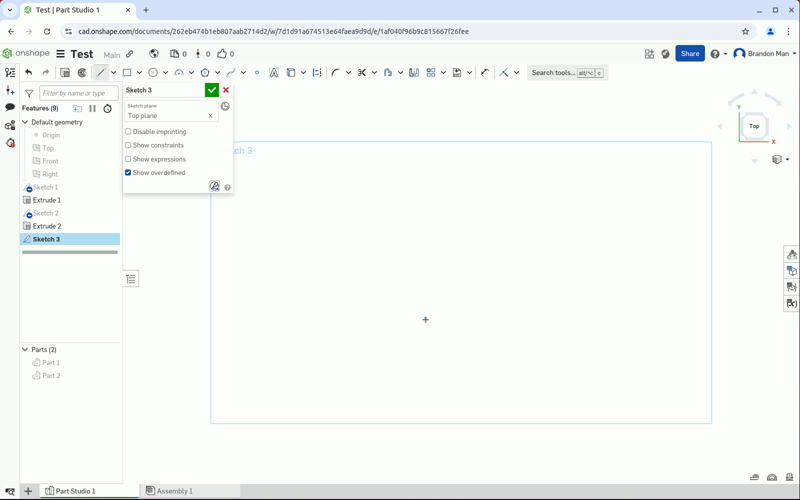
key_down(shift)
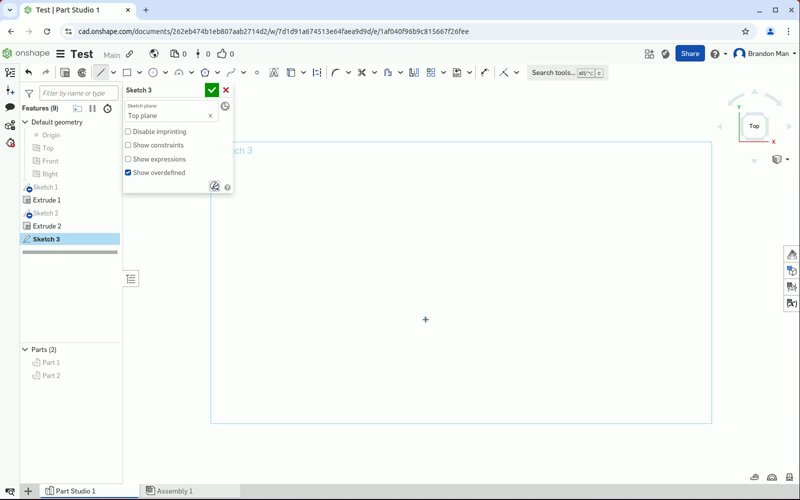
mouse_move(455, 319)
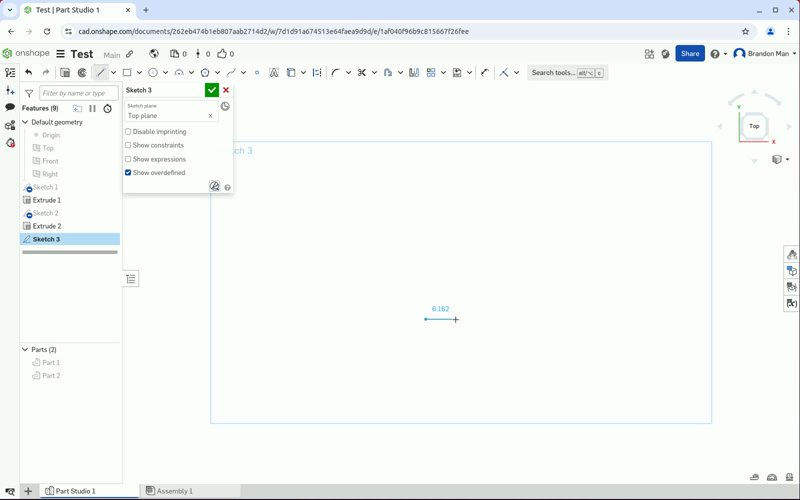
mouse_move(444, 319)
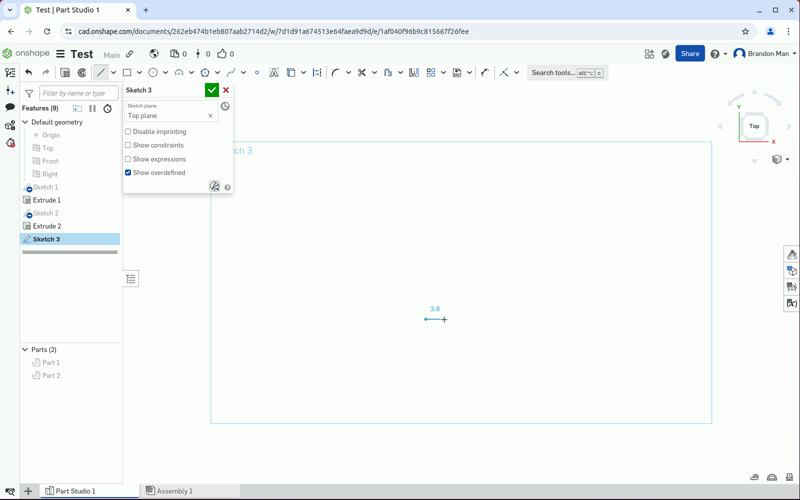
click(444, 319)
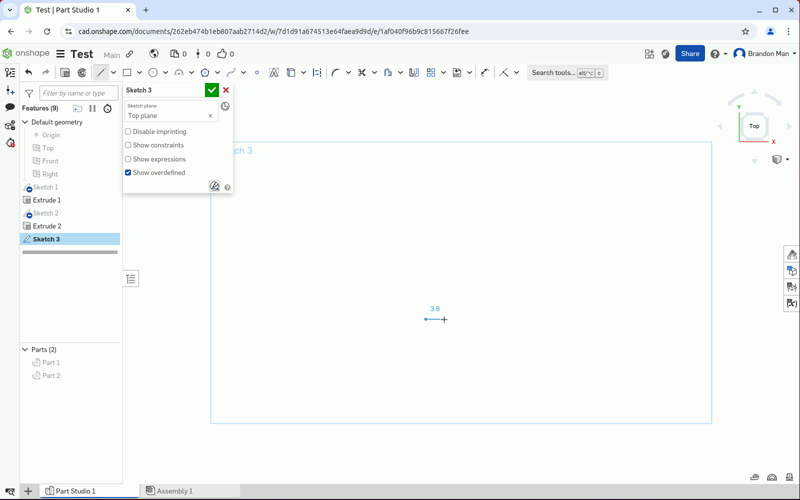
key_up(shift)
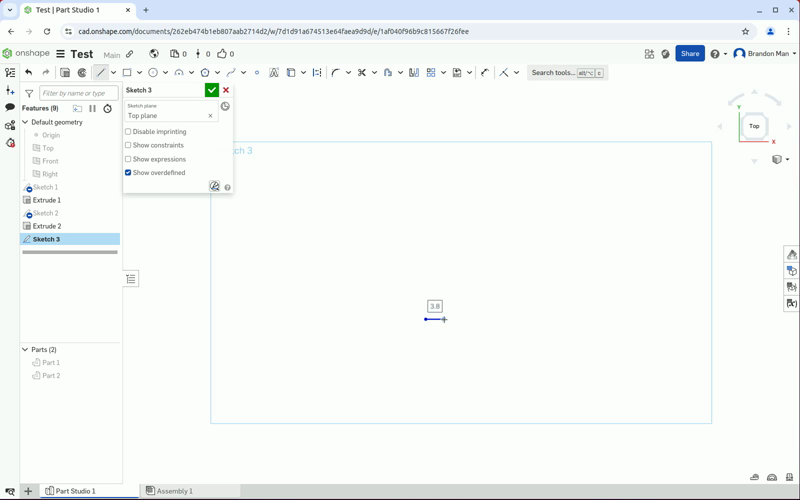
key_down(shift)
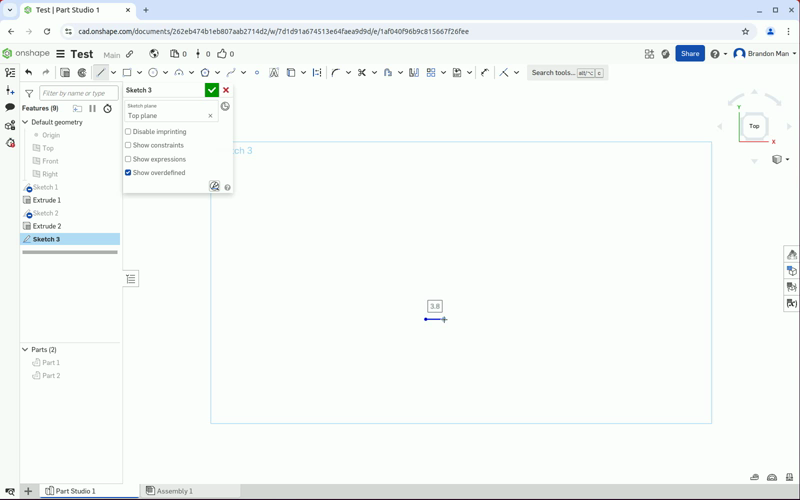
mouse_move(474, 319)
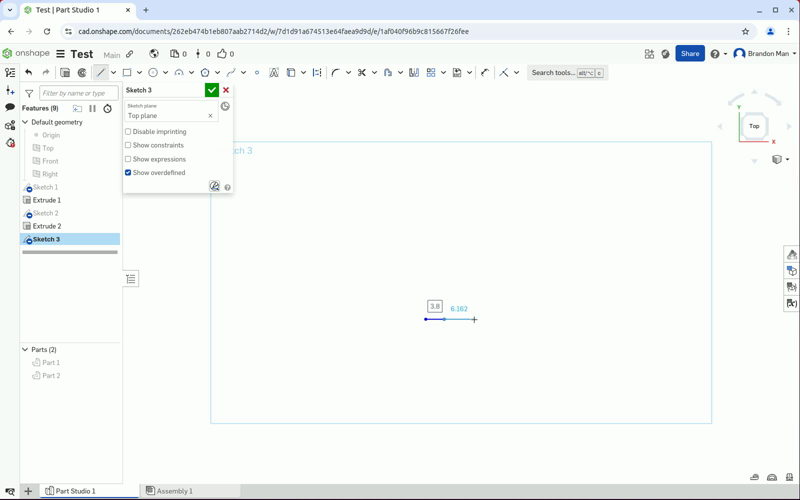
mouse_move(444, 282)
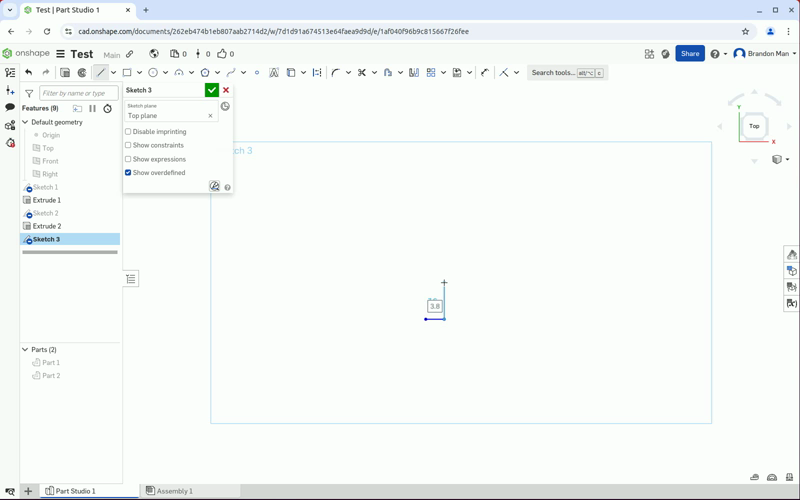
click(444, 282)
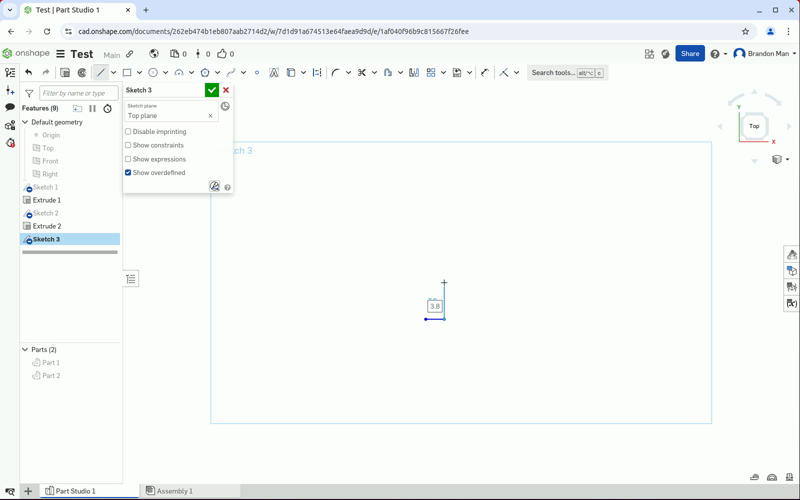
key_up(shift)
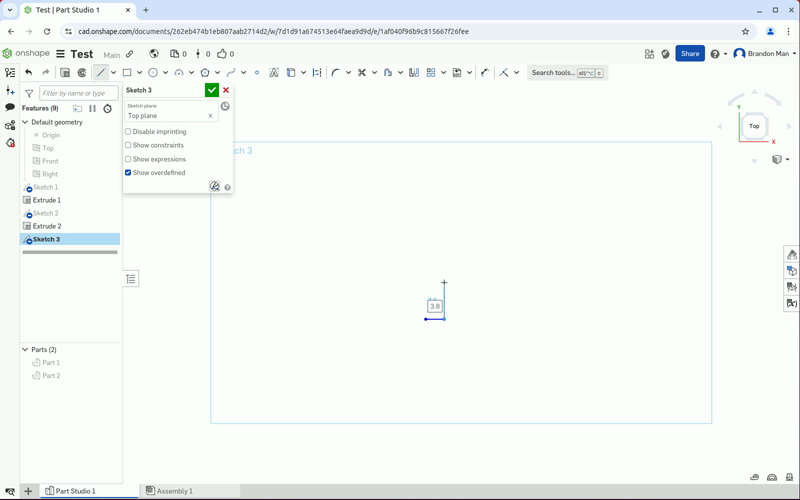
key_down(shift)
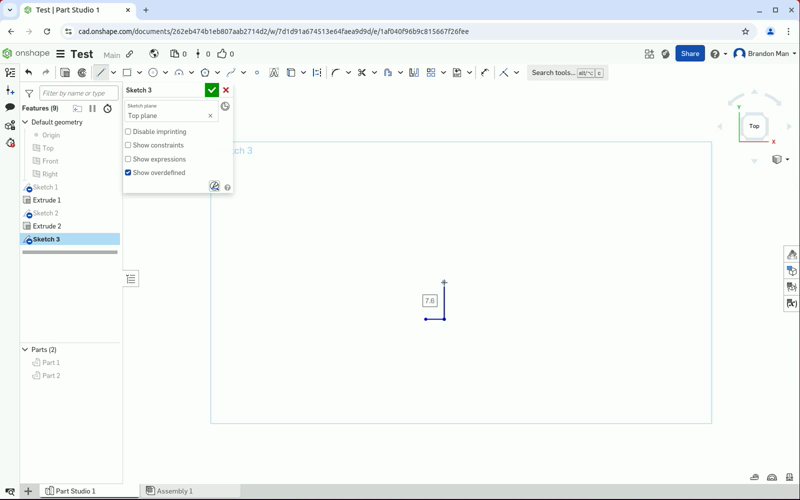
mouse_move(474, 282)
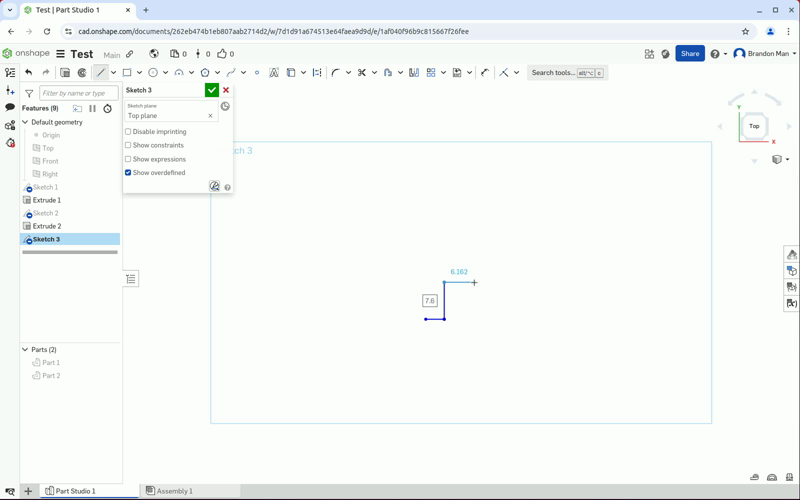
mouse_move(425, 282)
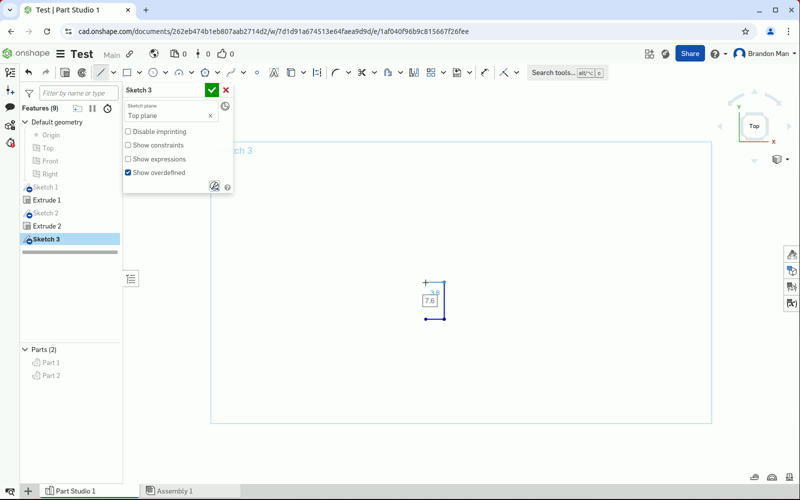
click(425, 282)
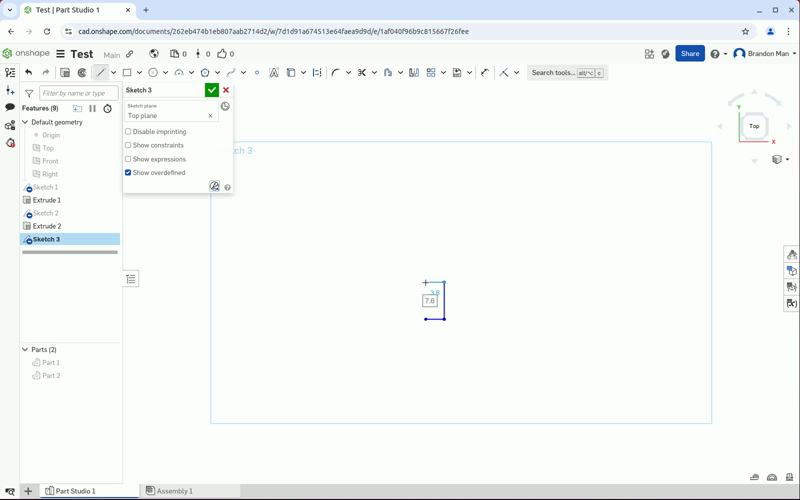
key_up(shift)
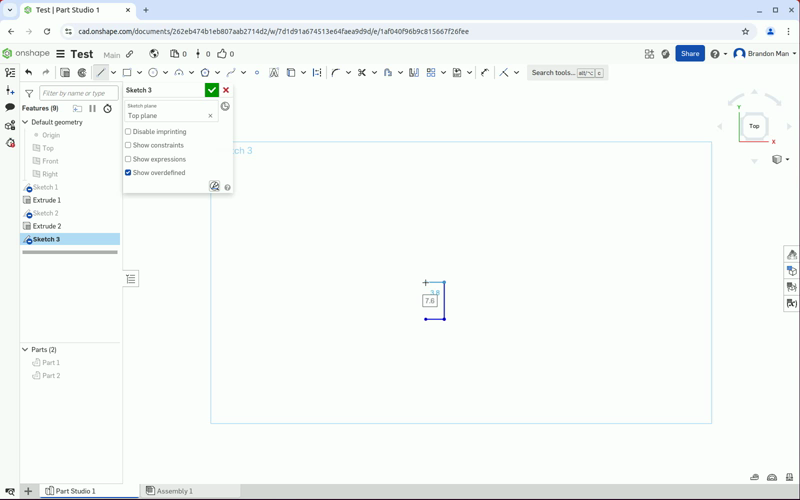
mouse_move(455, 282)
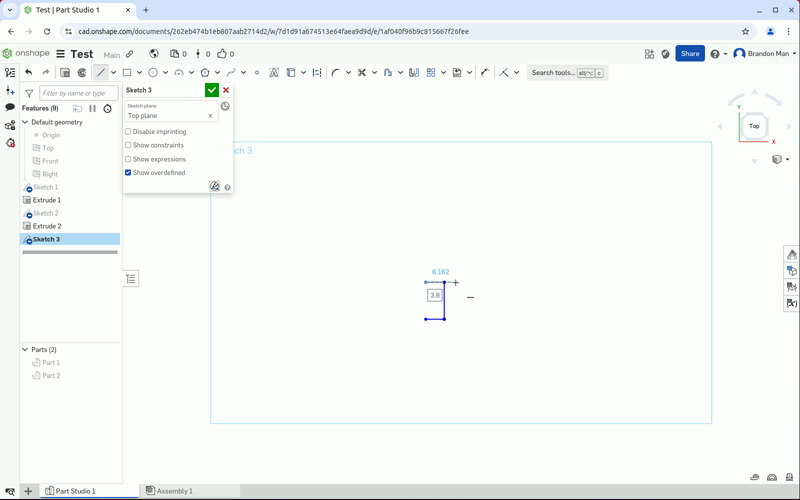
key_down(shift)
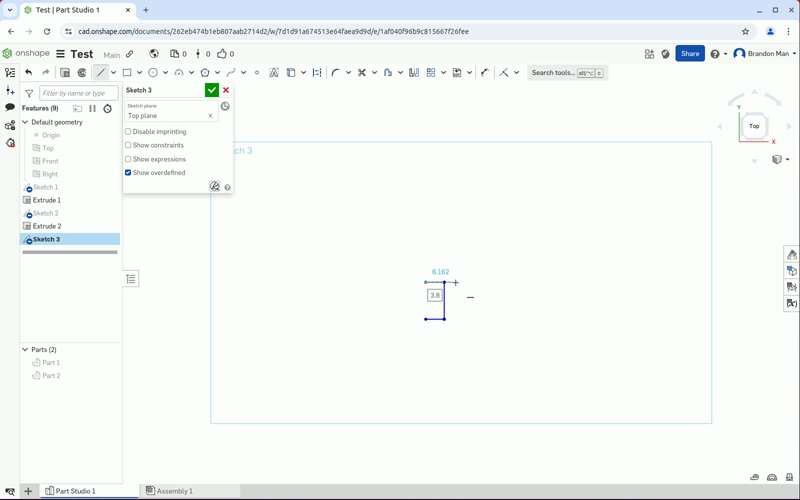
mouse_move(425, 319)
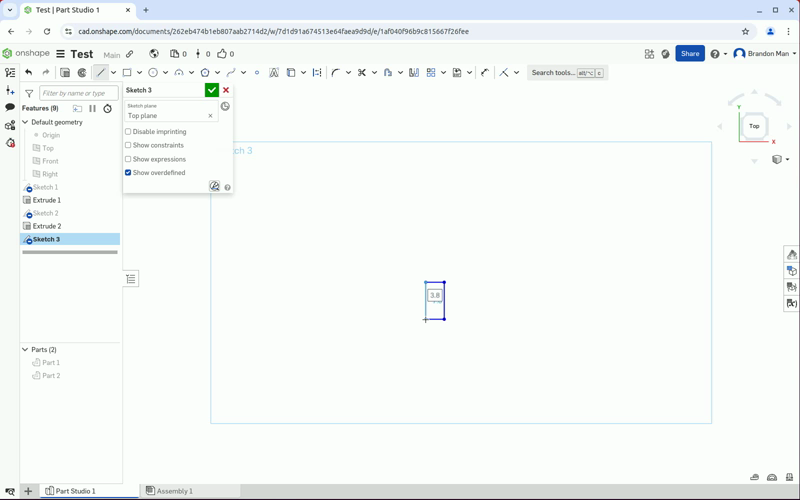
key_up(shift)
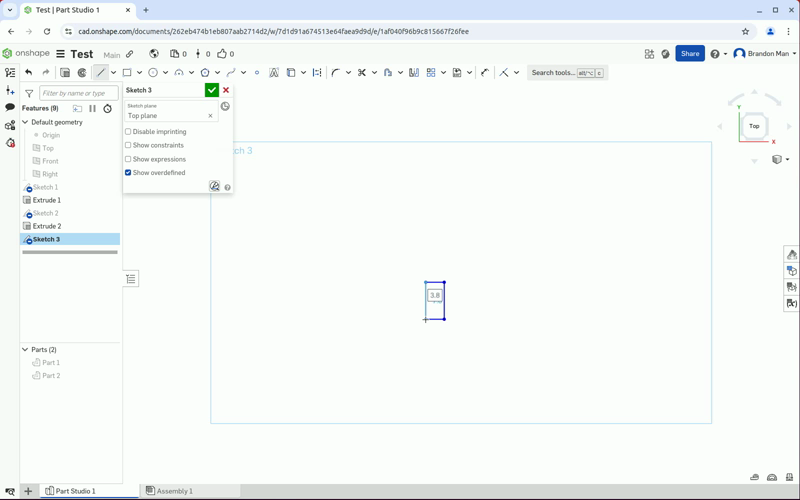
click(425, 319)
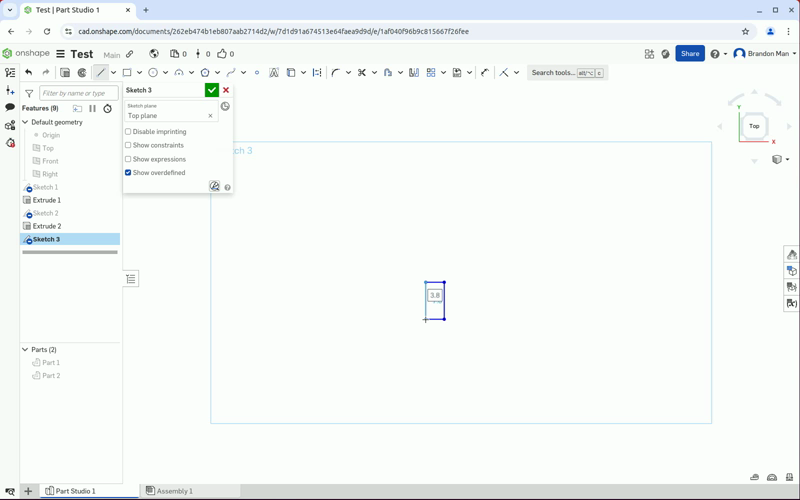
key(esc)
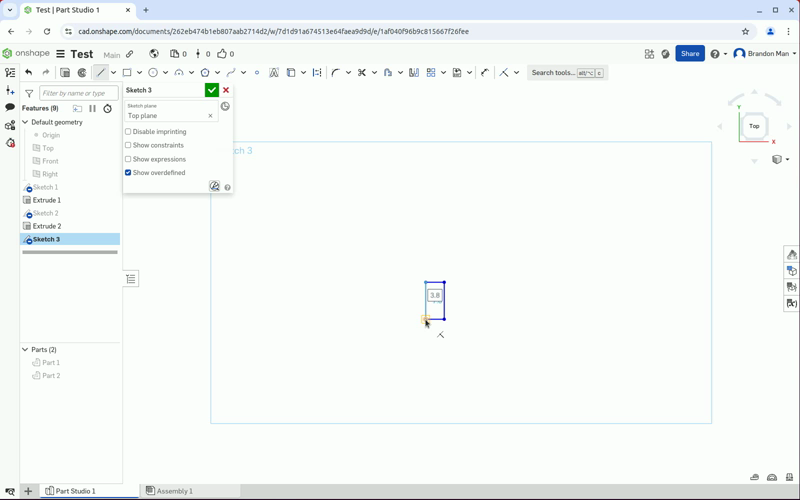
mouse_move(435, 316)
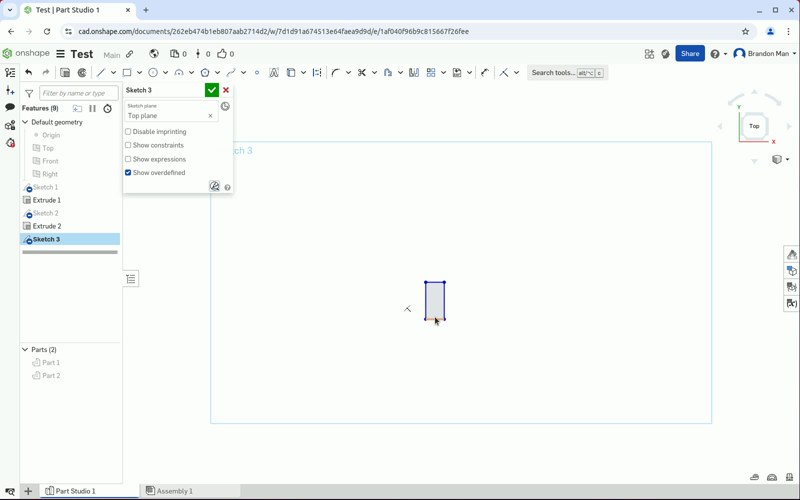
scroll(6)
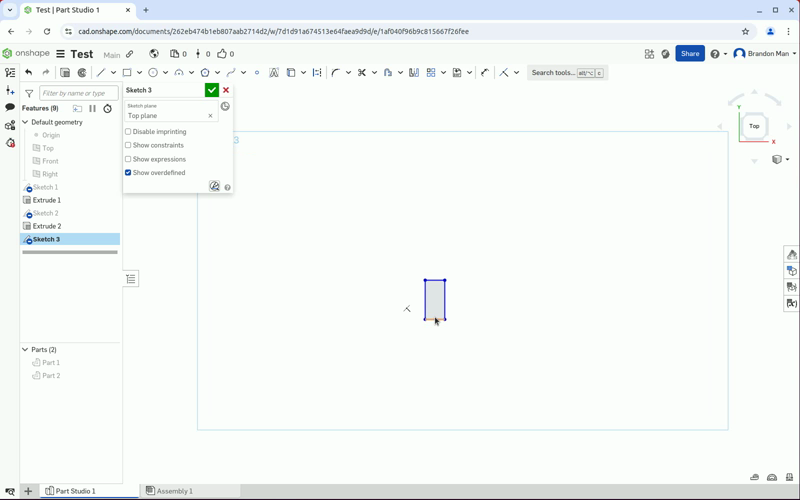
scroll(6)
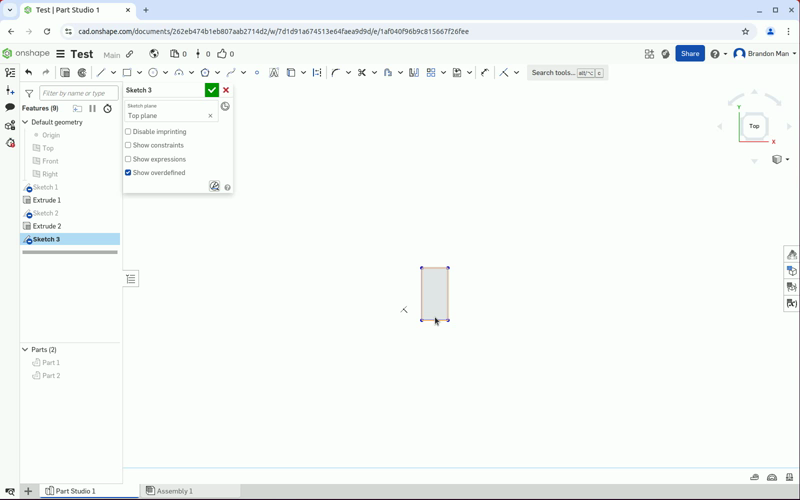
scroll(6)
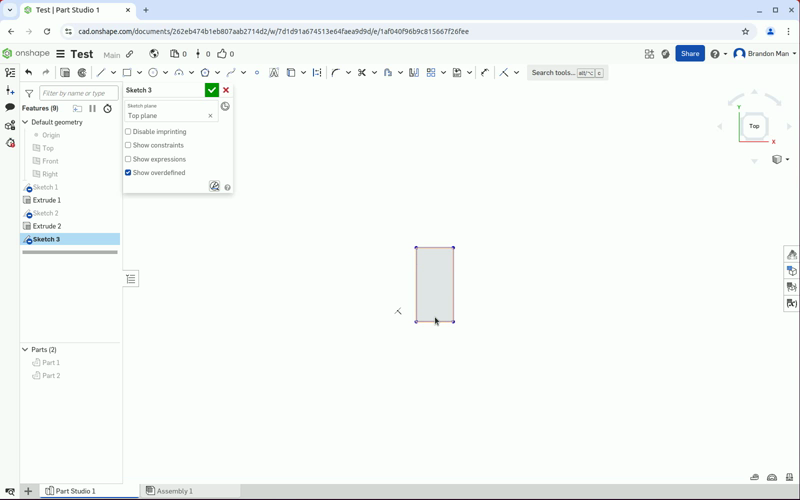
scroll(6)
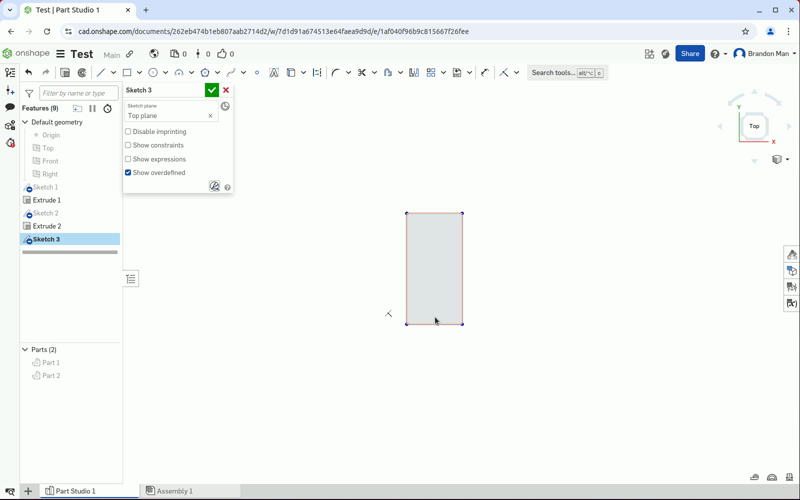
scroll(6)
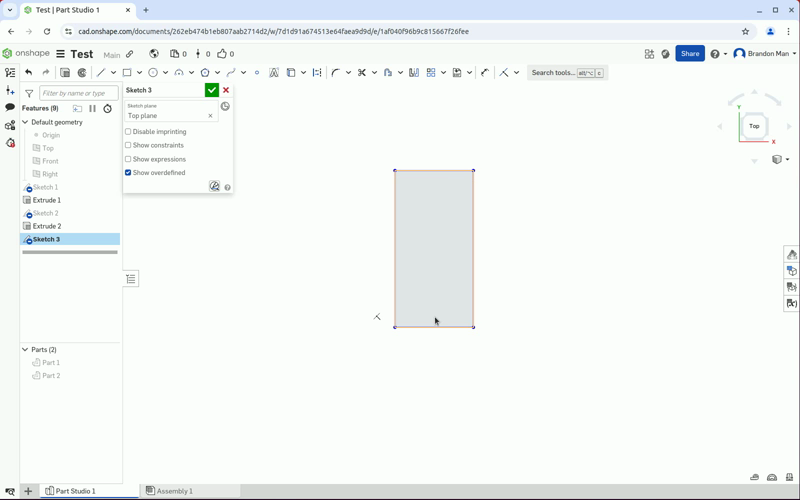
scroll(6)
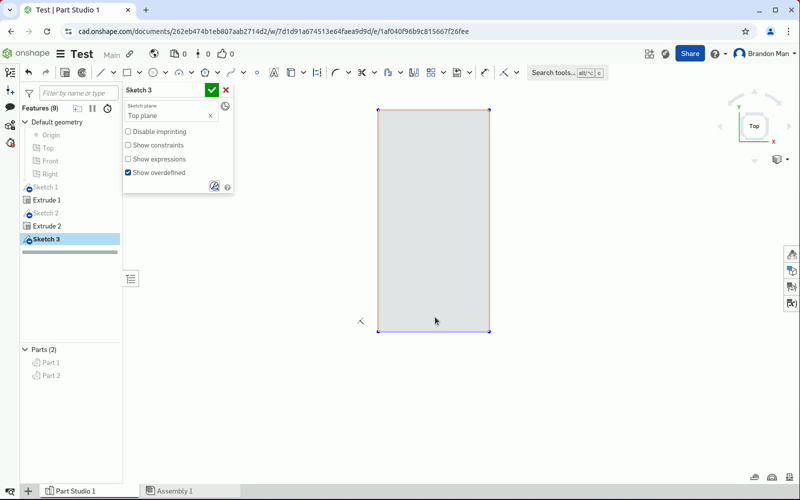
scroll(6)
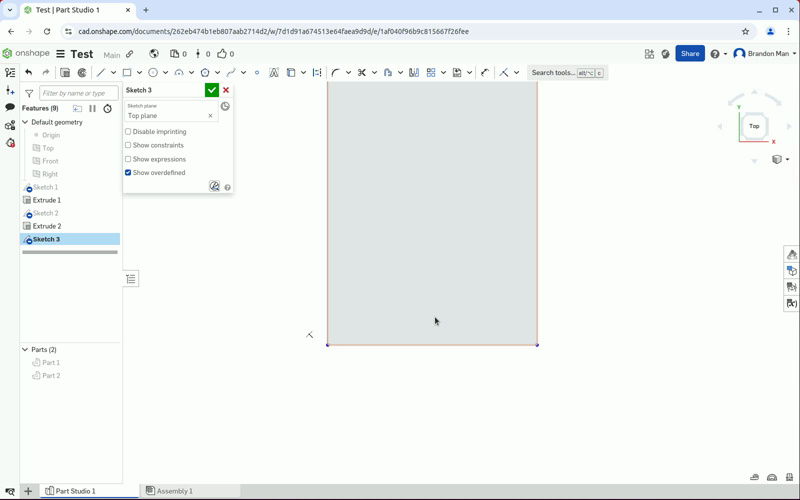
click(435, 316)
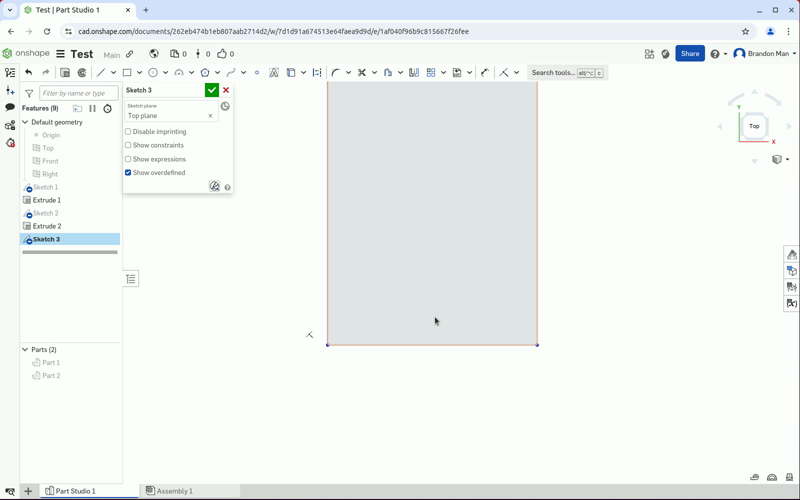
scroll(-6)
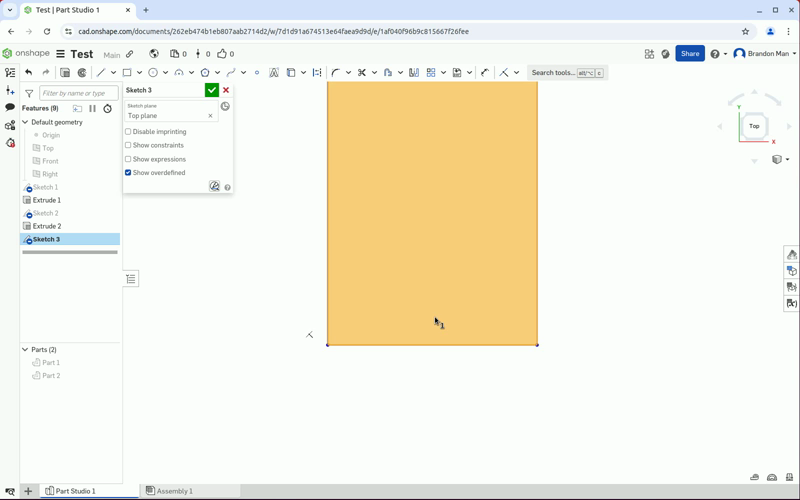
scroll(-6)
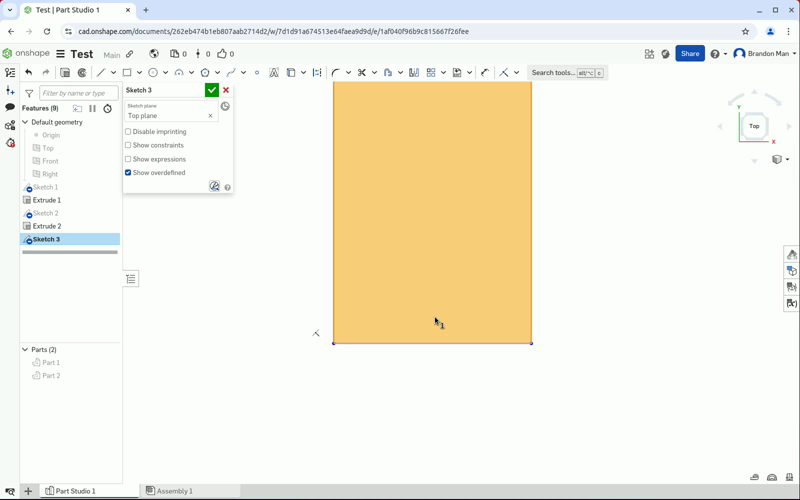
scroll(-6)
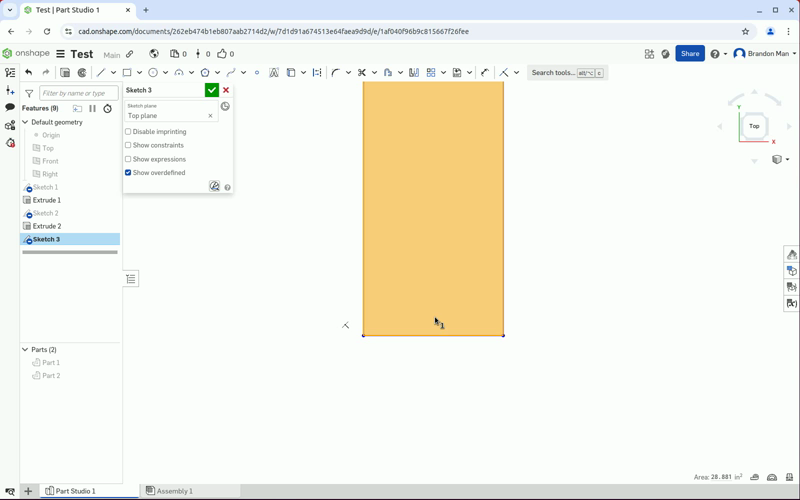
scroll(-6)
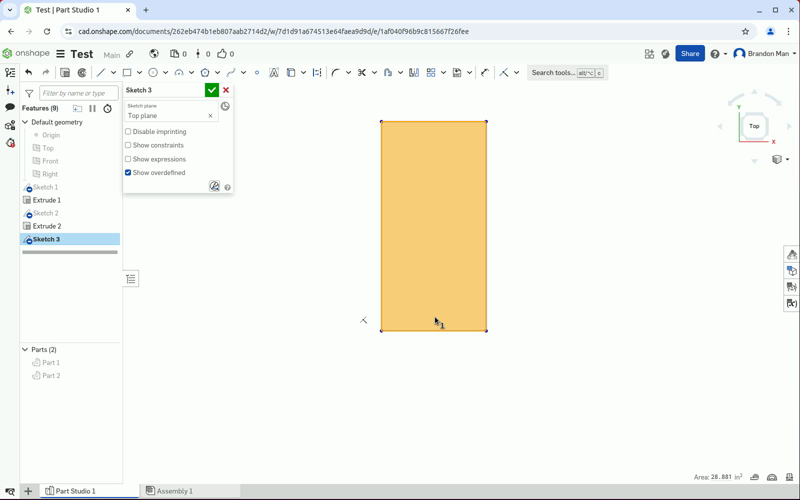
scroll(-6)
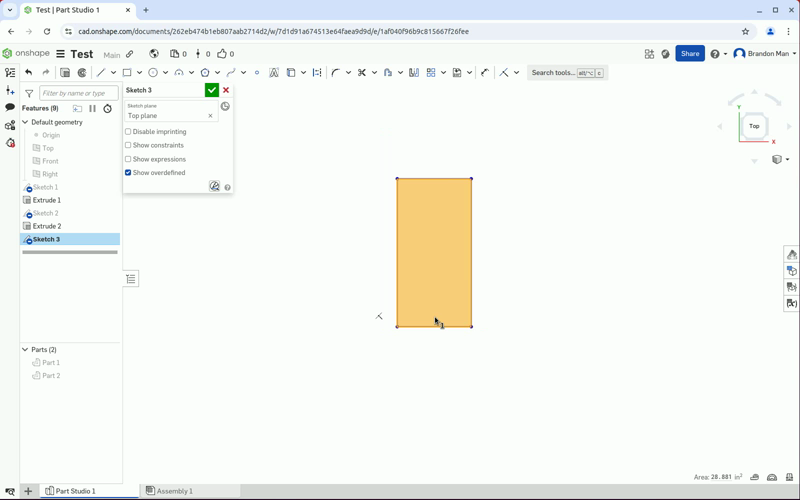
scroll(-6)
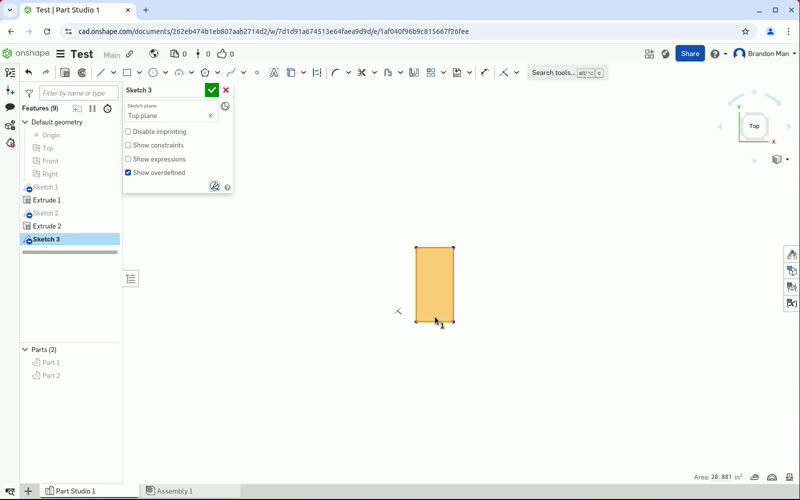
scroll(-6)
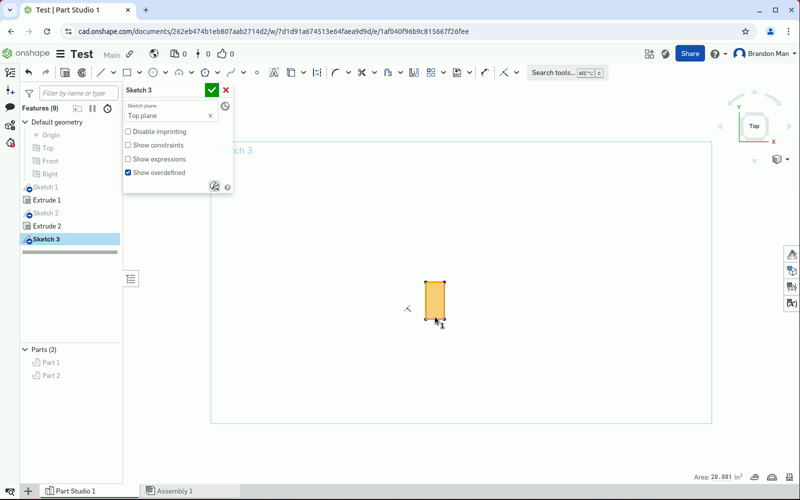
mouse_move(73, 352)
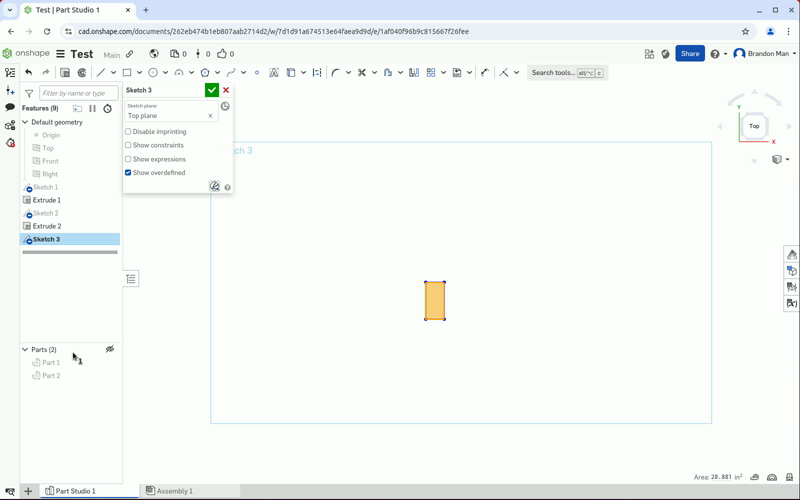
key(shift+y)
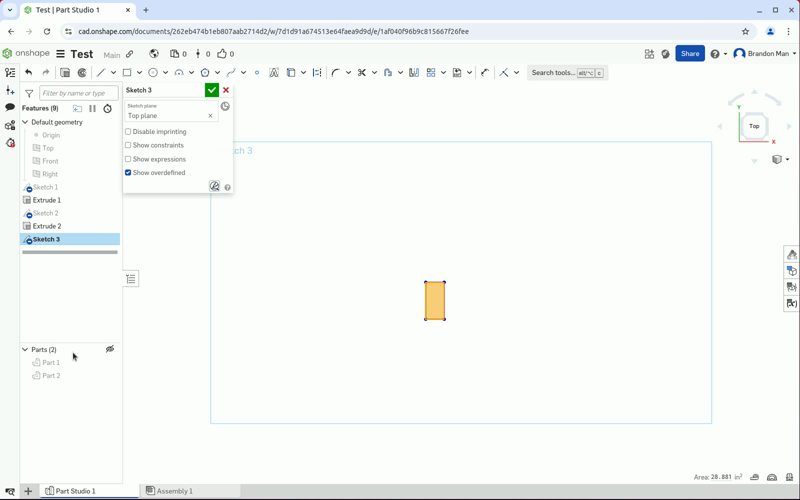
key(shift+e)
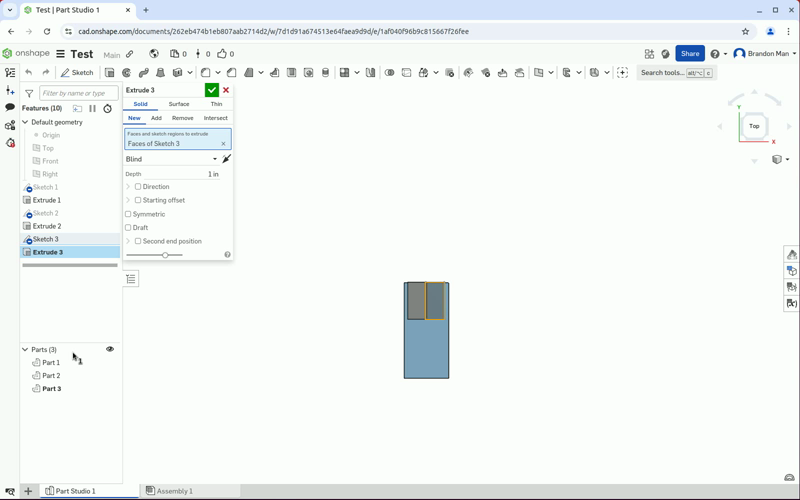
mouse_move(143, 106)
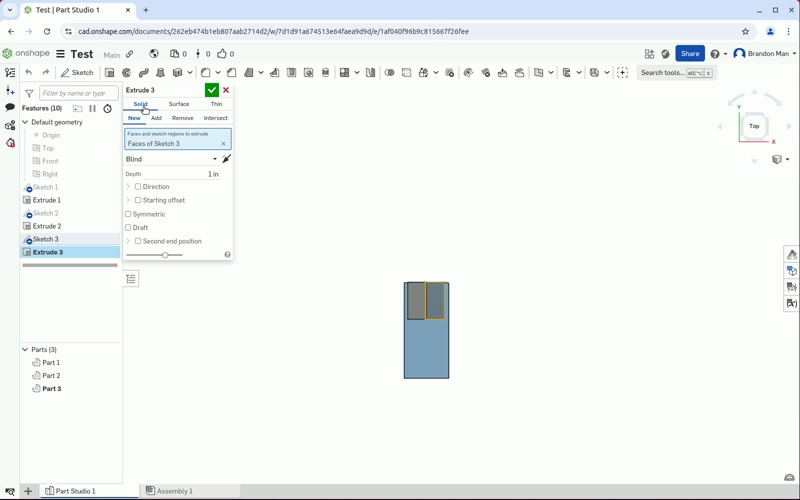
click(143, 106)
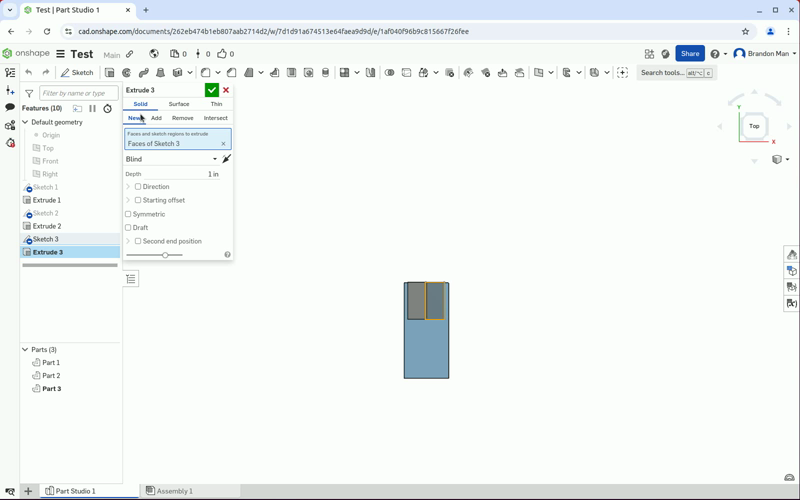
mouse_move(137, 120)
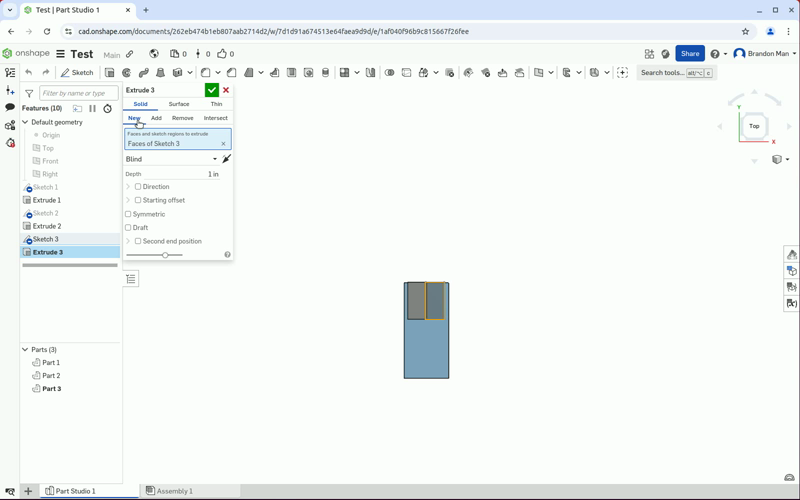
click(137, 120)
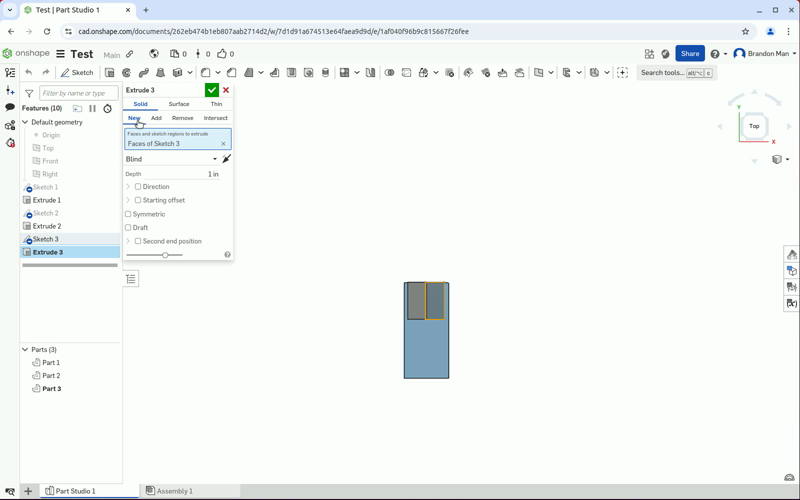
key(tab, 4)
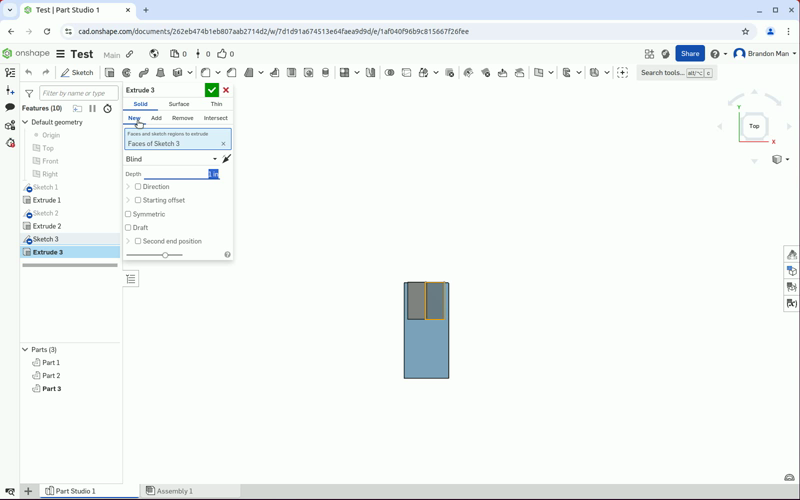
text(23.108)
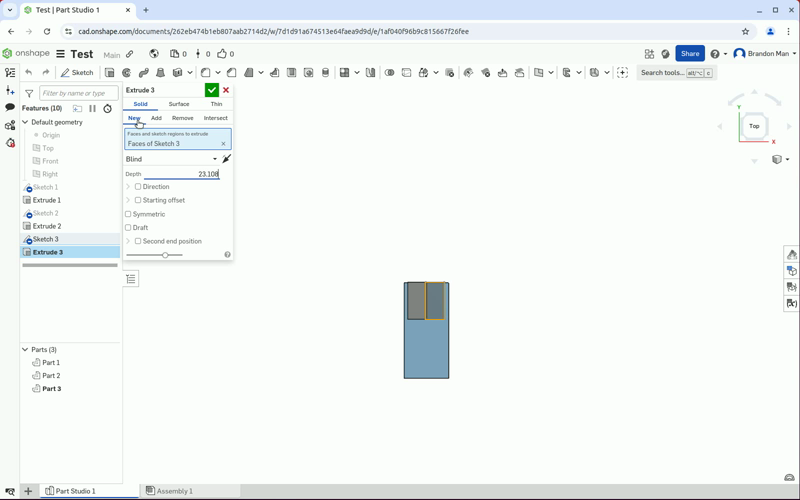
key(enter)
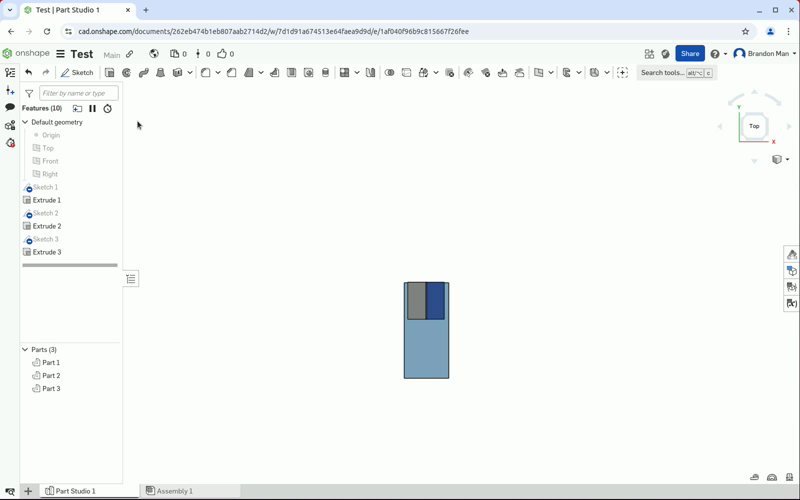
key(shift+h)
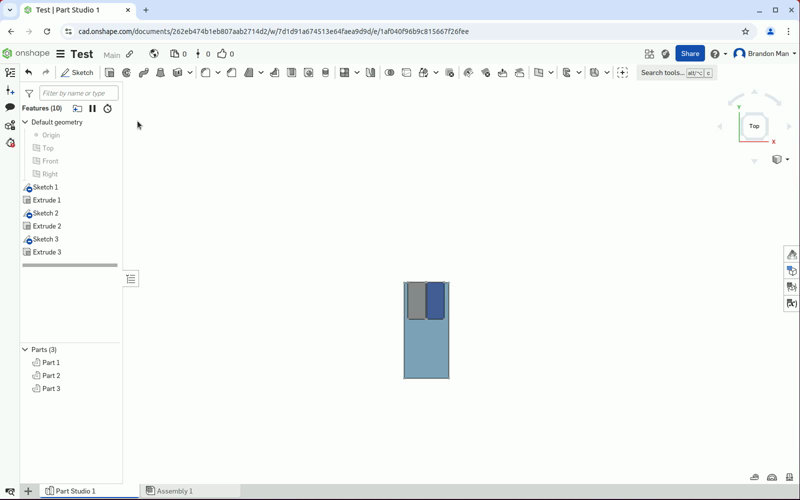
key(shift+h)
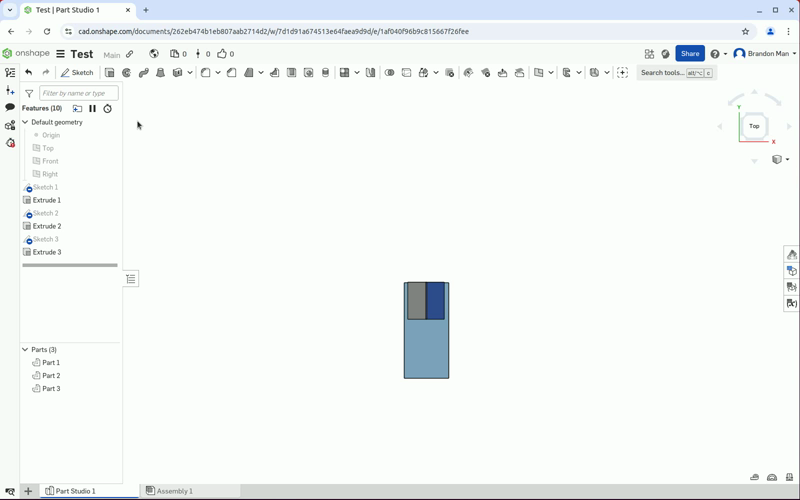
mouse_move(73, 189)
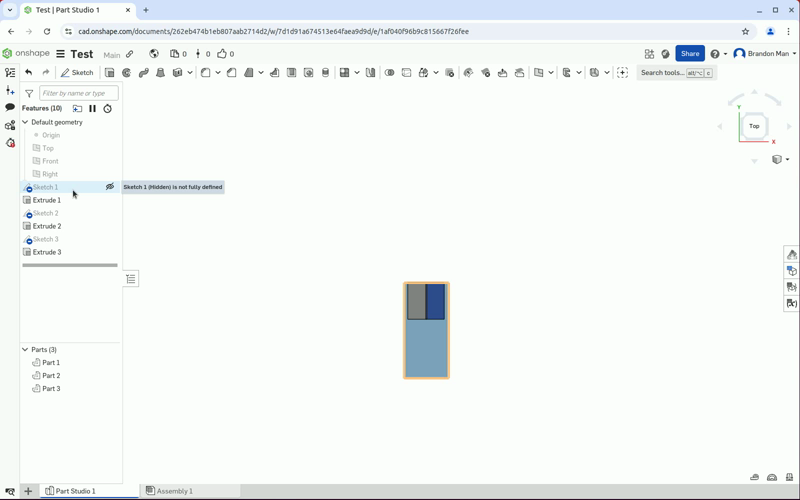
click(73, 189)
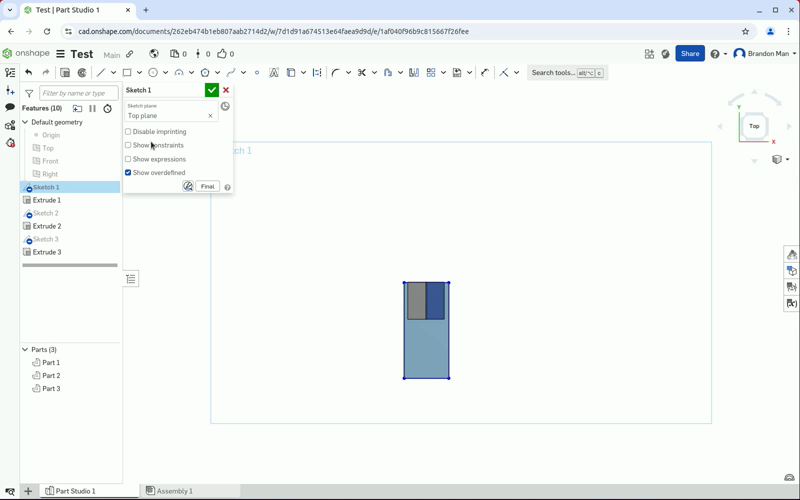
mouse_move(229, 92)
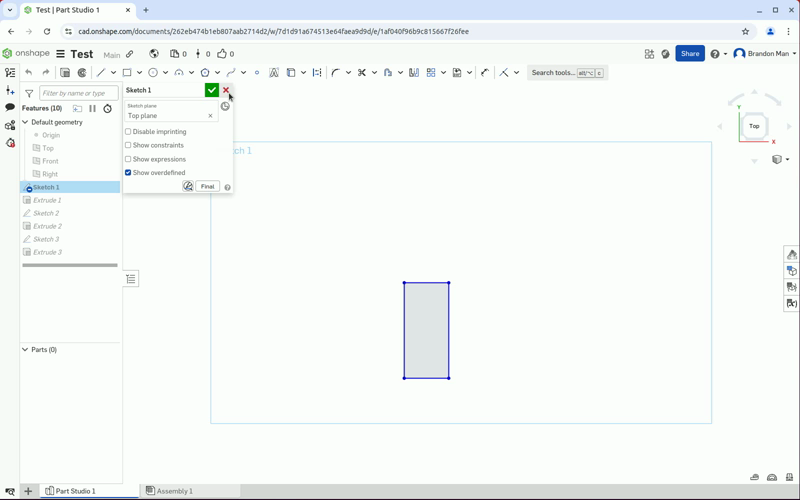
click(229, 92)
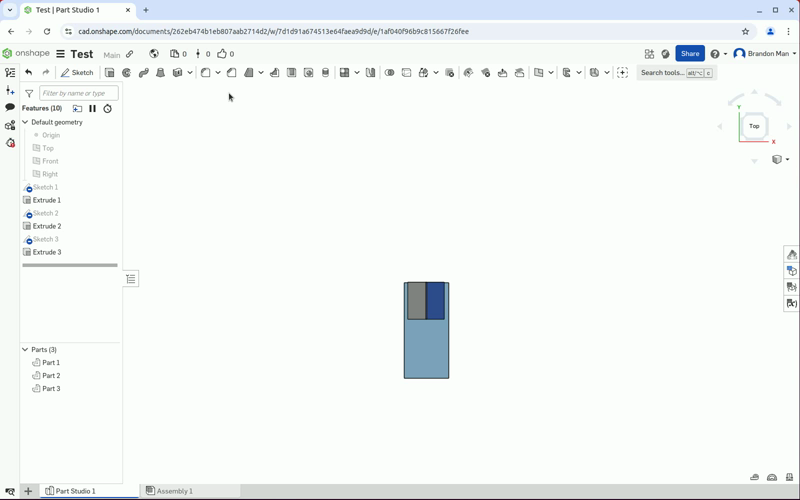
mouse_move(541, 75)
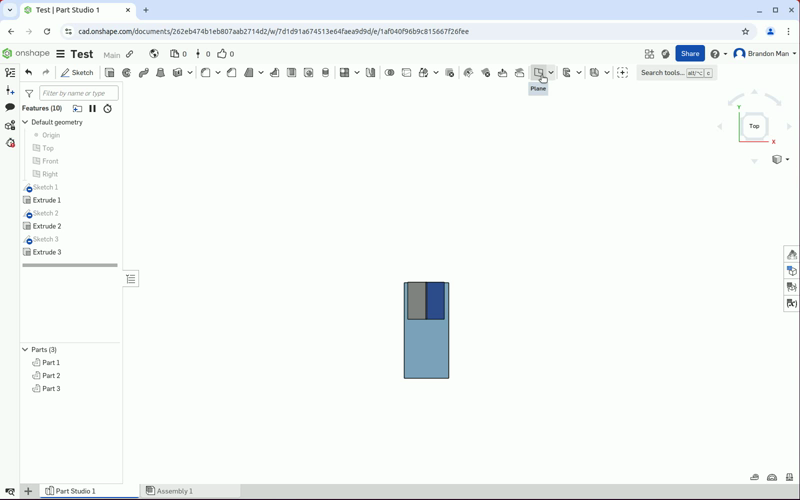
click(541, 75)
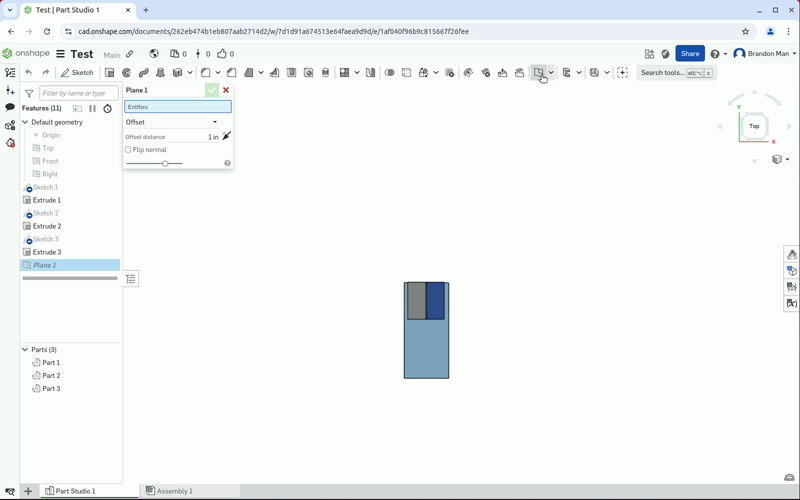
mouse_move(73, 150)
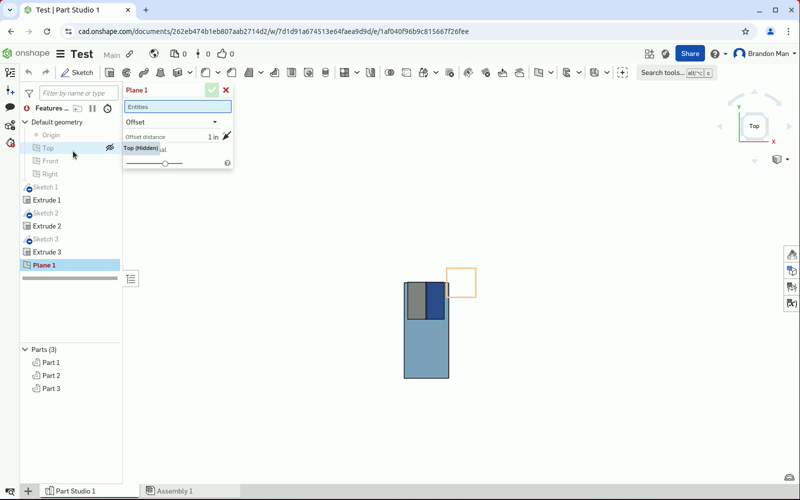
click(73, 150)
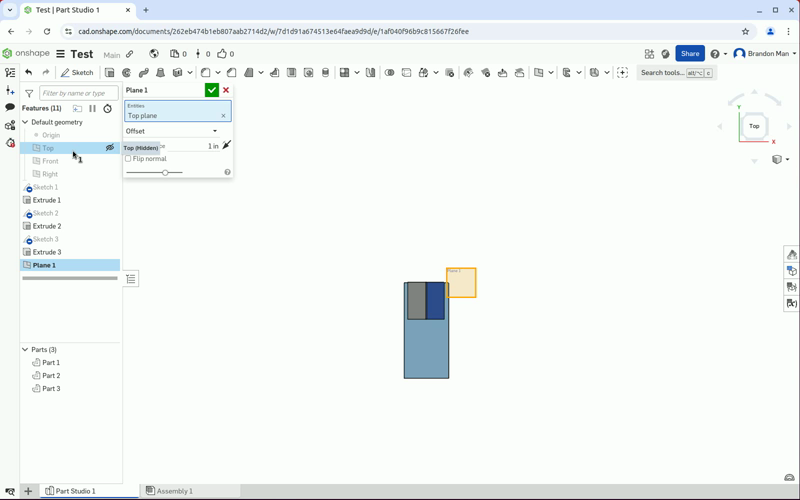
key(tab, 2)
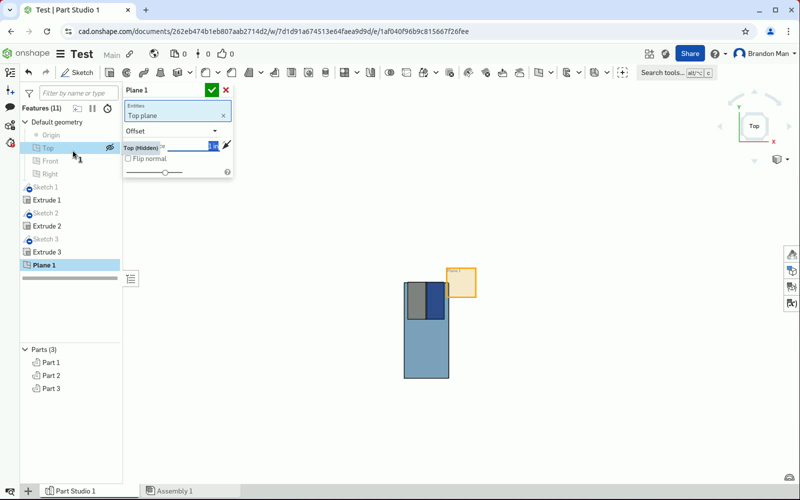
text(23.108)
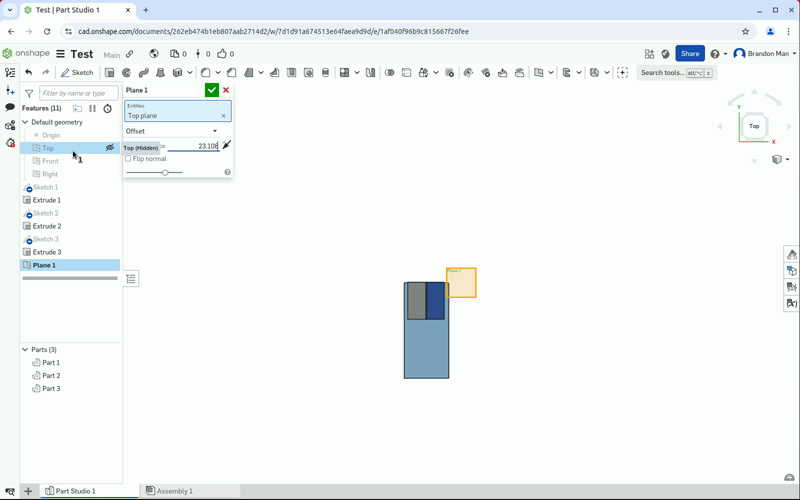
key(enter, 2)
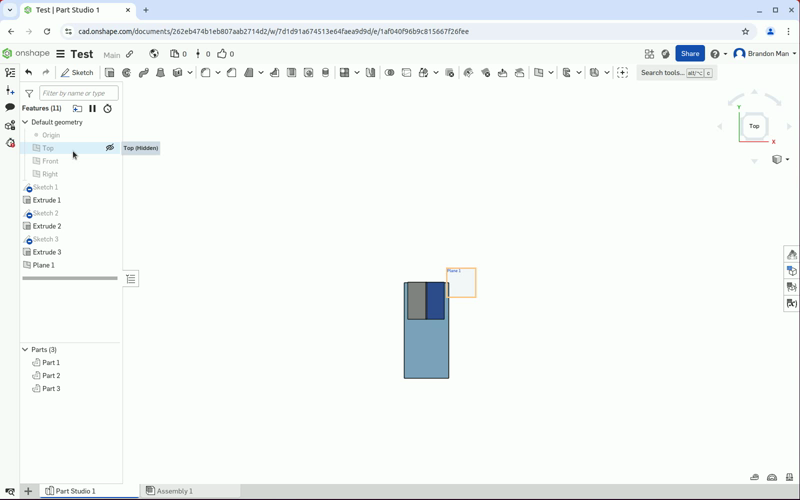
key(shift+s)
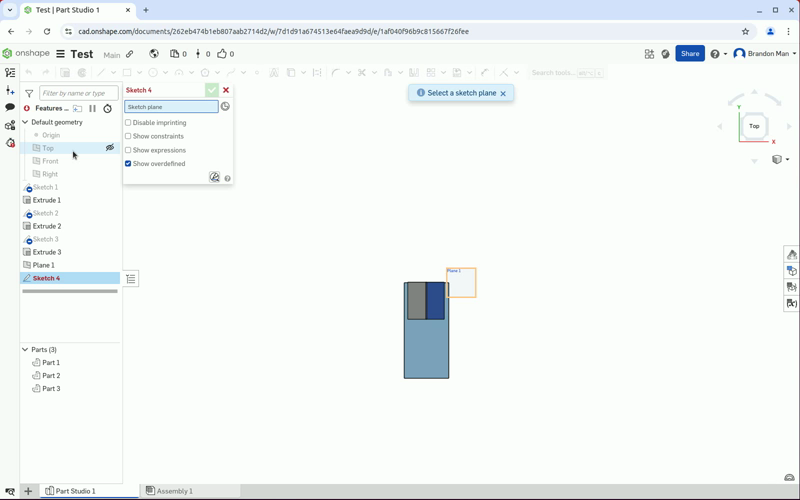
mouse_move(73, 267)
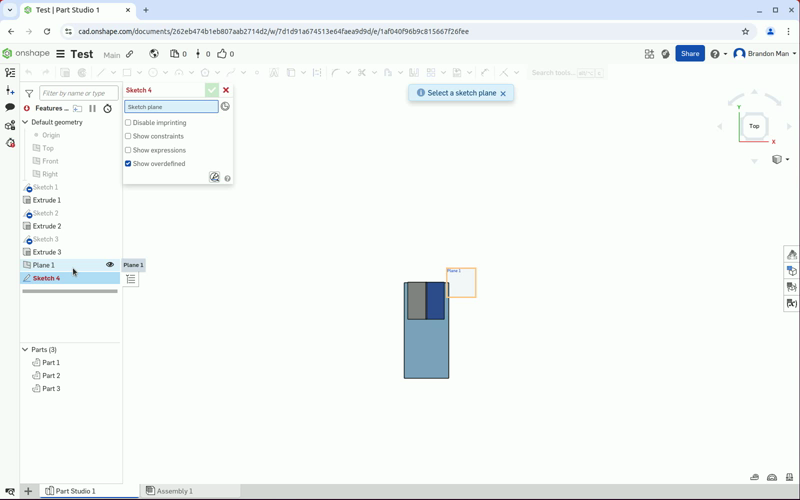
click(73, 267)
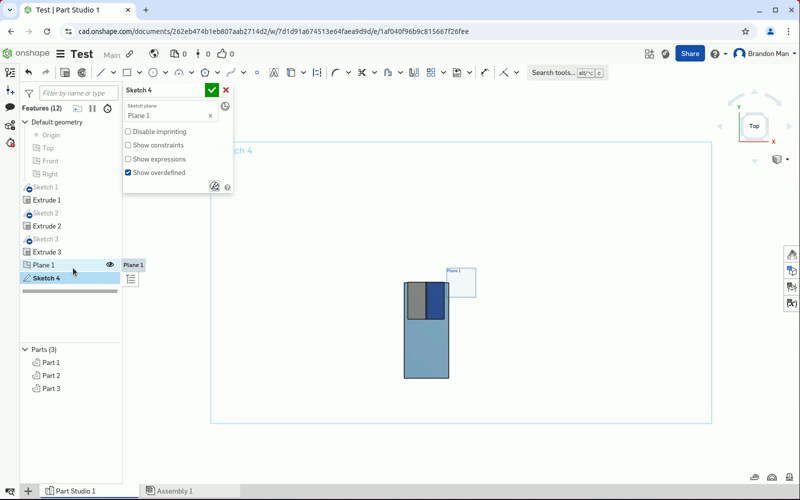
mouse_move(73, 352)
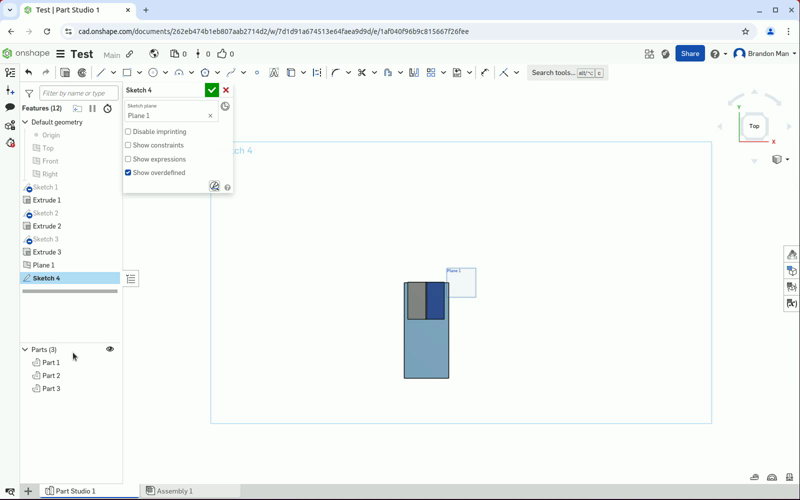
key(y)
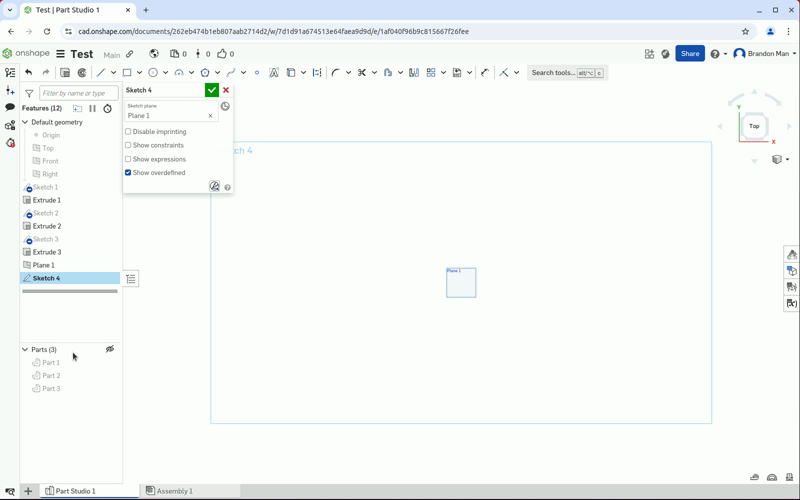
key(l)
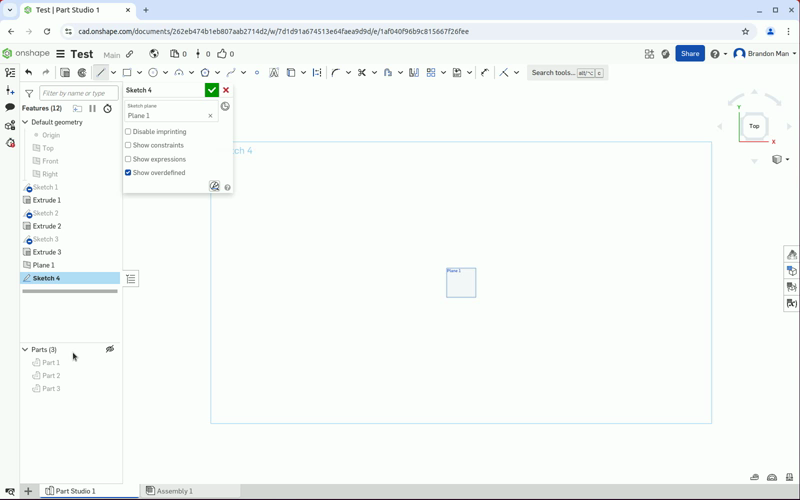
key_down(shift)
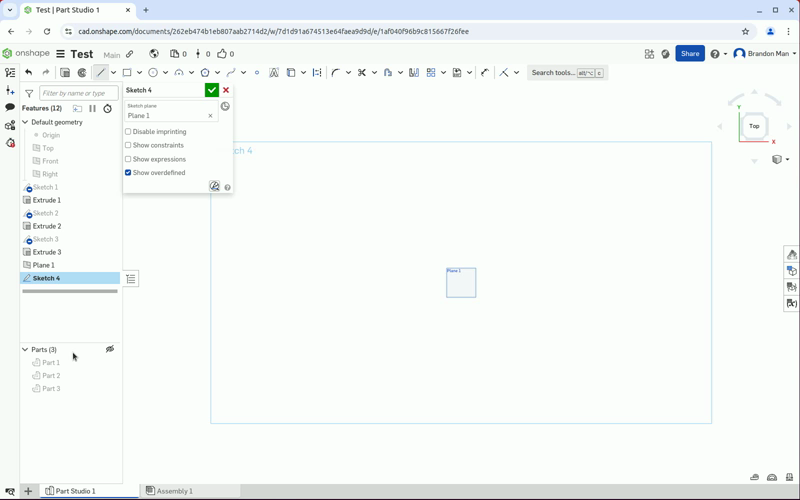
mouse_move(413, 313)
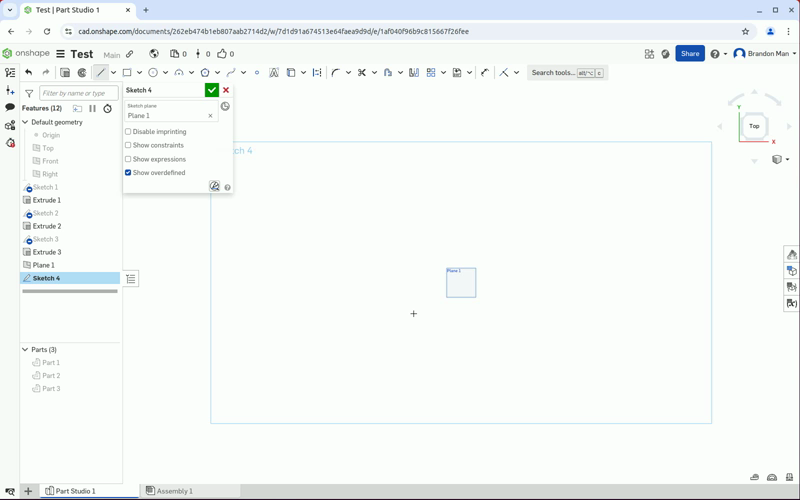
click(413, 313)
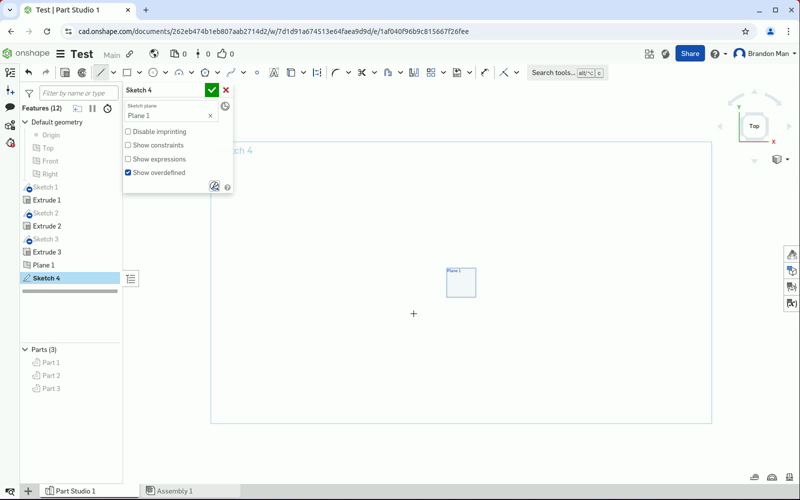
key_up(shift)
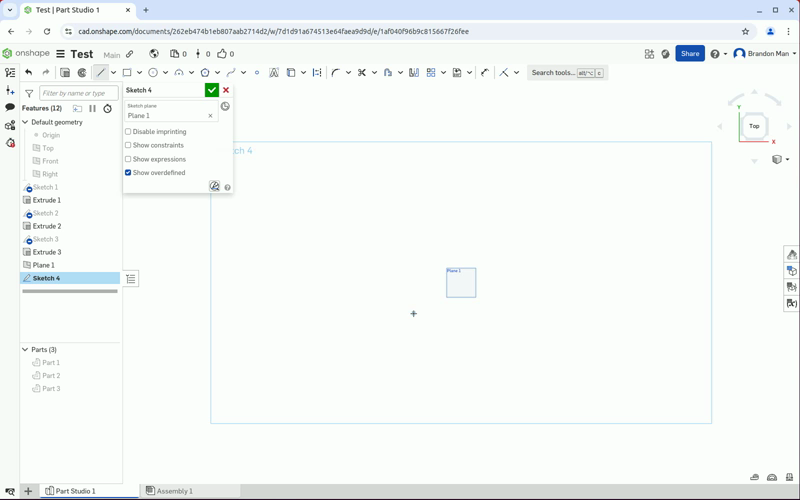
key_down(shift)
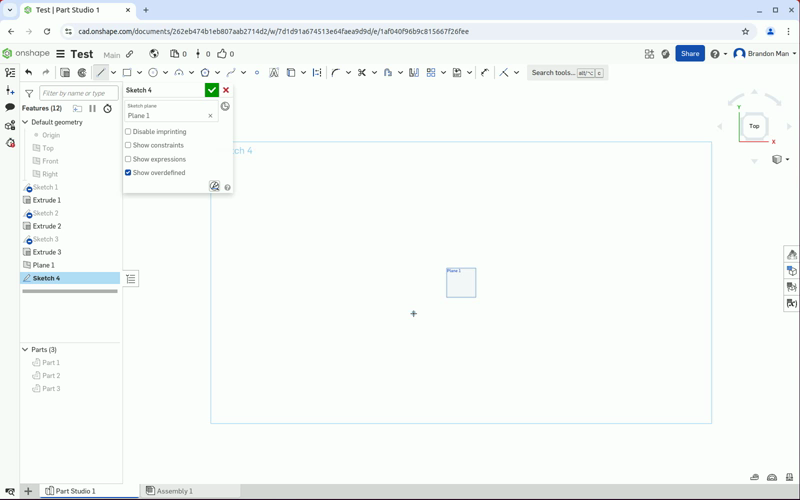
mouse_move(444, 313)
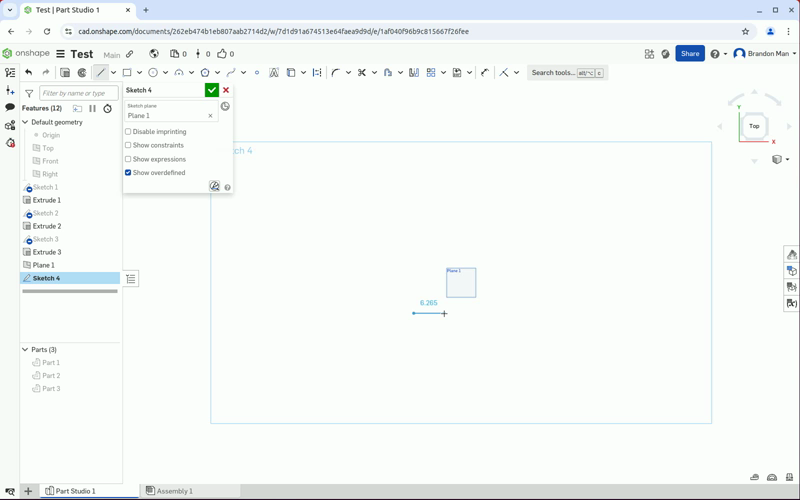
mouse_move(438, 313)
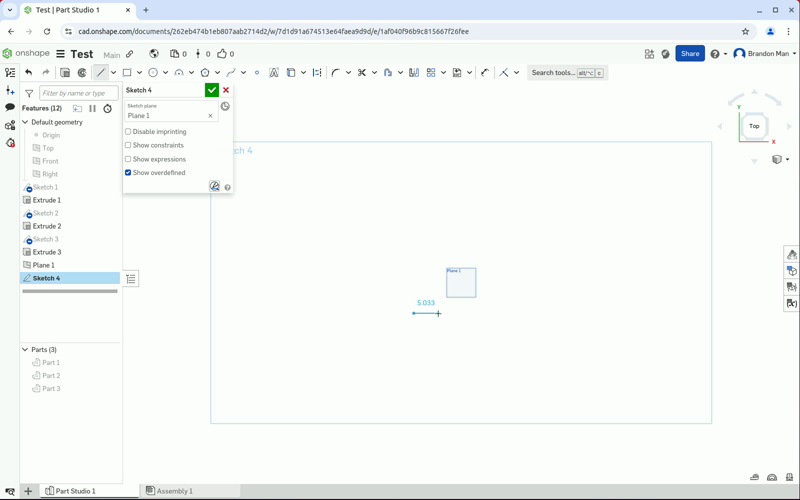
click(438, 313)
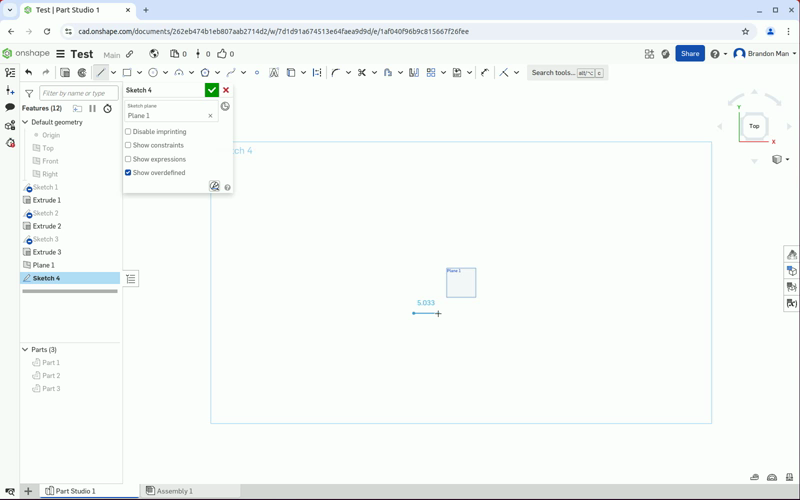
key_up(shift)
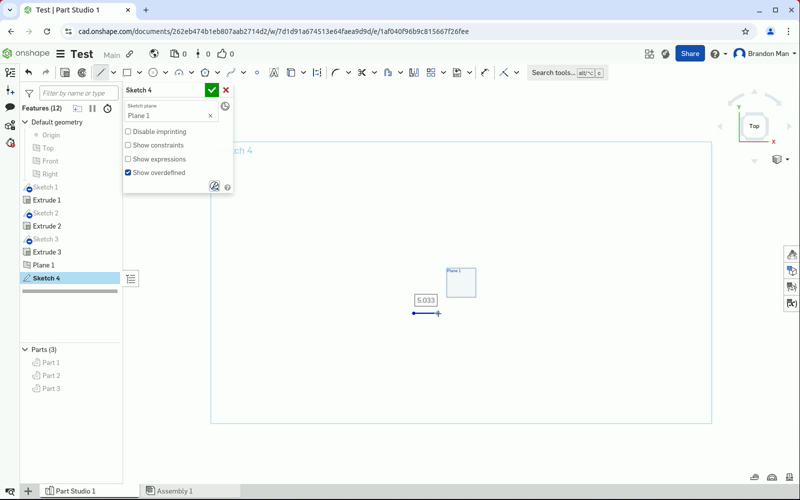
key_down(shift)
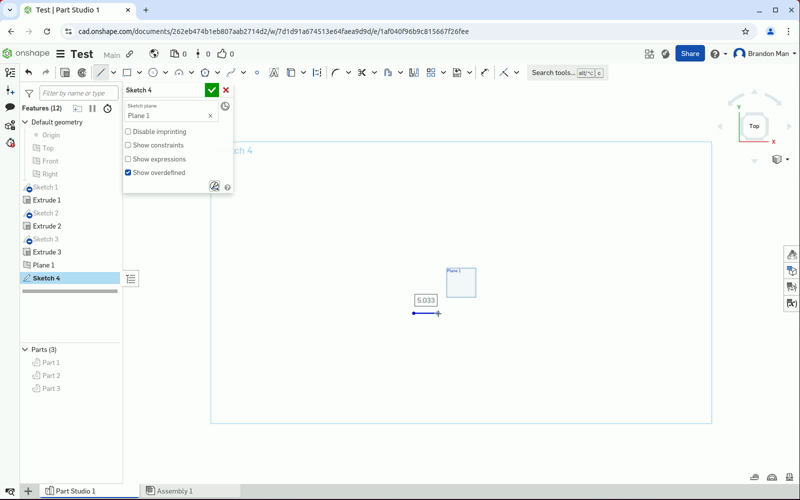
mouse_move(468, 313)
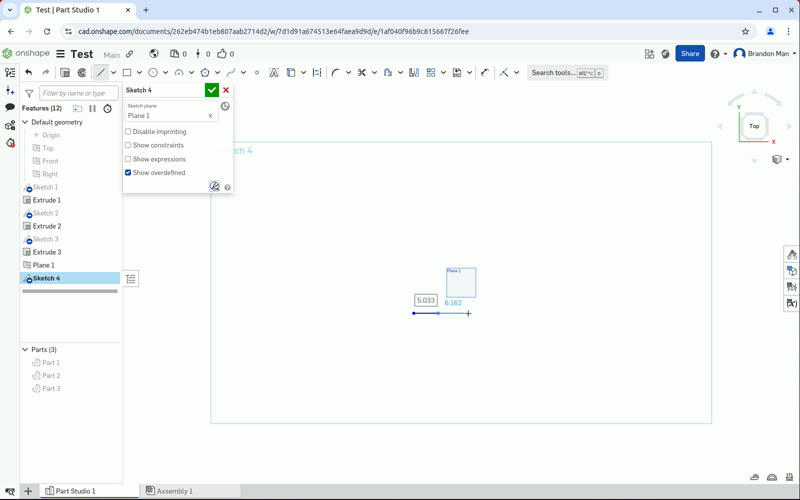
mouse_move(438, 288)
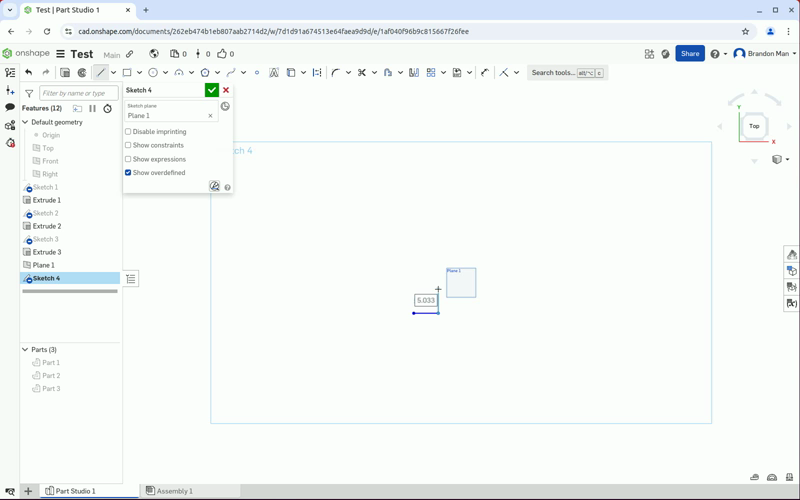
click(438, 288)
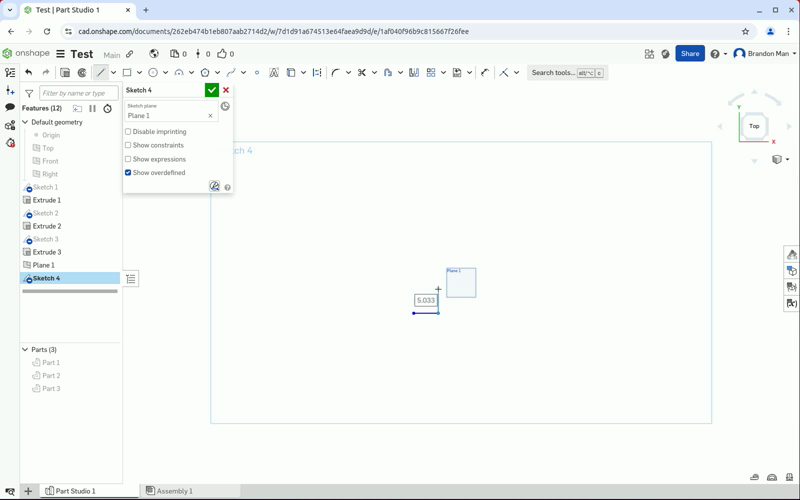
key_up(shift)
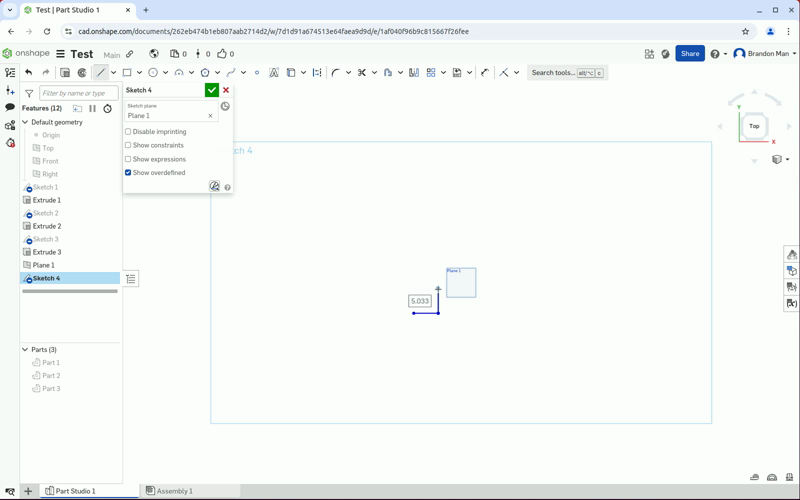
key_down(shift)
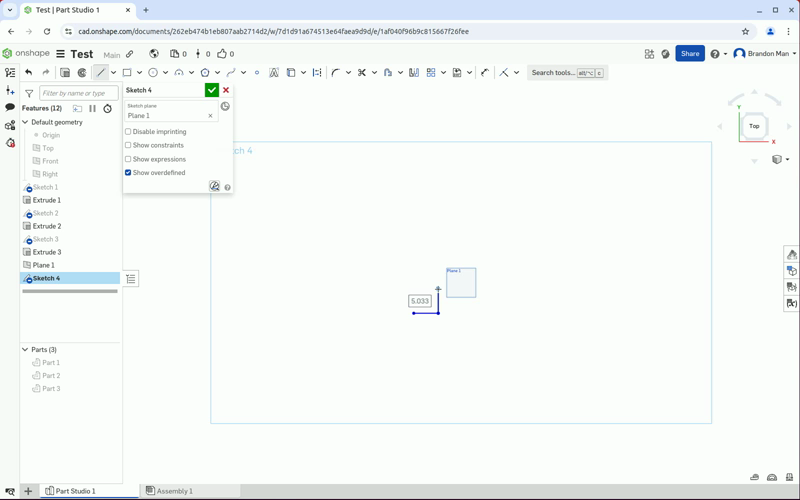
mouse_move(468, 288)
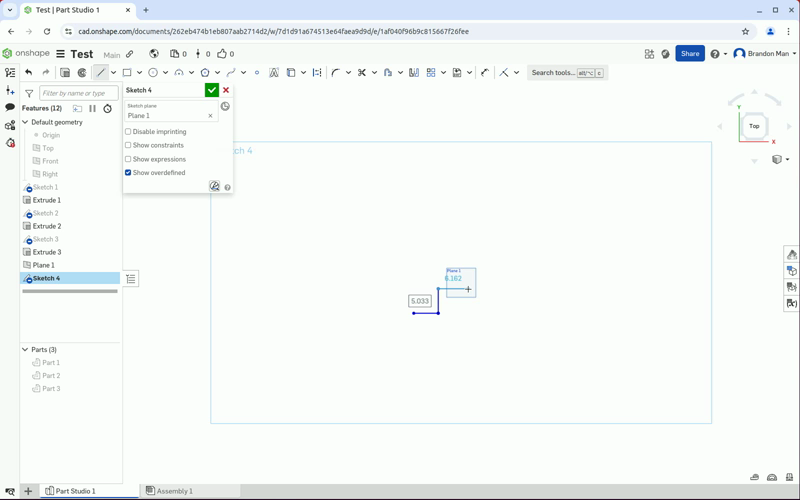
mouse_move(413, 288)
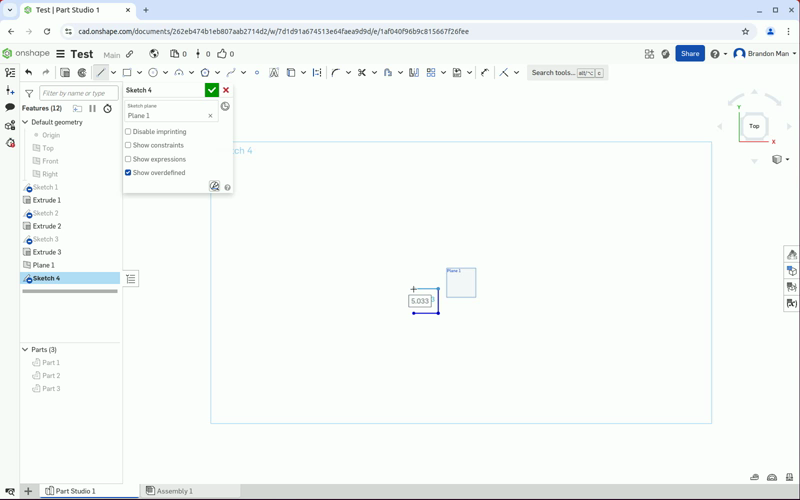
click(413, 288)
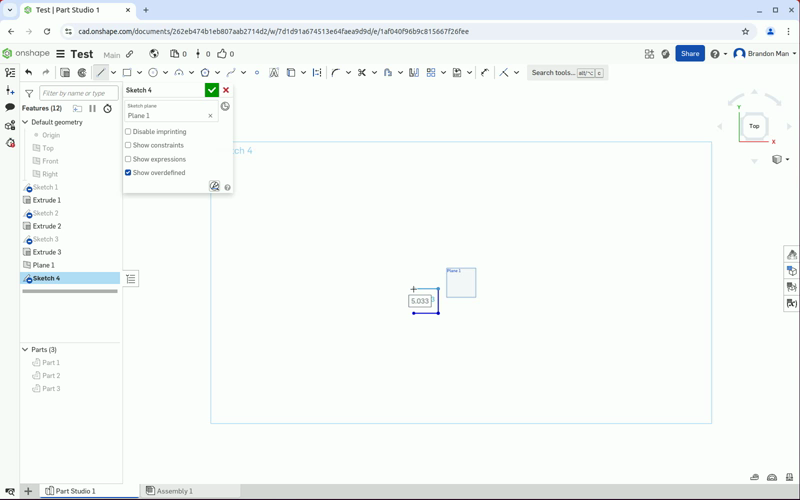
key_up(shift)
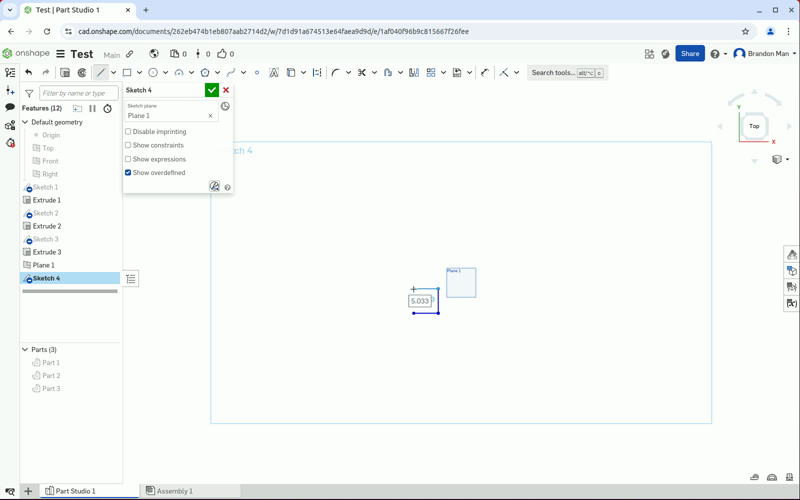
mouse_move(444, 288)
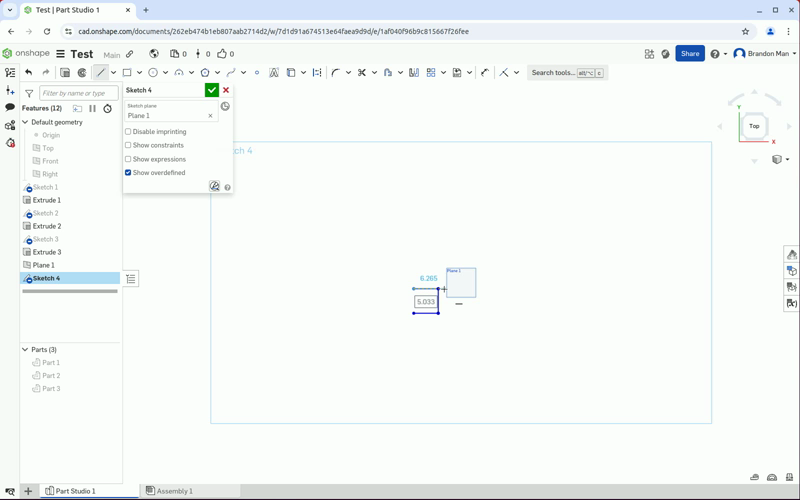
key_down(shift)
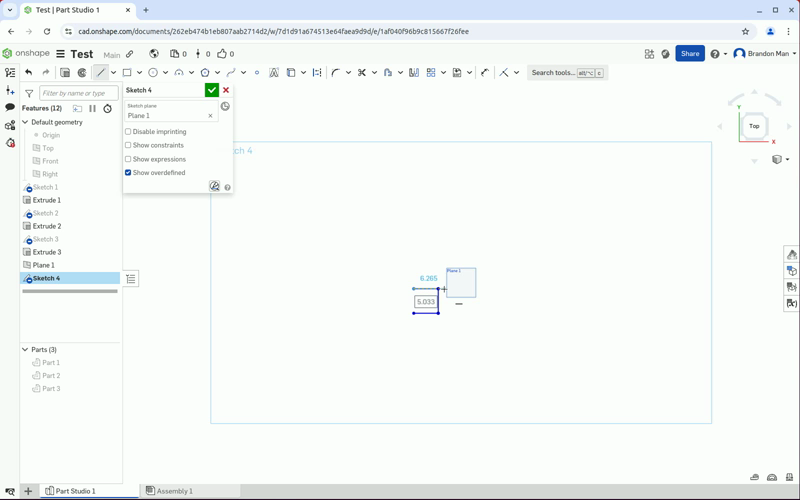
mouse_move(413, 313)
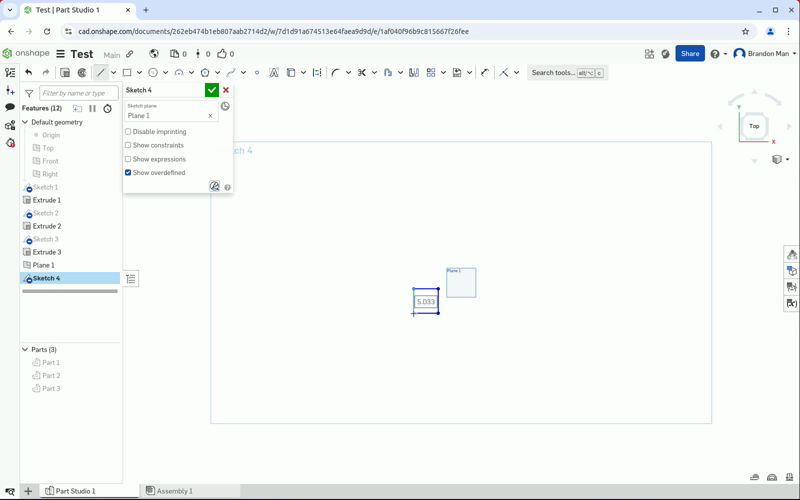
key_up(shift)
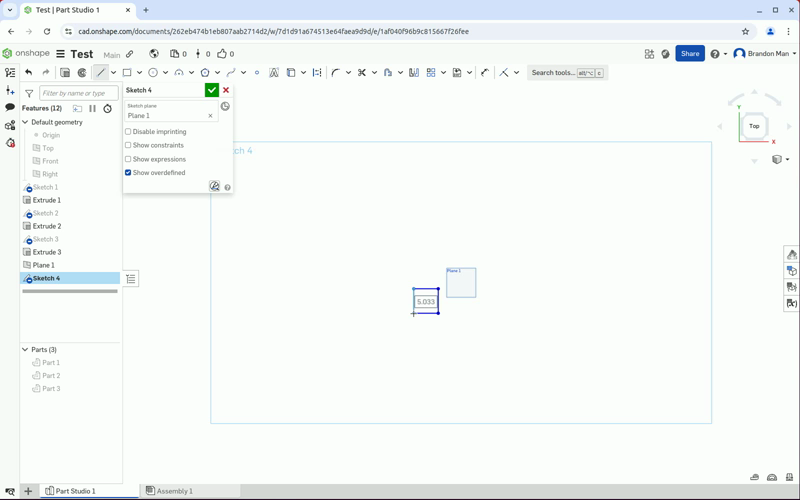
click(413, 313)
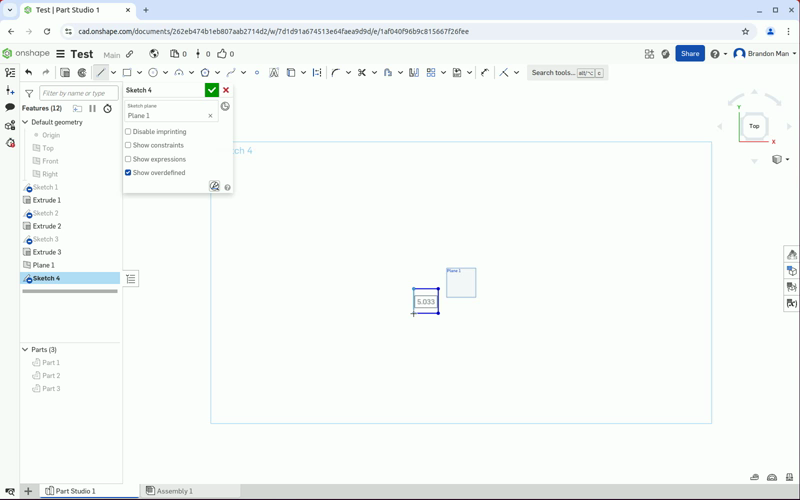
key(esc)
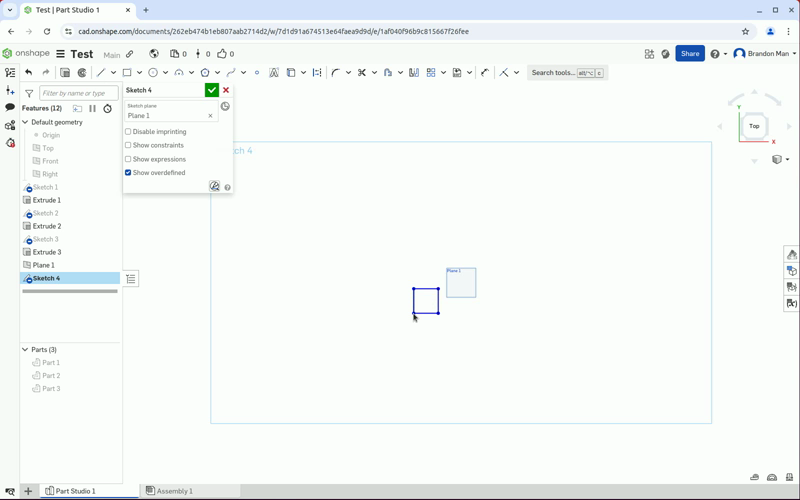
mouse_move(417, 305)
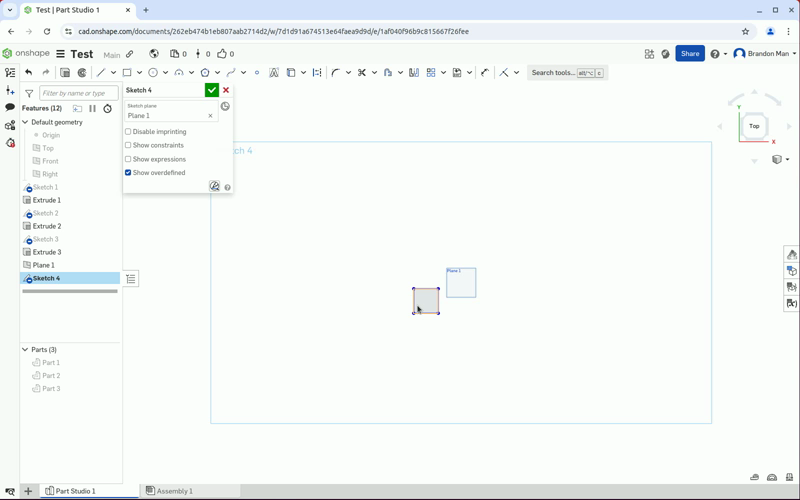
scroll(6)
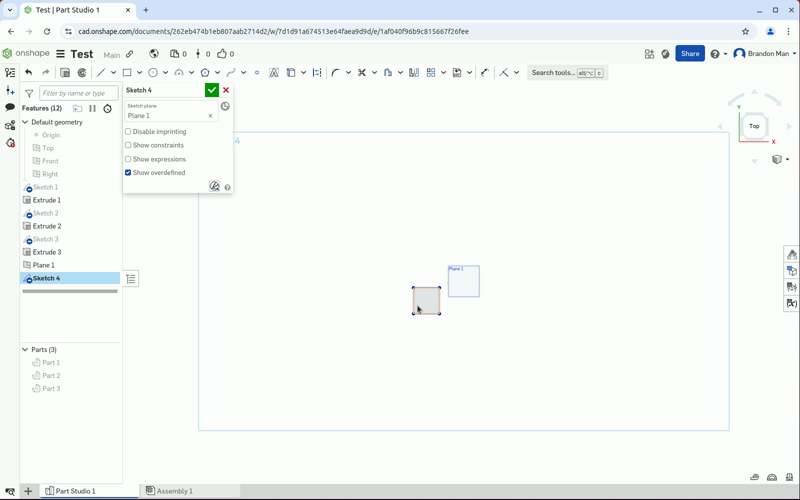
scroll(6)
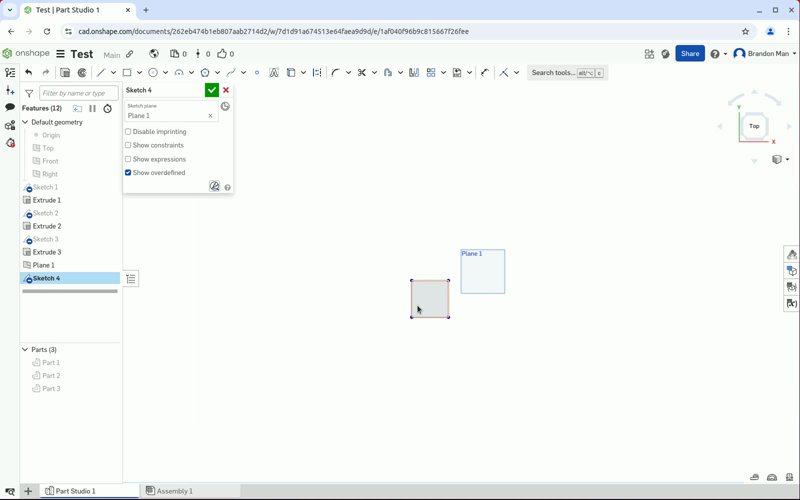
scroll(6)
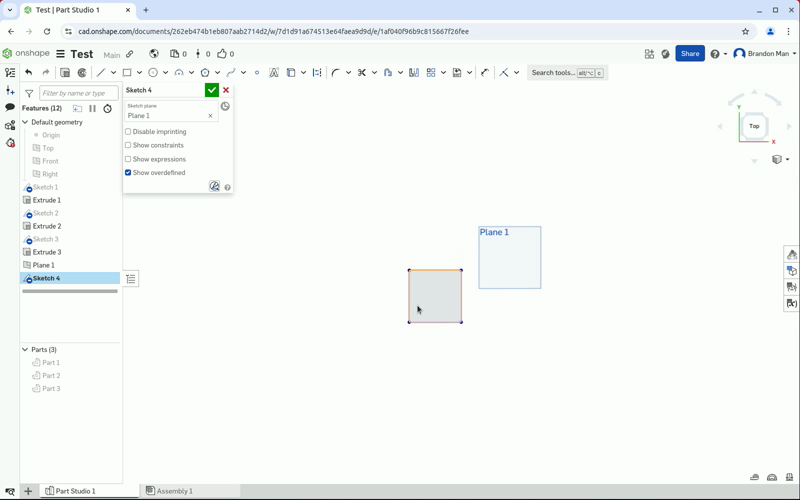
scroll(6)
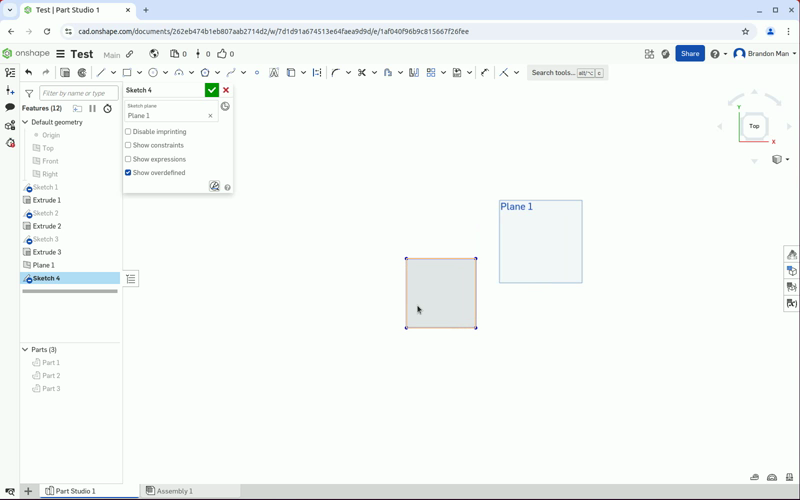
scroll(6)
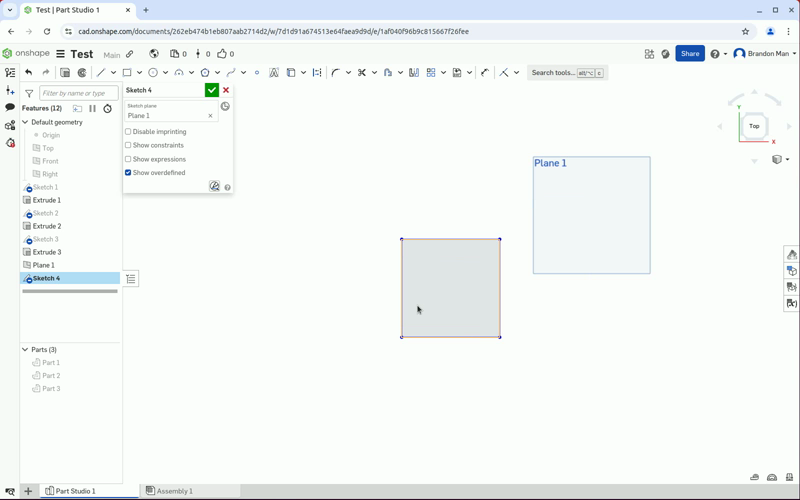
scroll(6)
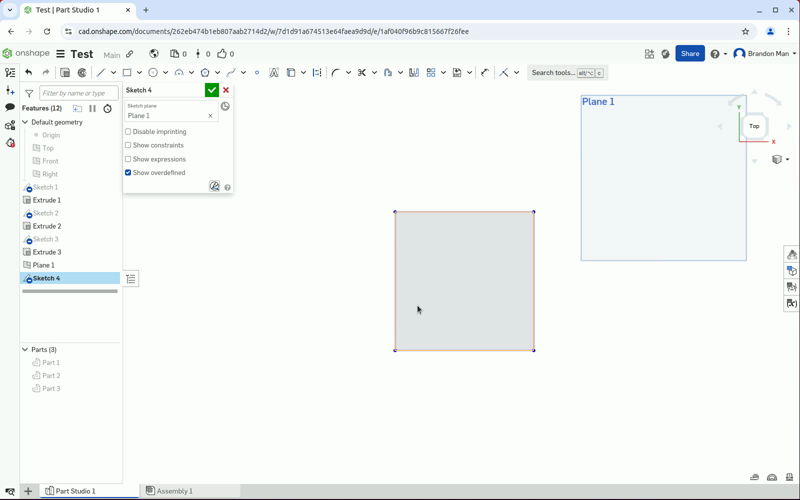
scroll(6)
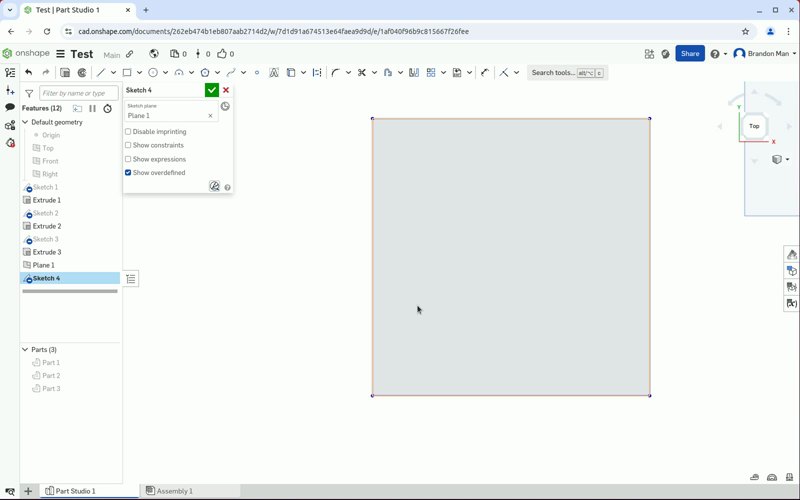
click(417, 305)
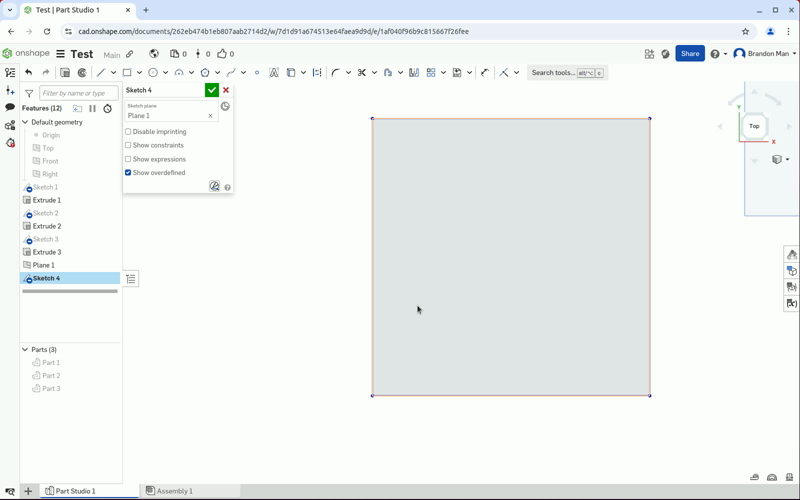
scroll(-6)
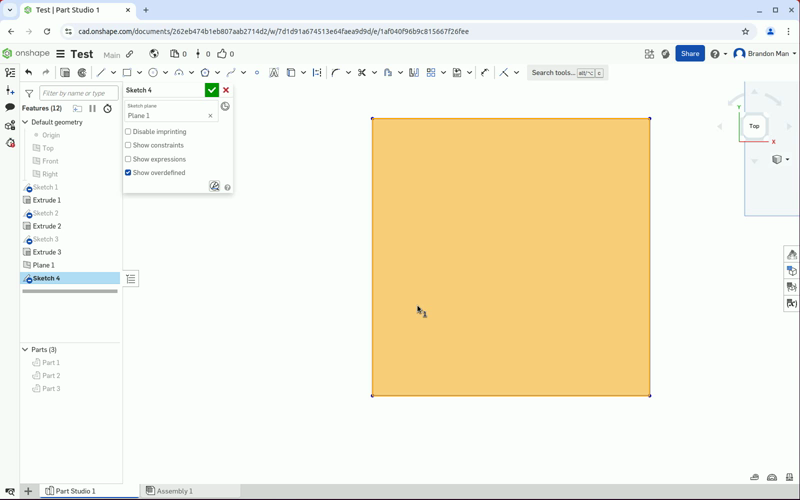
scroll(-6)
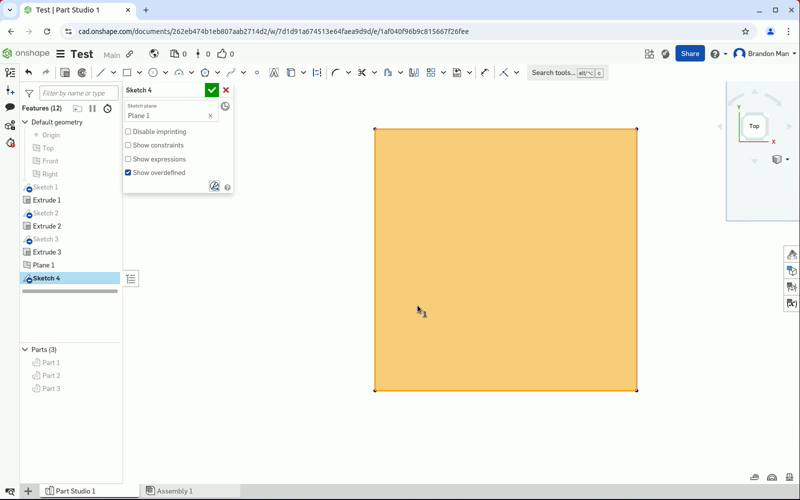
scroll(-6)
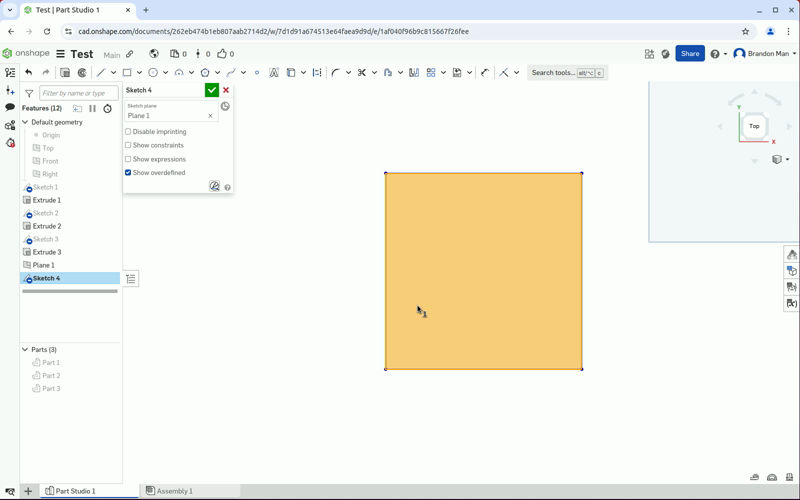
scroll(-6)
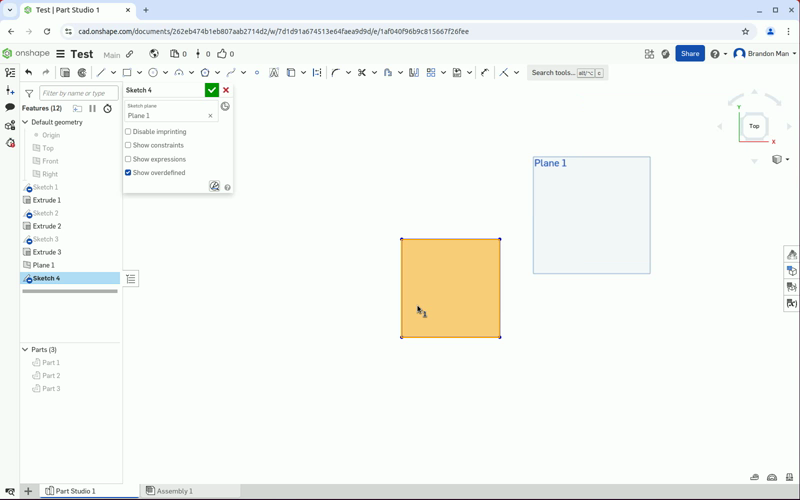
scroll(-6)
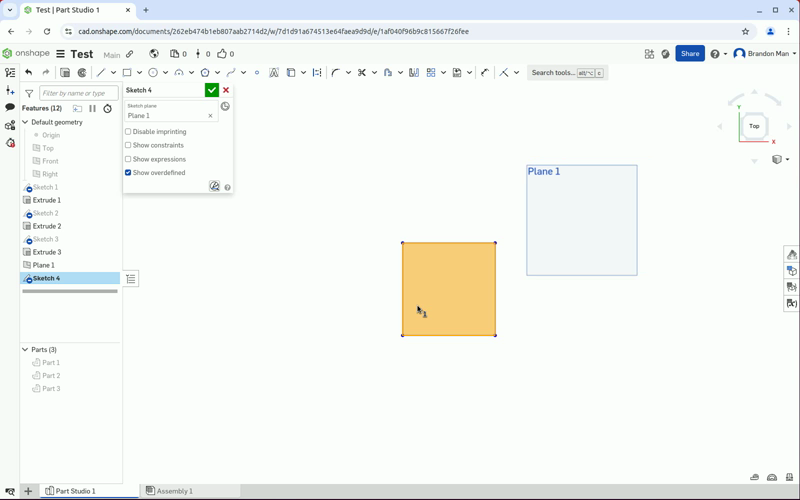
scroll(-6)
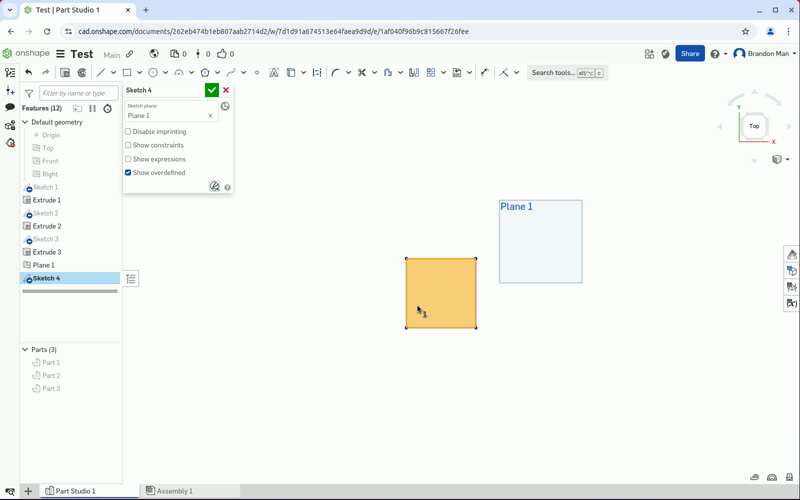
scroll(-6)
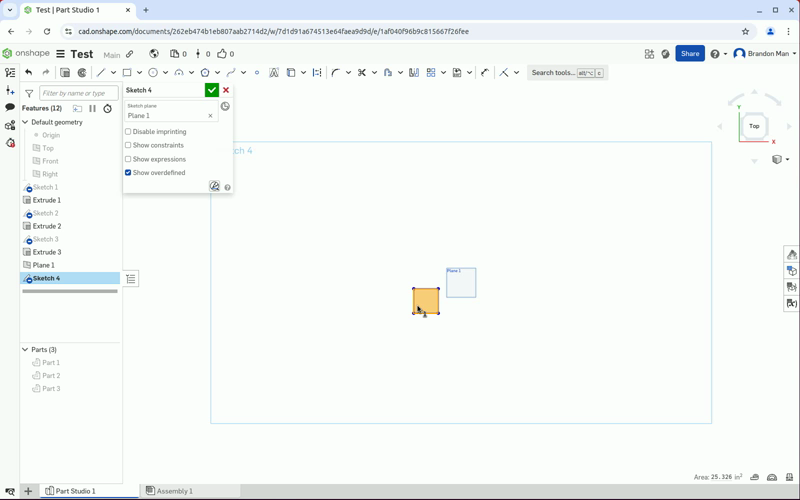
mouse_move(73, 352)
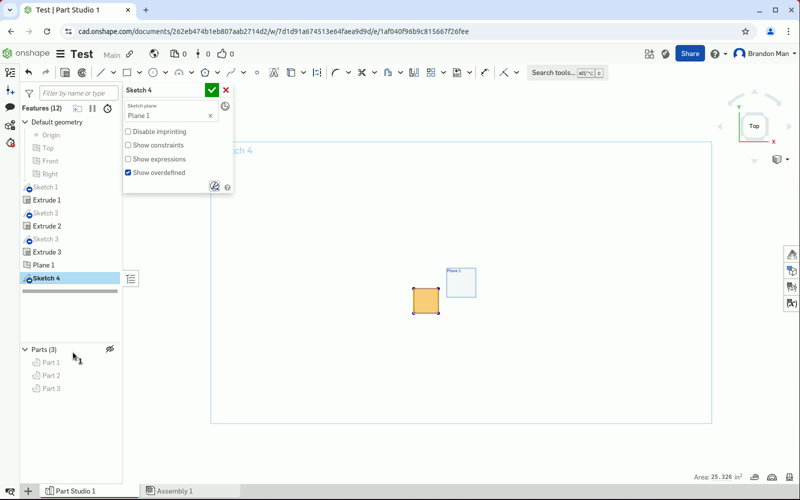
key(shift+y)
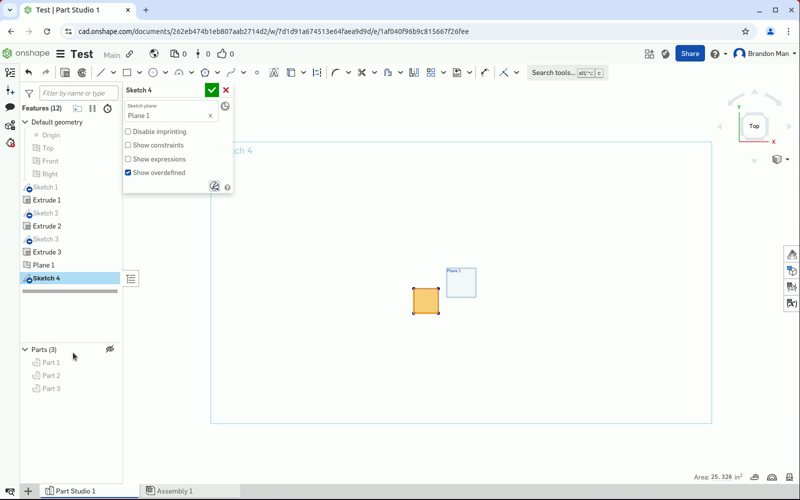
key(shift+e)
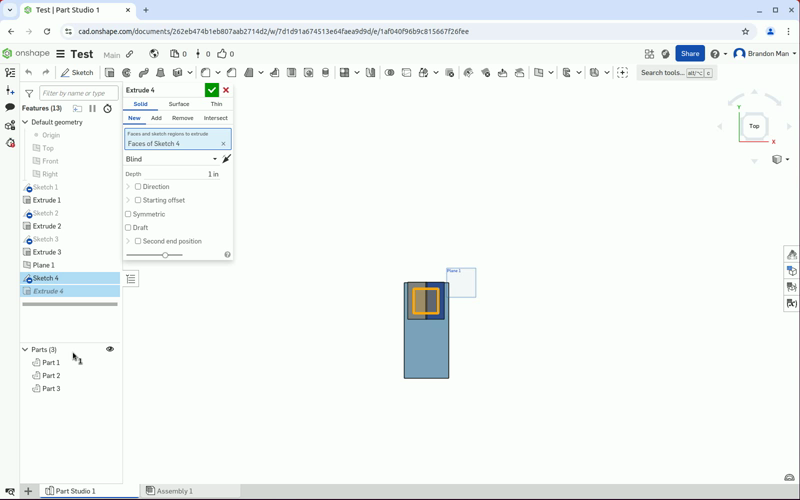
mouse_move(143, 106)
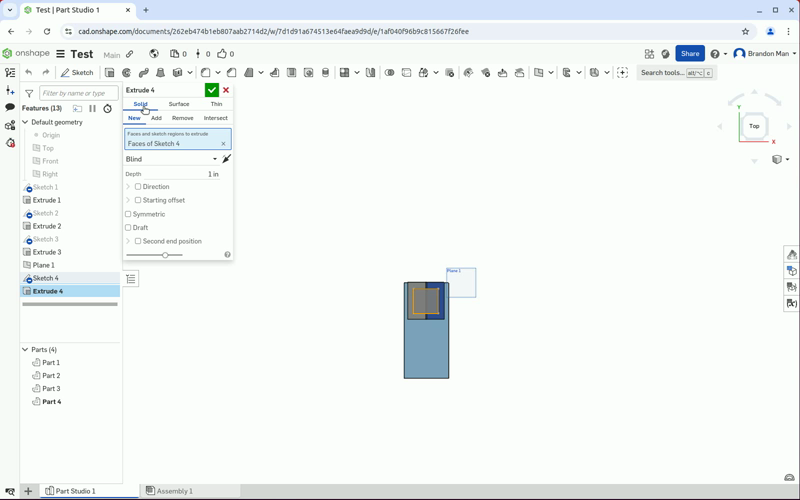
click(143, 106)
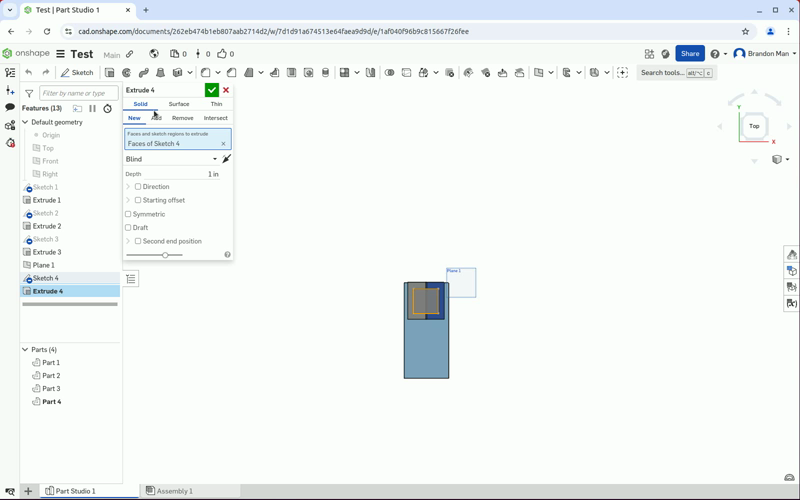
mouse_move(186, 120)
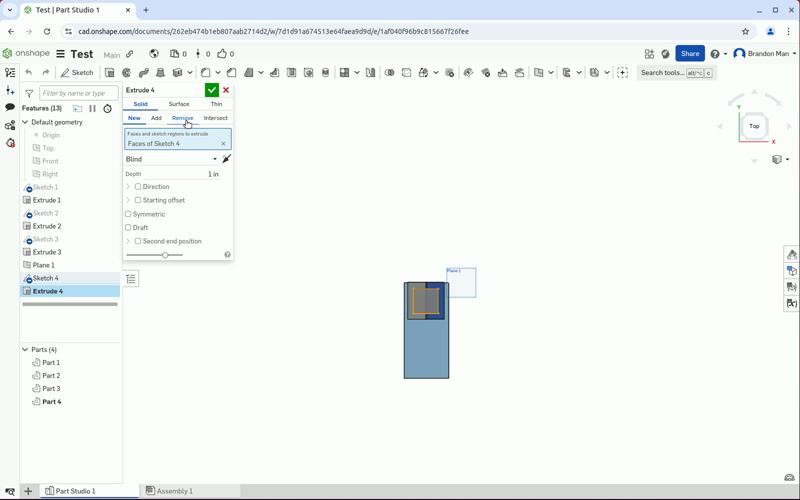
click(186, 120)
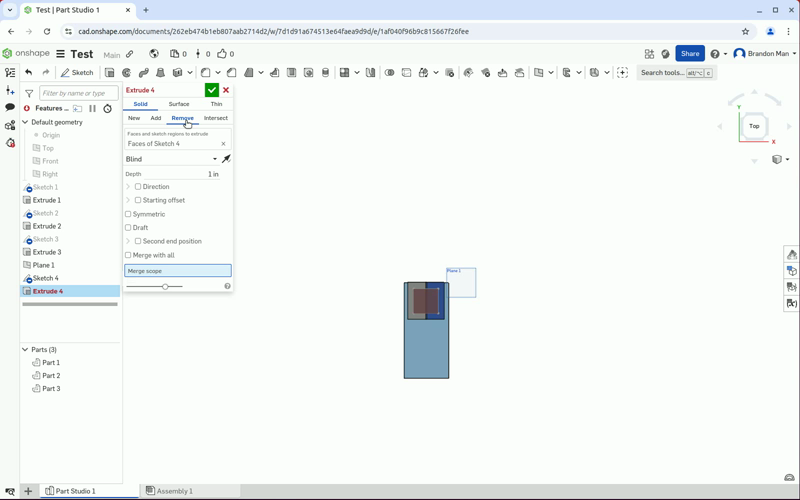
key(tab, 4)
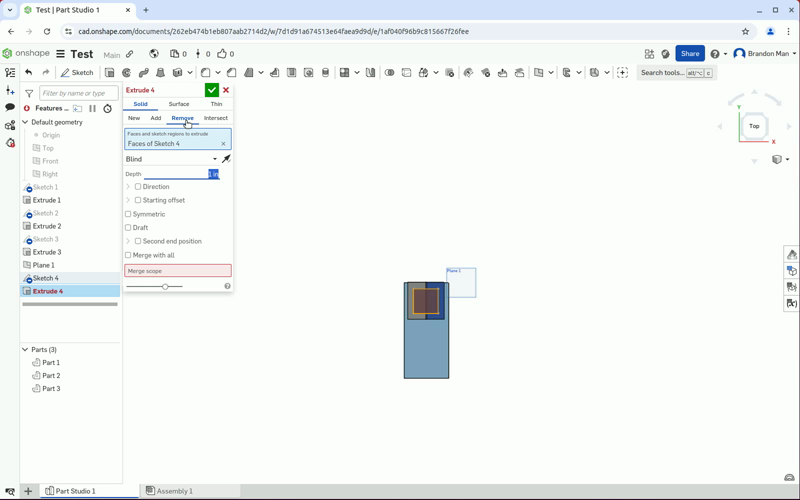
text(25.275)
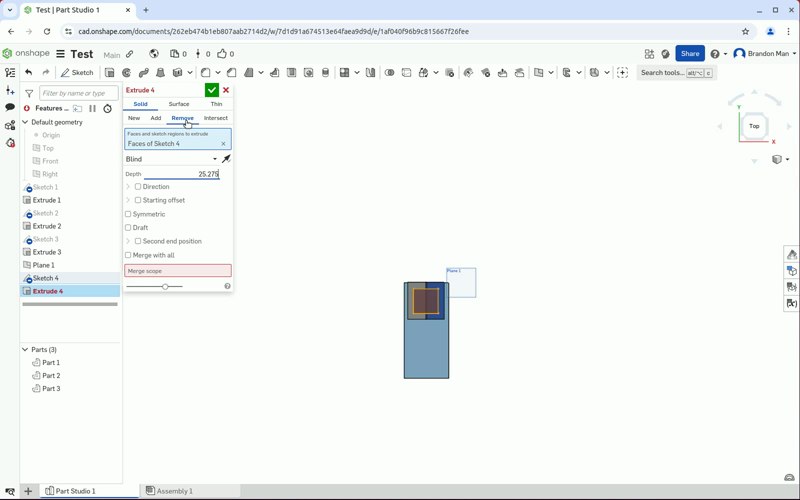
key(tab, 6)
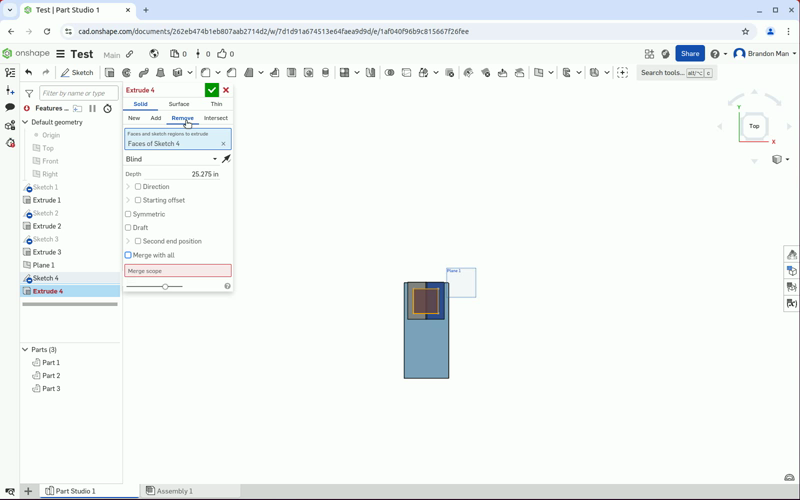
key(space)
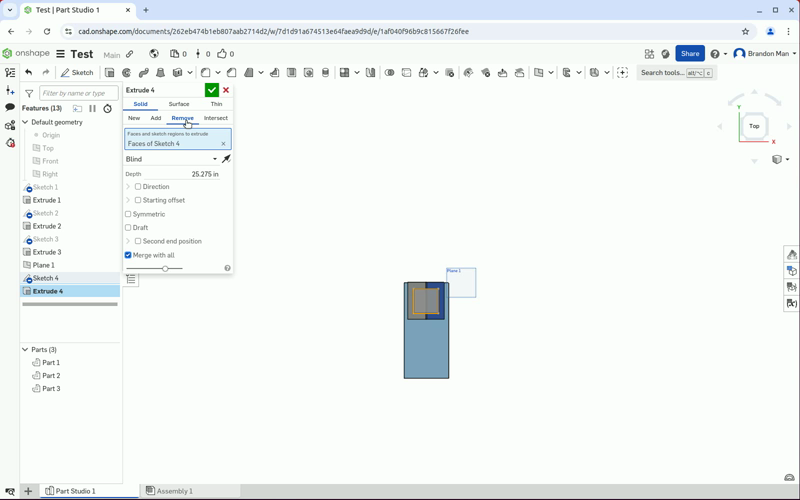
key(enter)
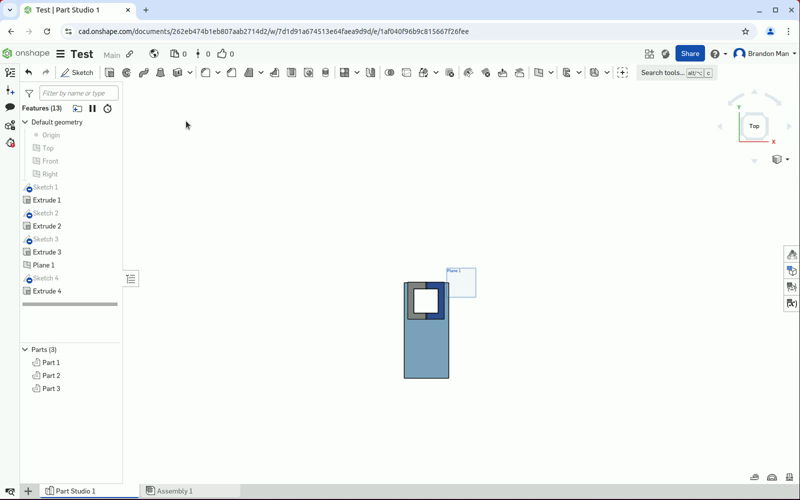
key(shift+h)
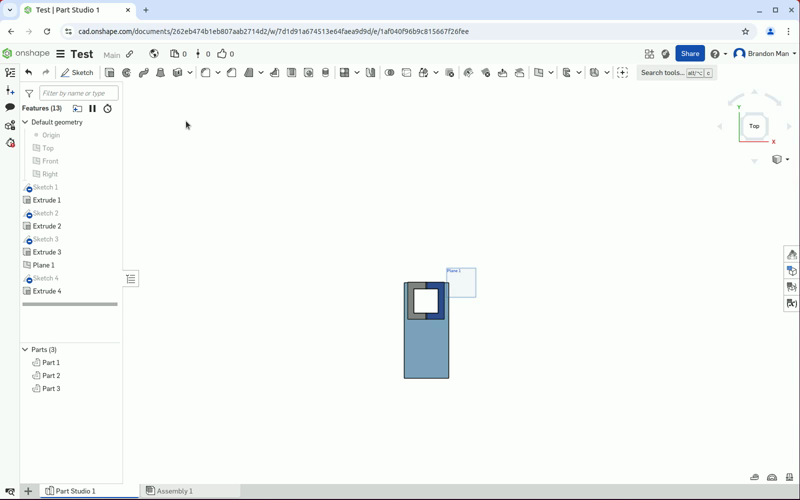
key(shift+h)
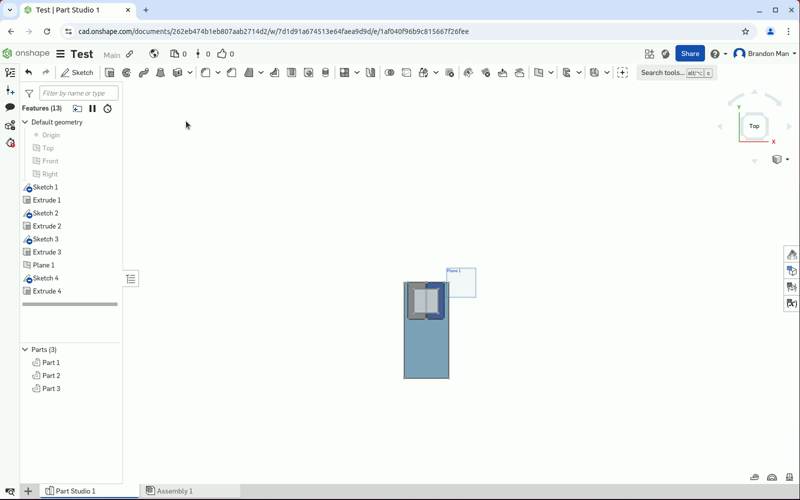
key(shift+7)
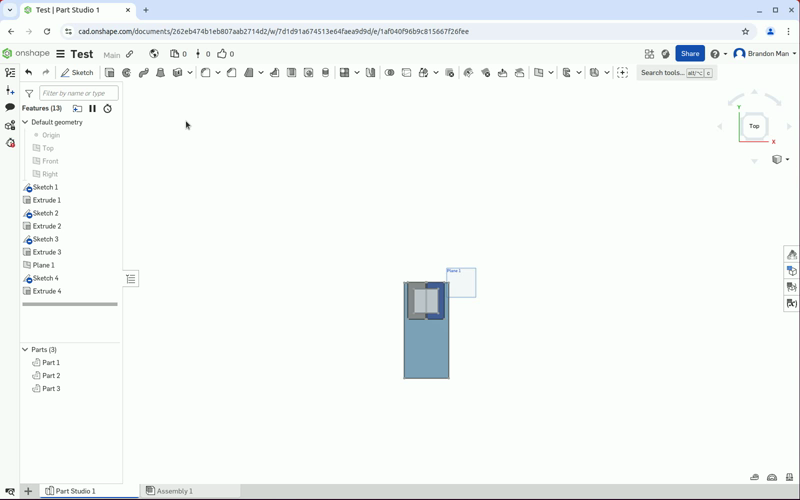
key(up, 3)
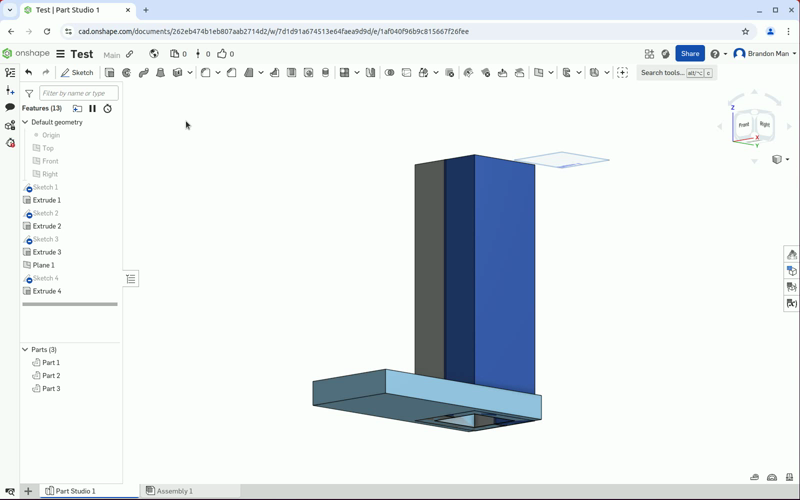
key(left, 3)
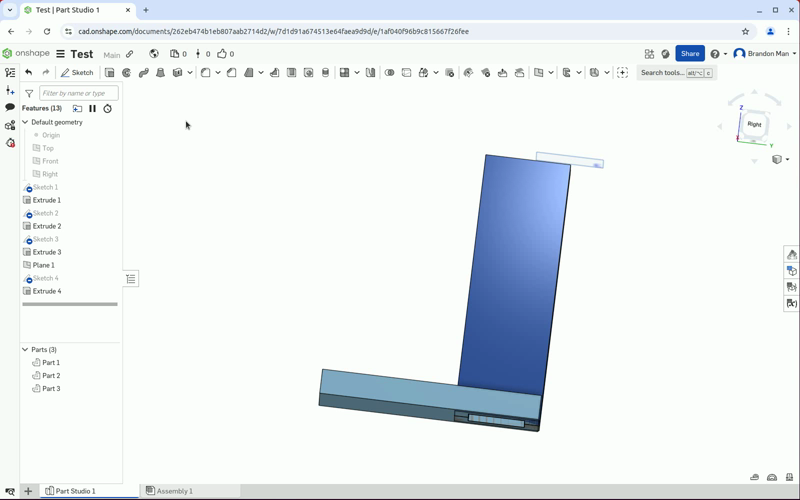
key(right, 3)
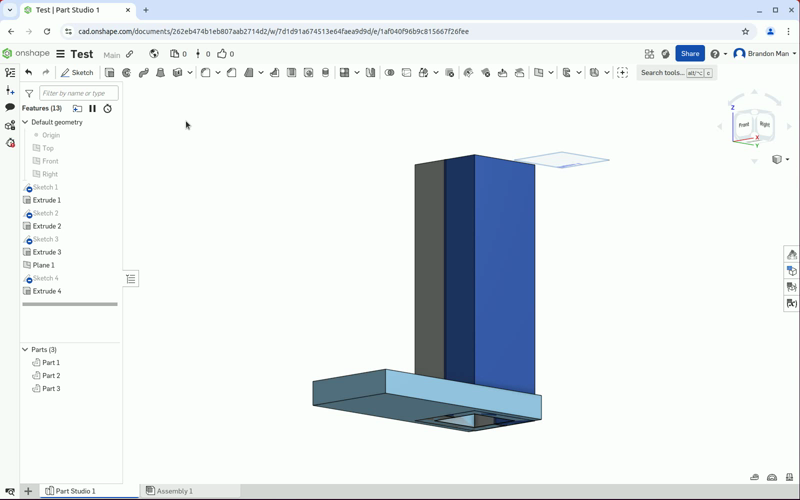
key(down, 3)
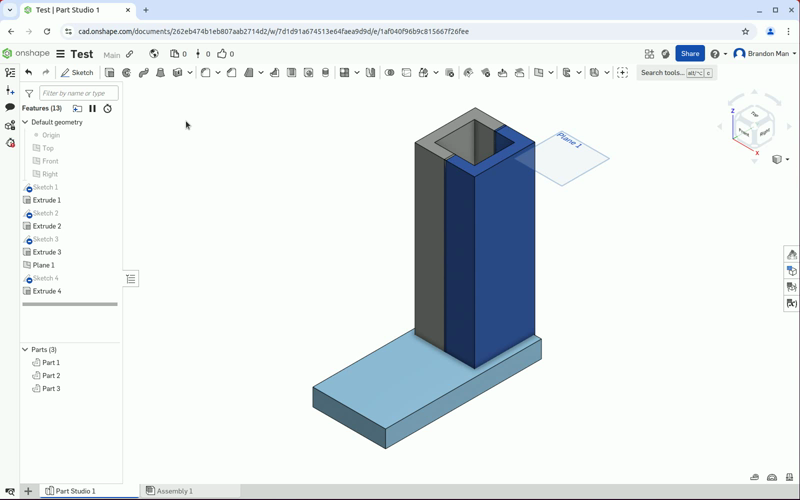
mouse_move(73, 189)
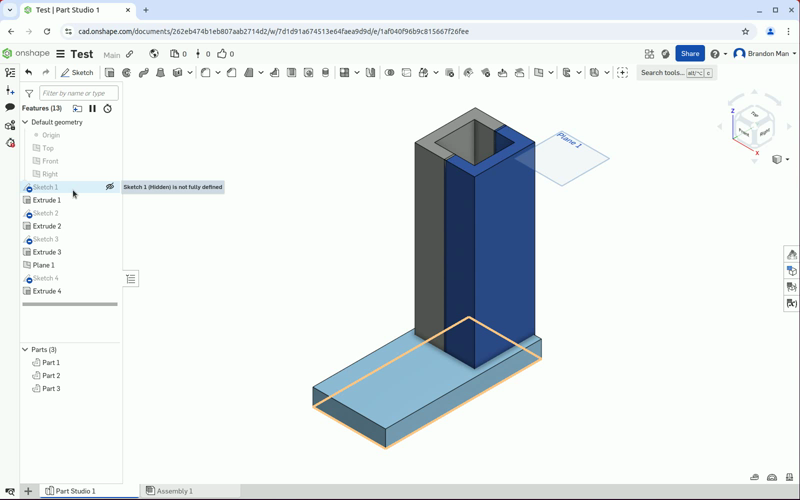
click(73, 189)